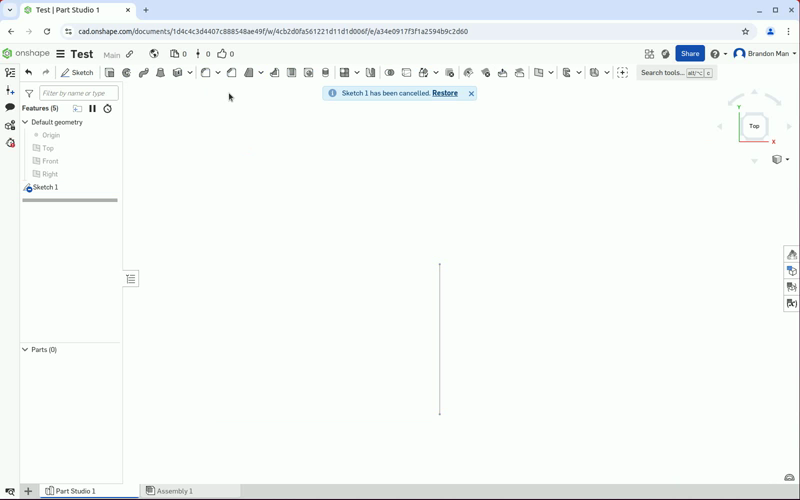
key(shift+h)
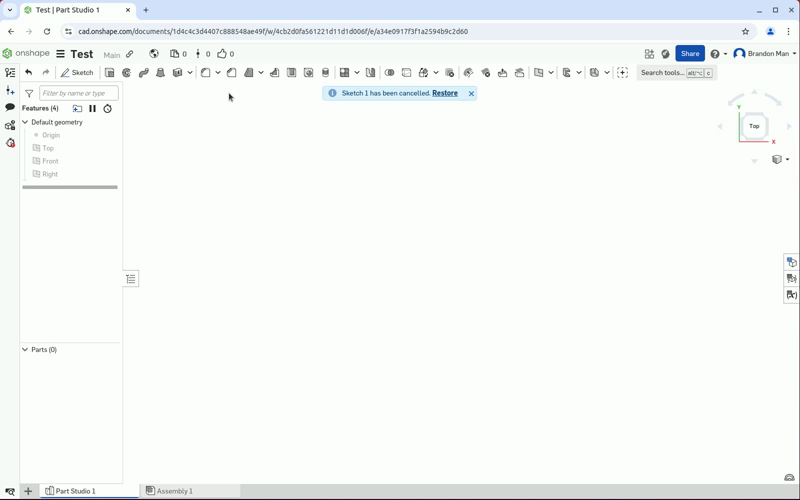
mouse_move(73, 352)
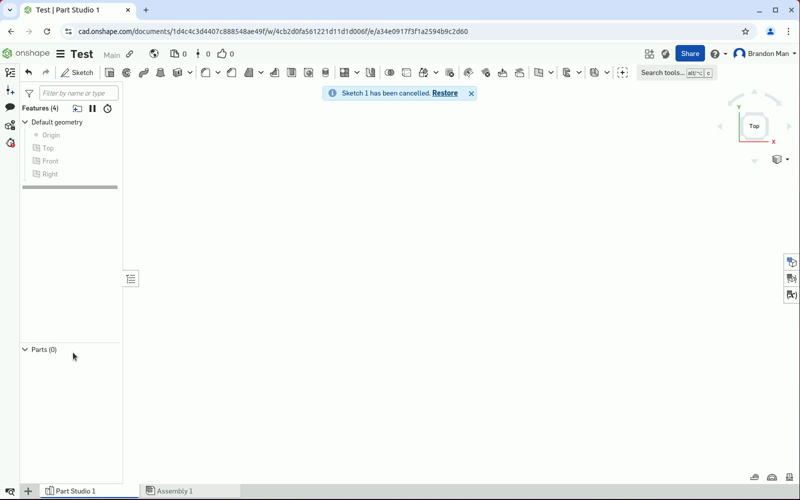
key(y)
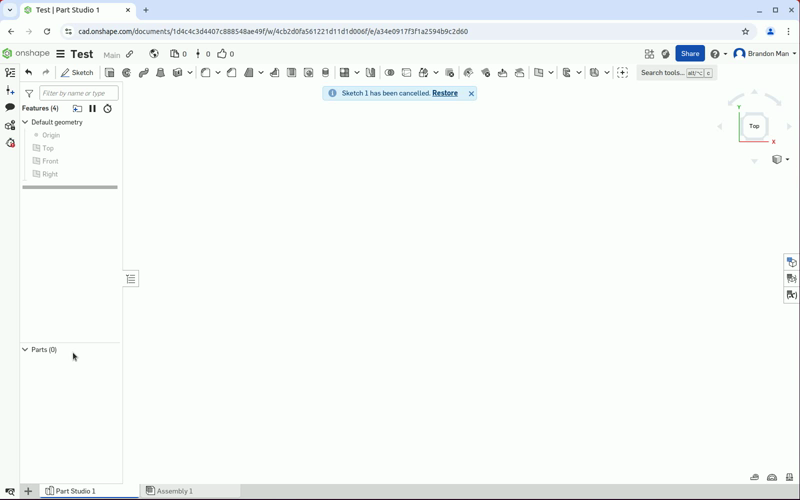
key(shift+p)
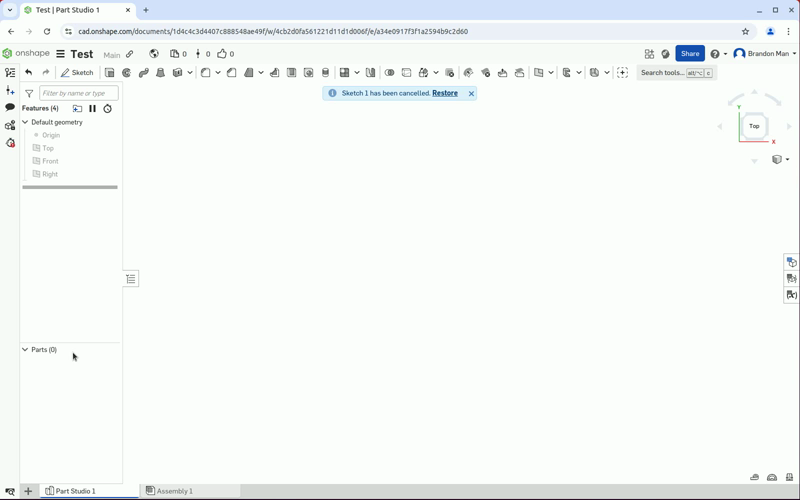
key(space)
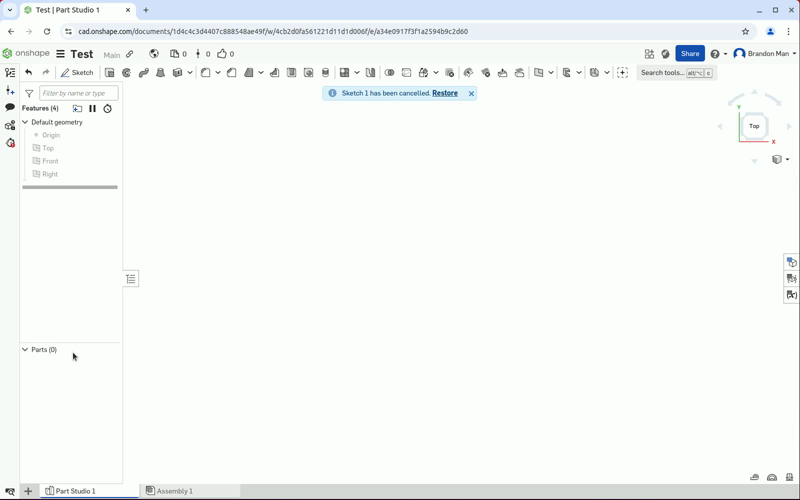
key_down(shift)
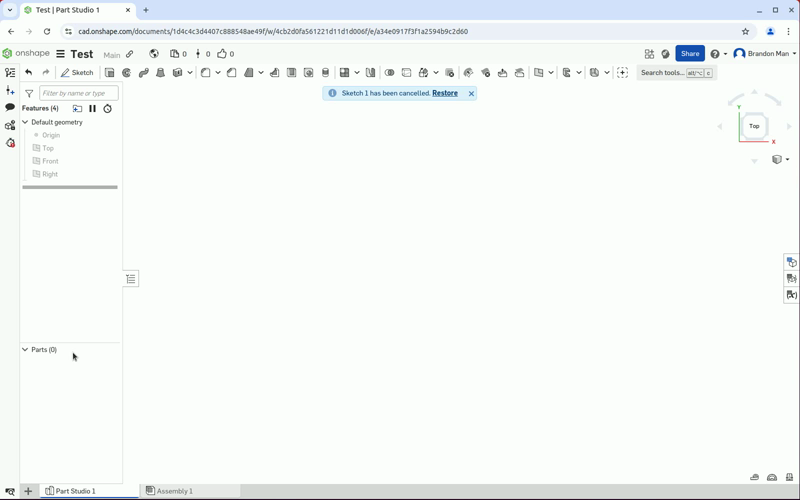
key(up)
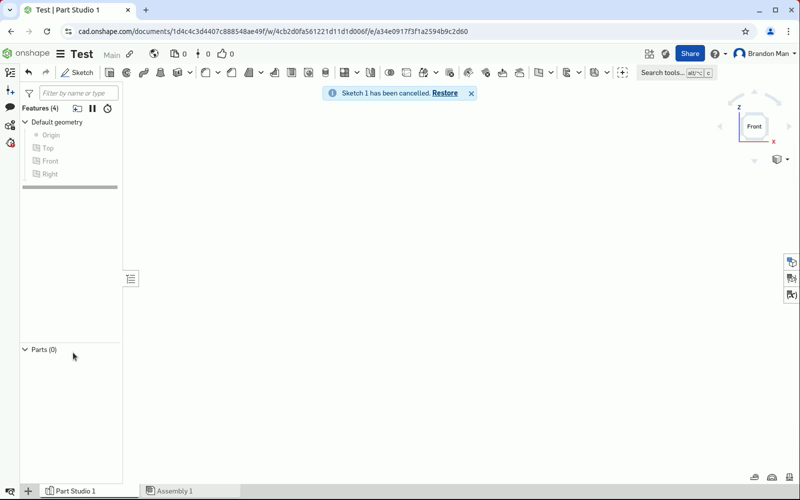
key_up(shift)
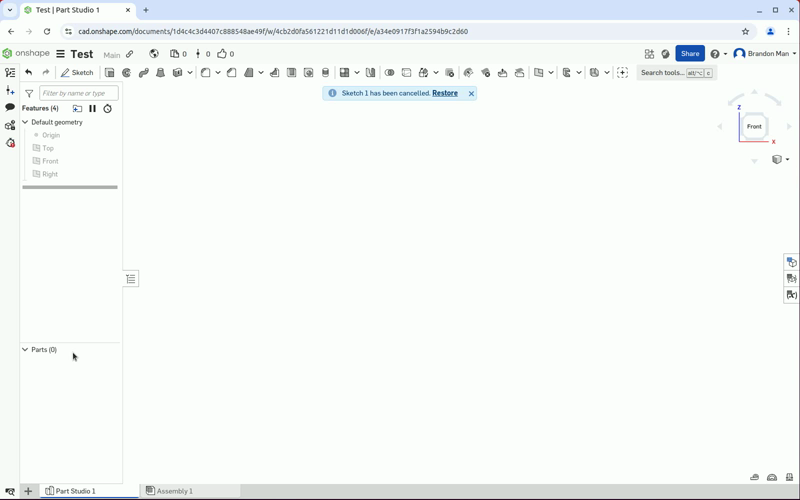
mouse_move(73, 352)
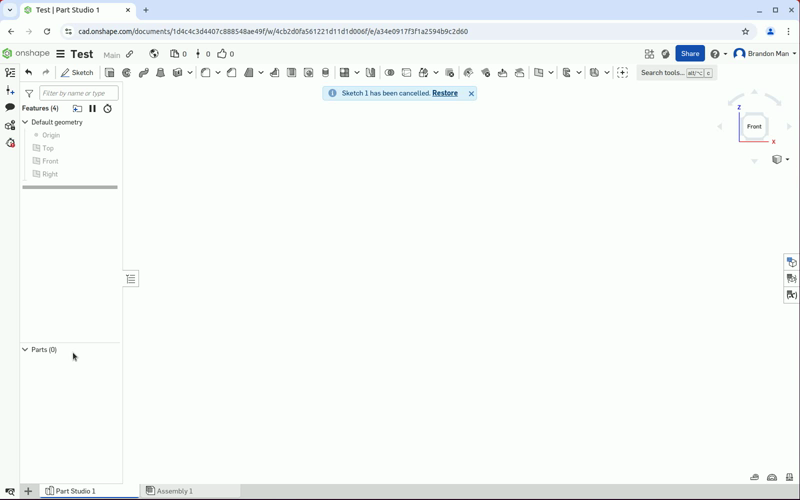
key(shift+y)
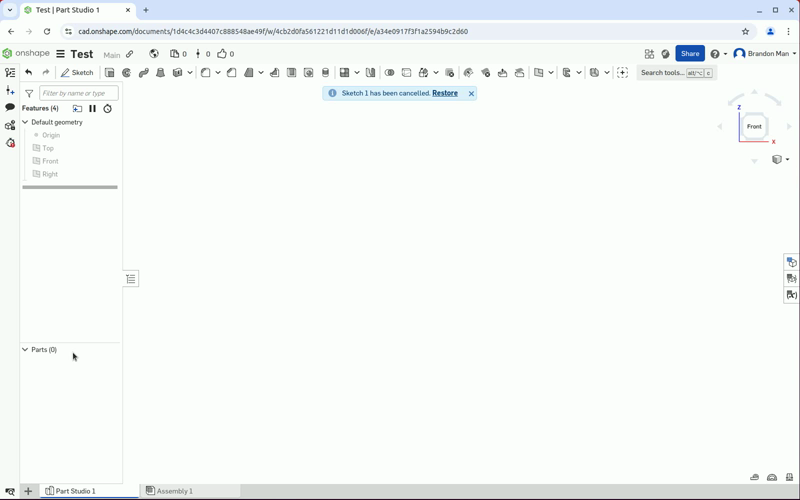
key(shift+s)
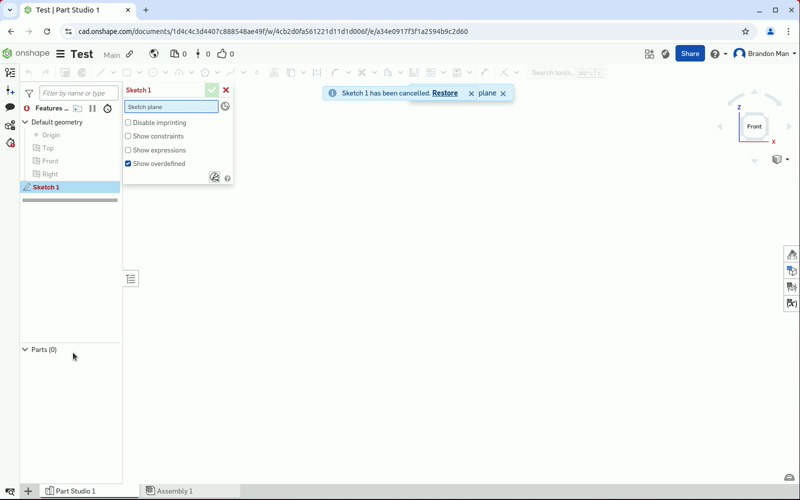
mouse_move(73, 163)
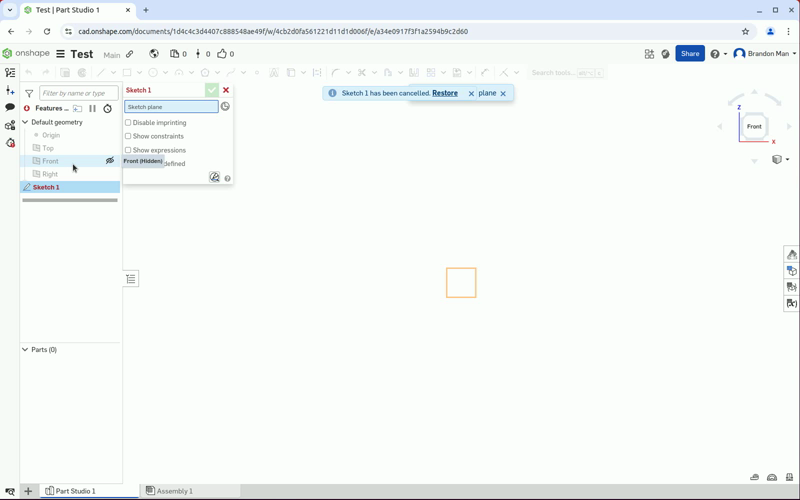
click(73, 163)
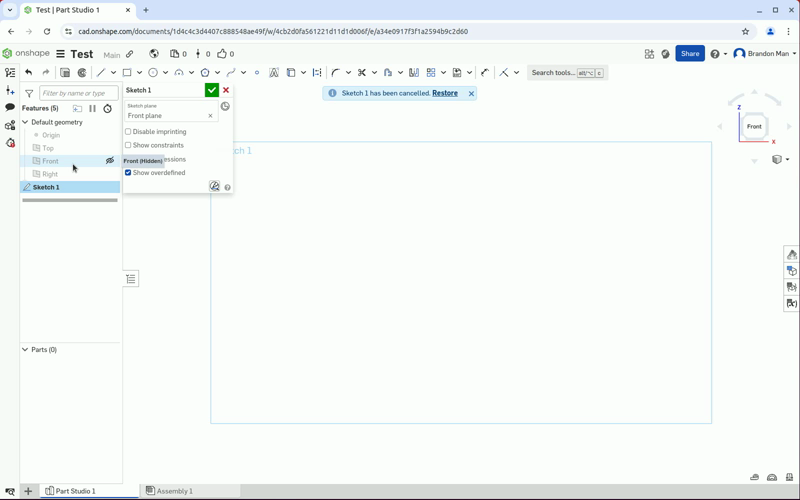
mouse_move(73, 352)
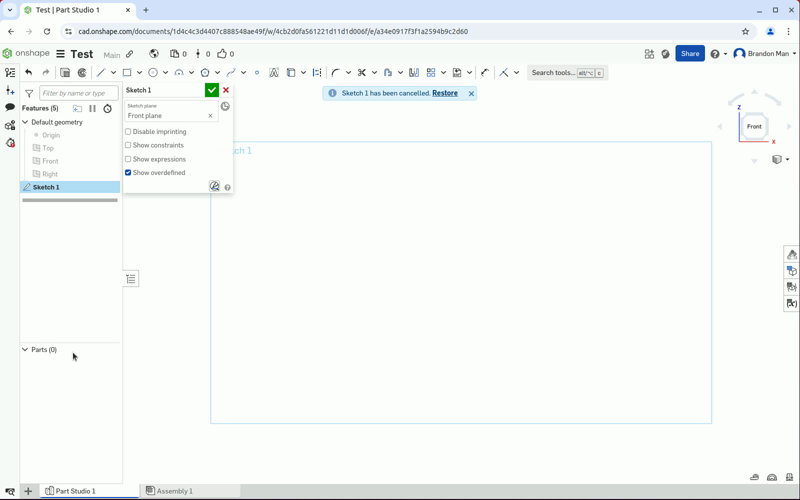
key(y)
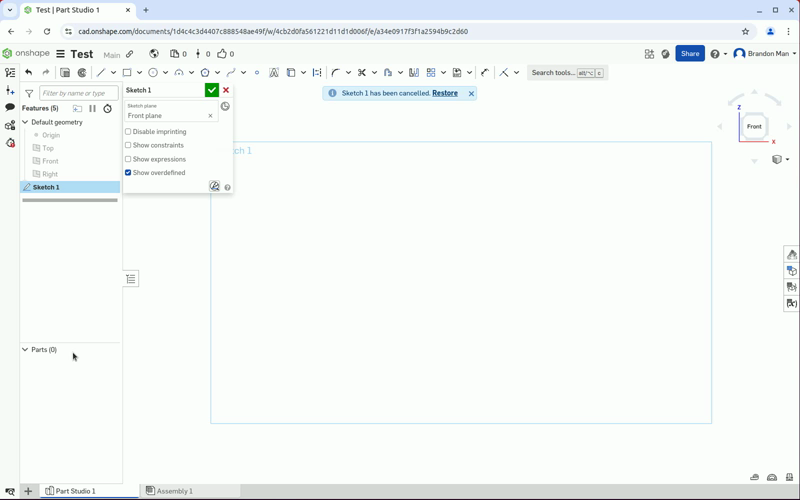
key(c)
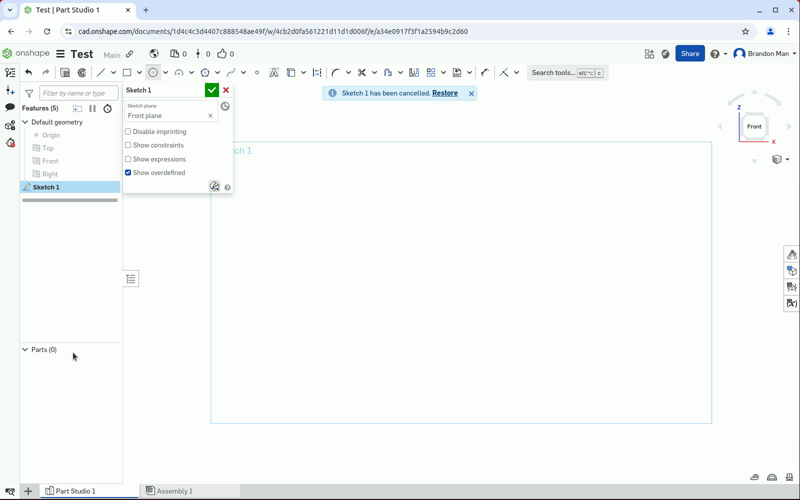
key_down(shift)
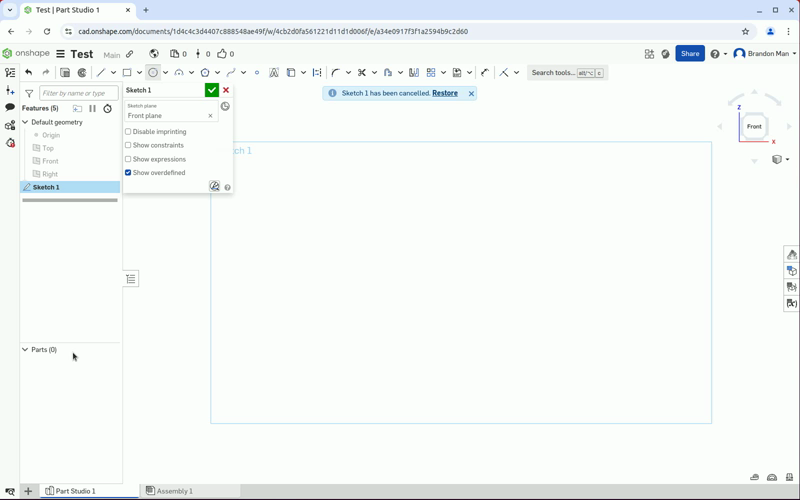
mouse_move(380, 282)
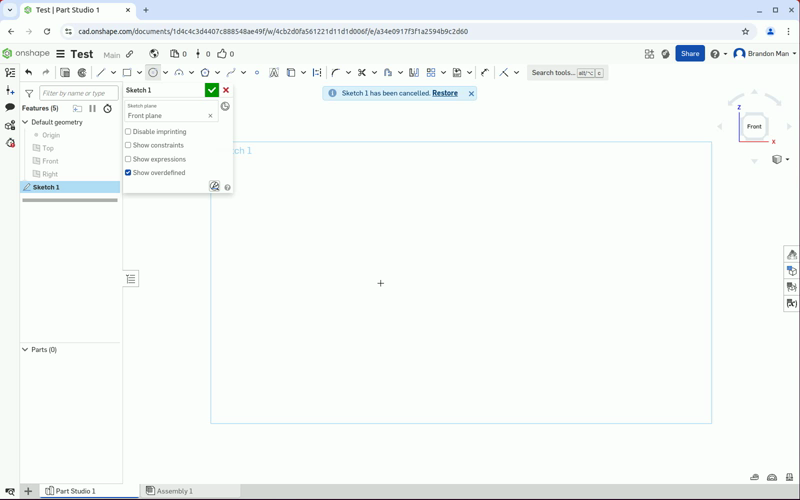
click(380, 282)
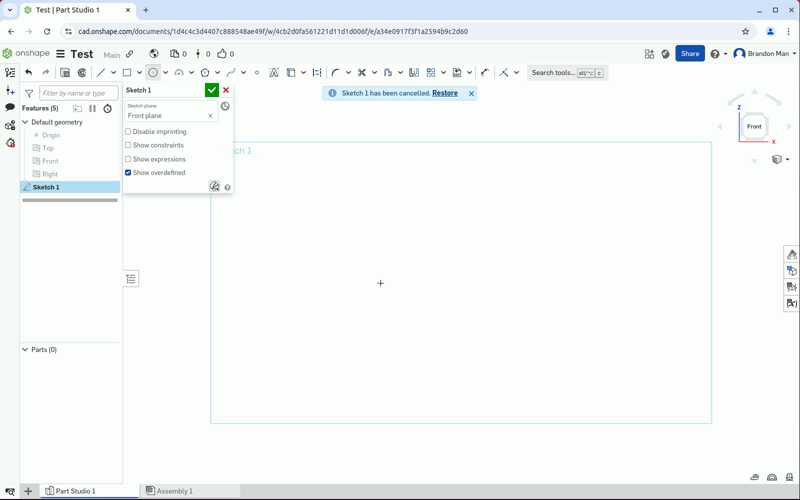
key_up(shift)
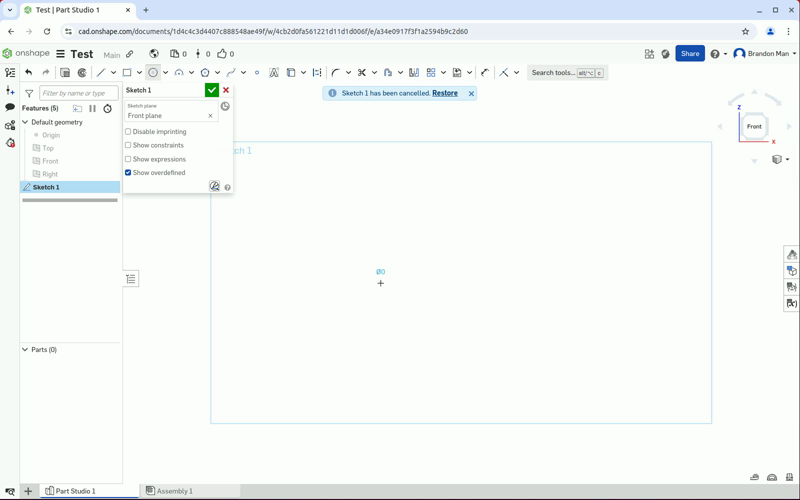
mouse_move(413, 282)
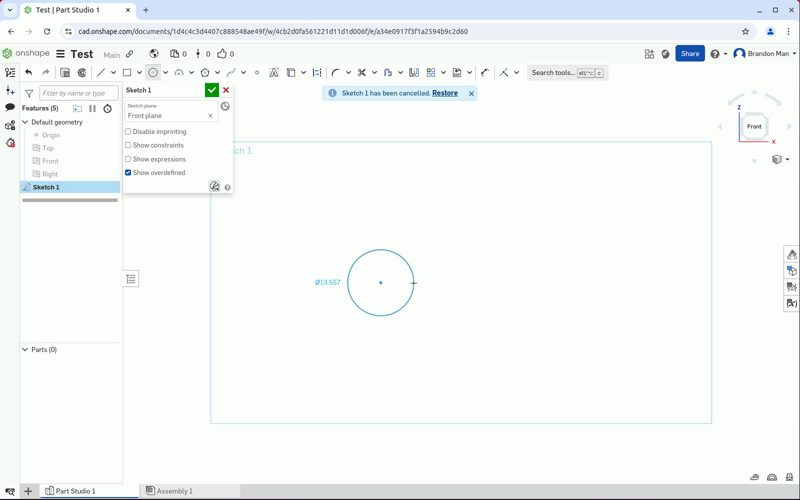
click(413, 282)
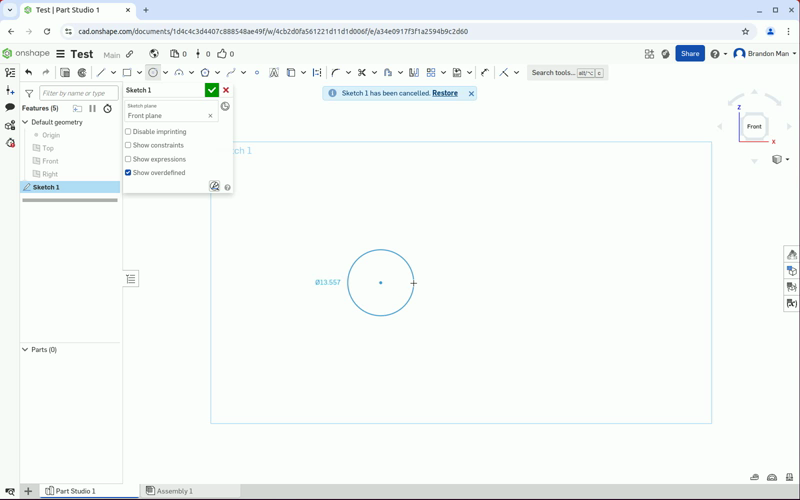
key(esc)
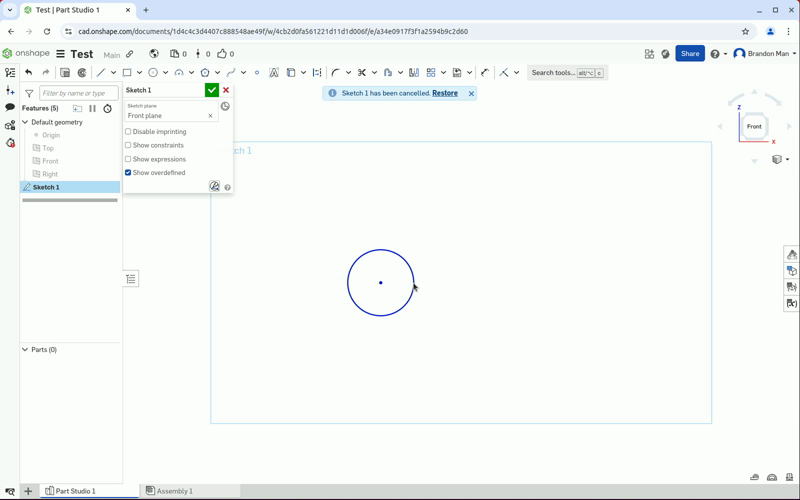
key(l)
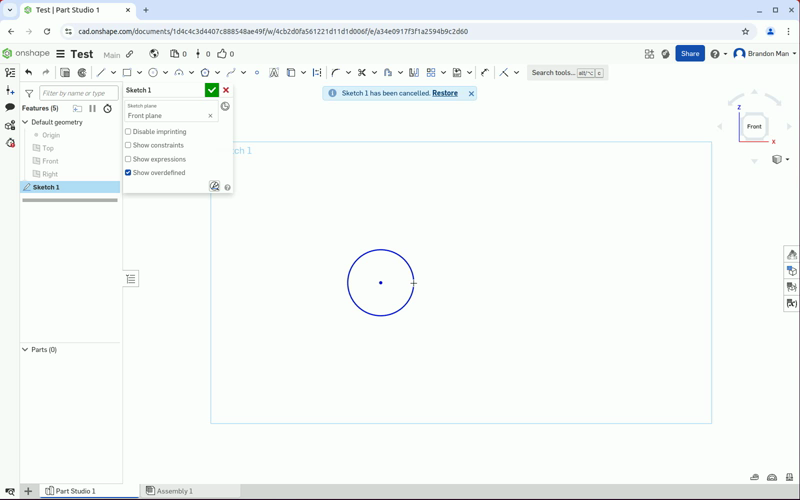
key_down(shift)
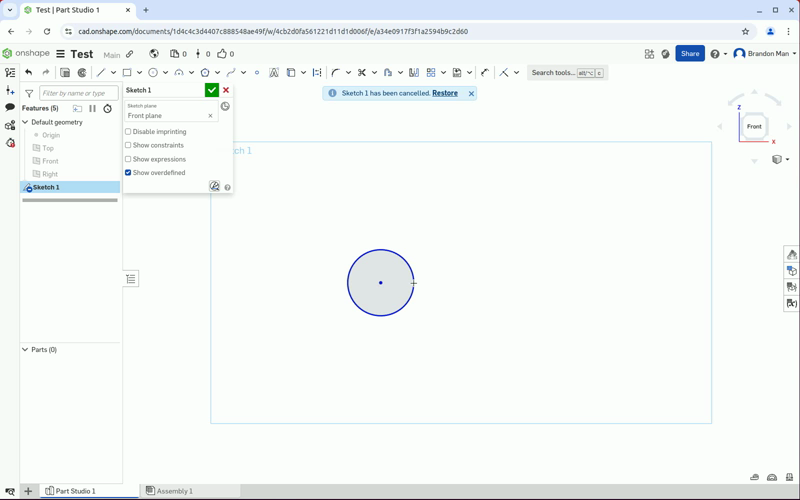
mouse_move(355, 282)
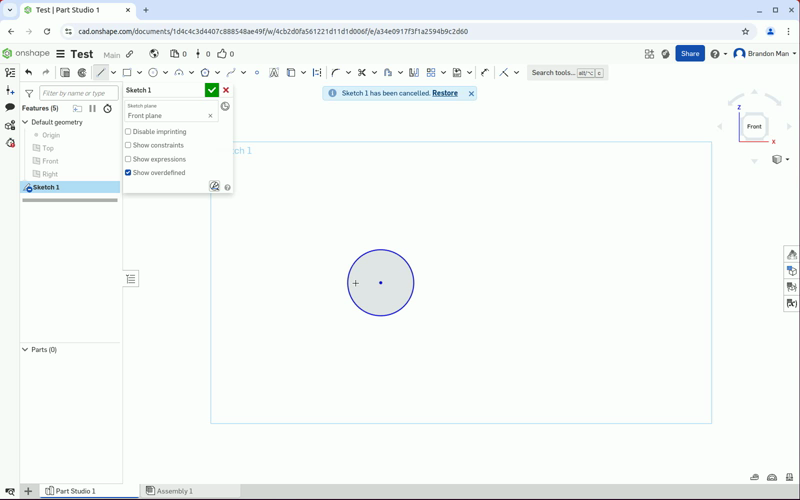
click(355, 282)
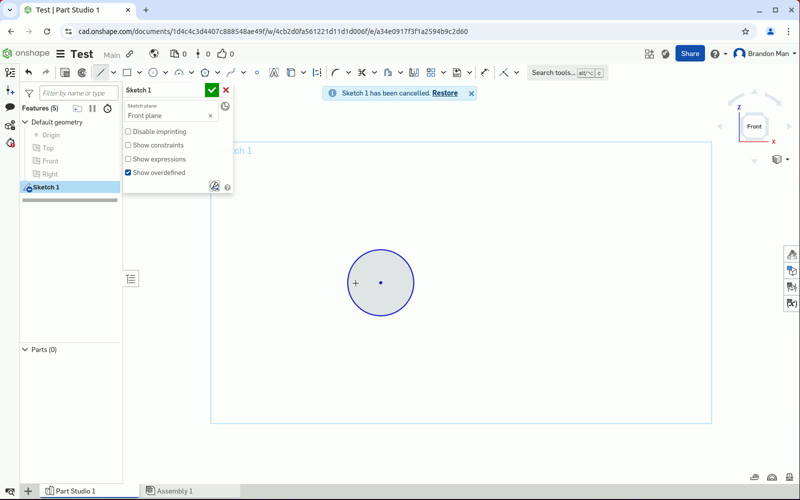
key_up(shift)
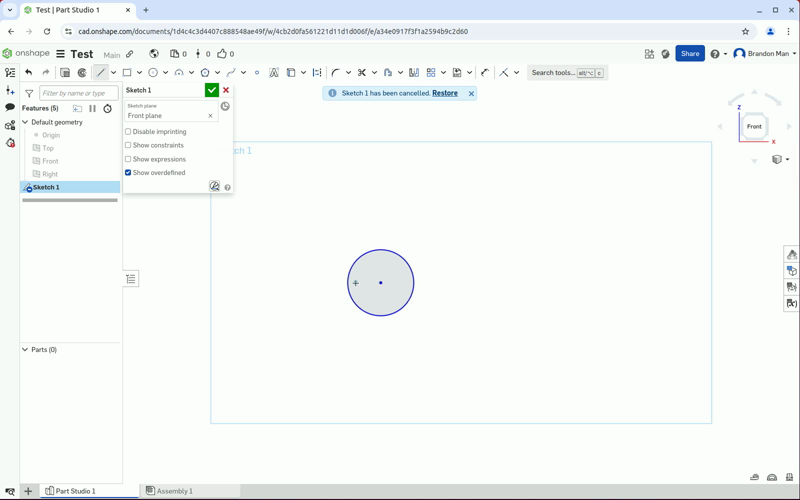
key_down(shift)
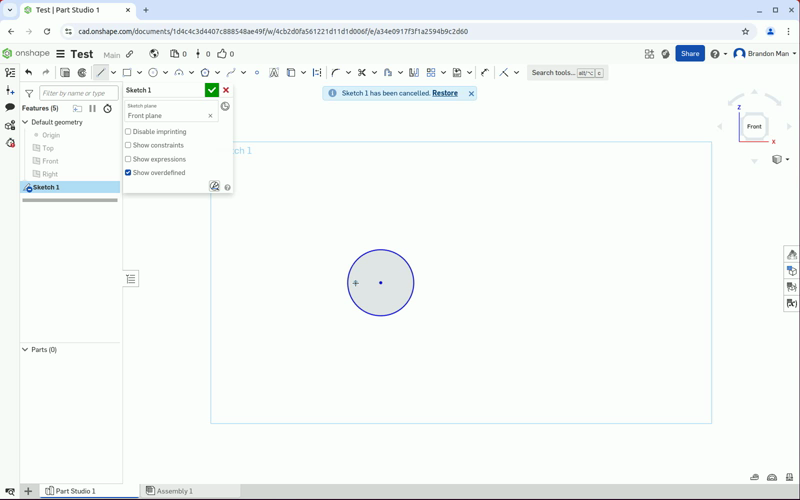
mouse_move(385, 282)
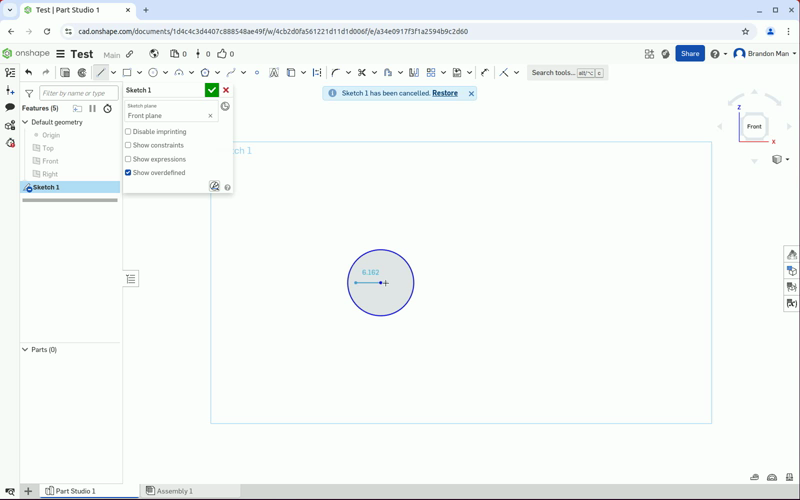
mouse_move(368, 304)
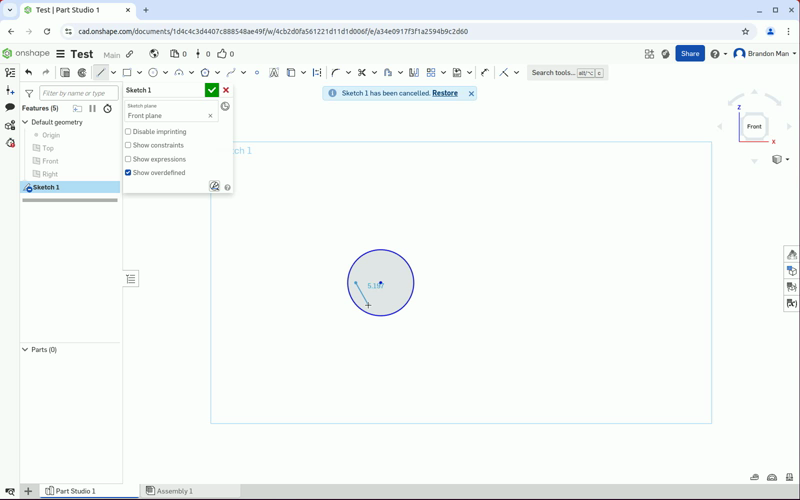
click(368, 304)
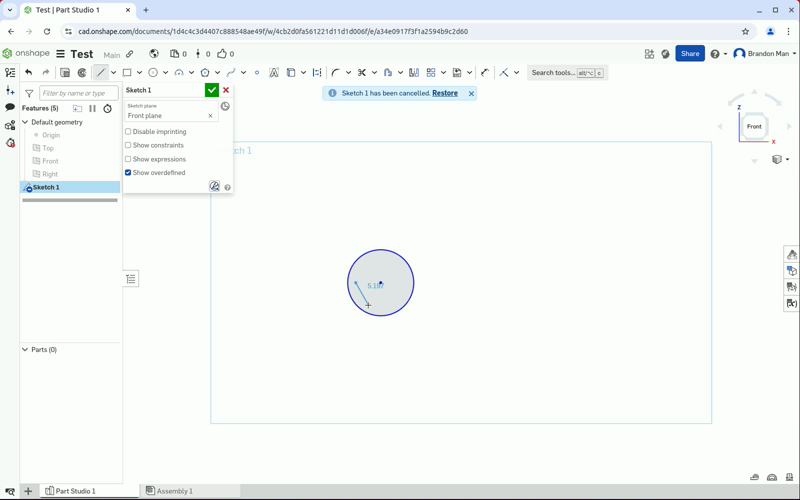
key_up(shift)
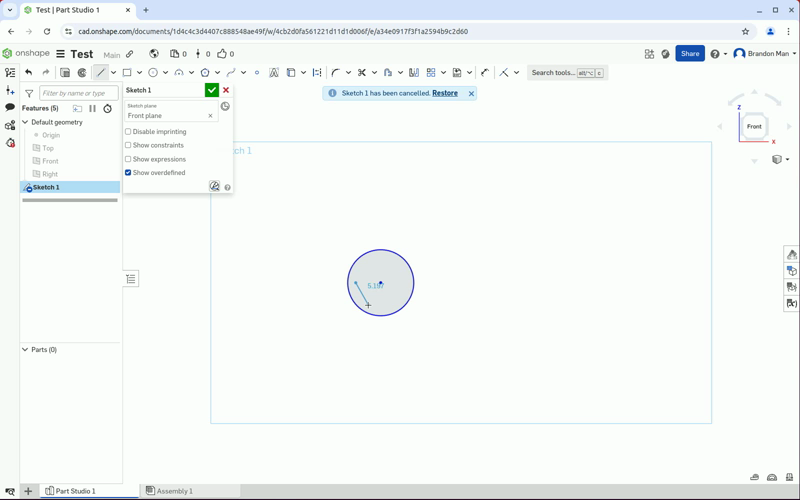
key_down(shift)
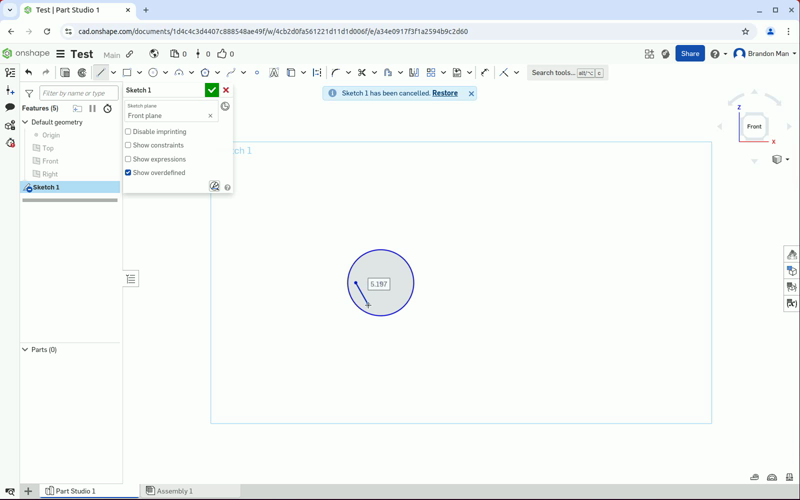
mouse_move(398, 304)
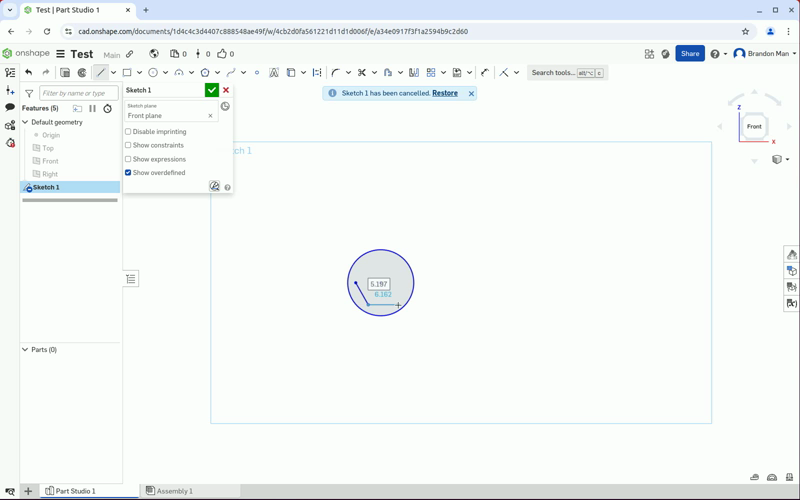
mouse_move(393, 304)
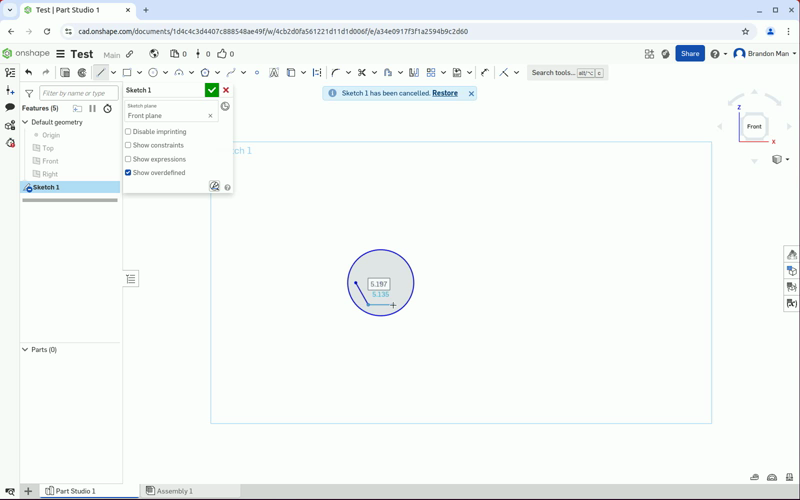
click(393, 304)
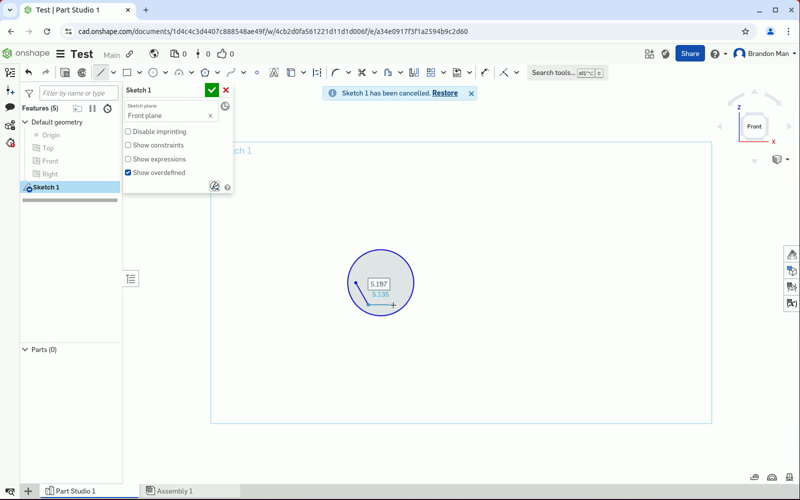
key_up(shift)
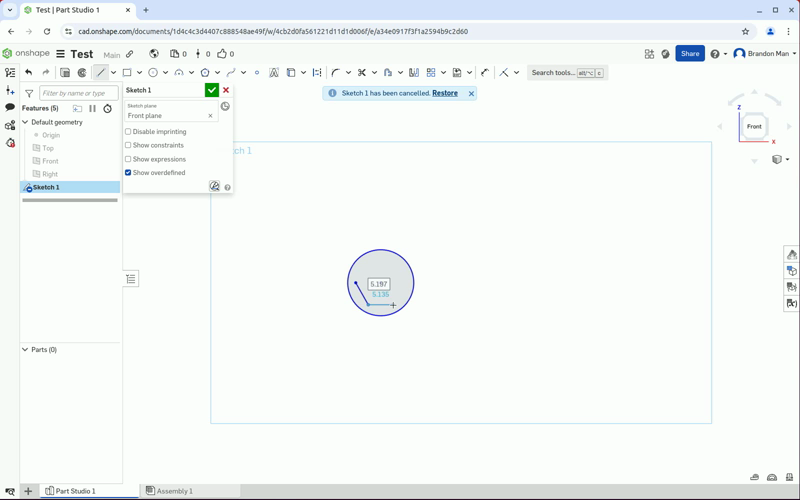
key_down(shift)
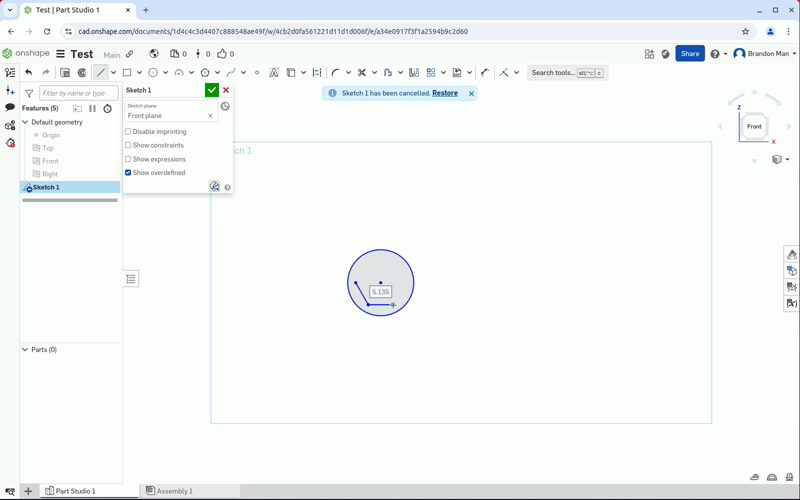
mouse_move(423, 304)
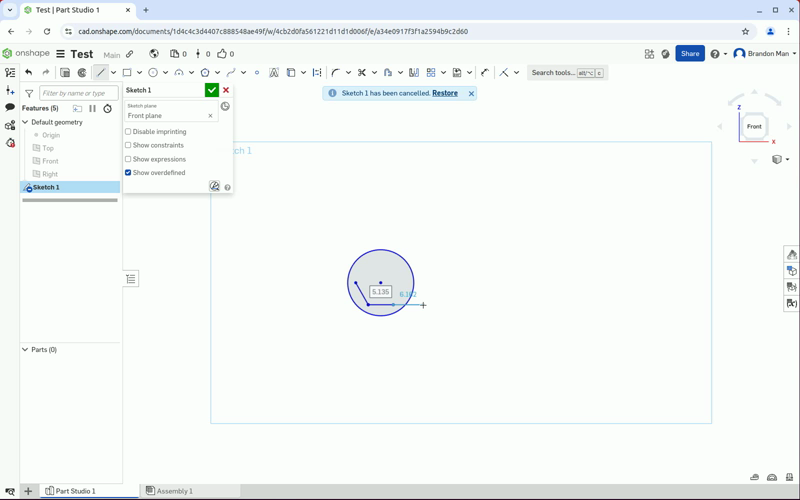
mouse_move(405, 282)
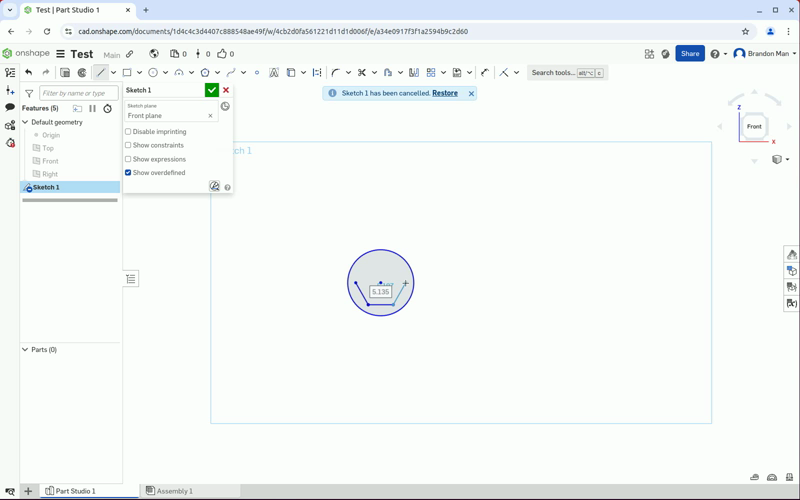
click(405, 282)
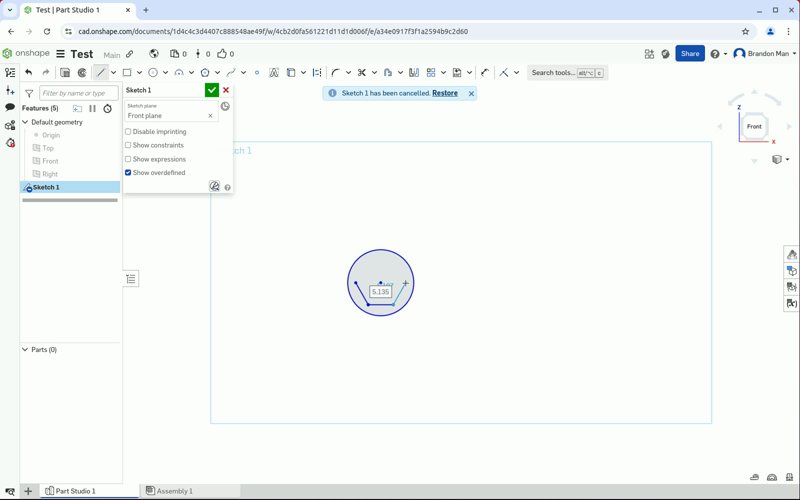
key_up(shift)
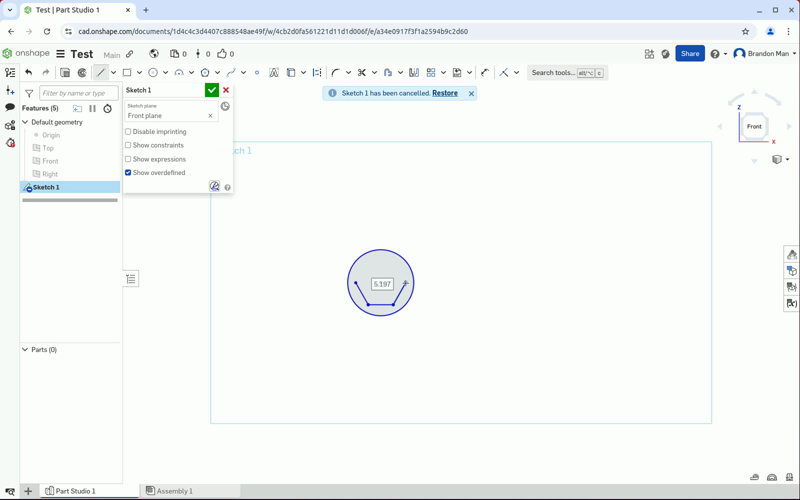
key_down(shift)
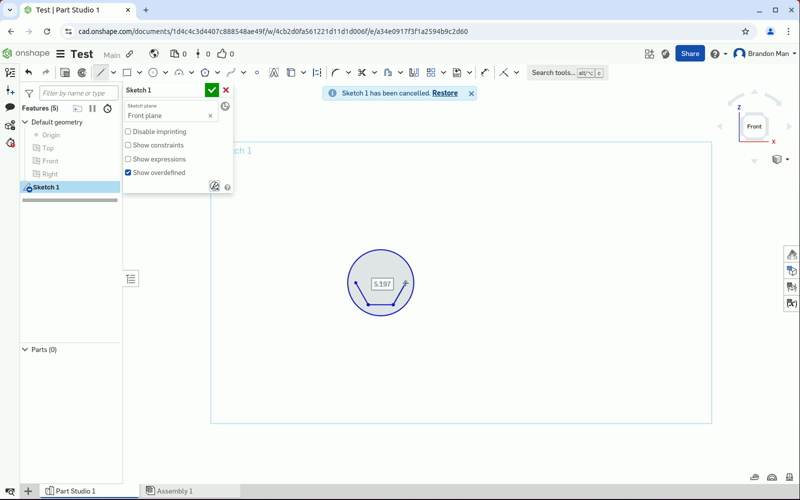
mouse_move(435, 282)
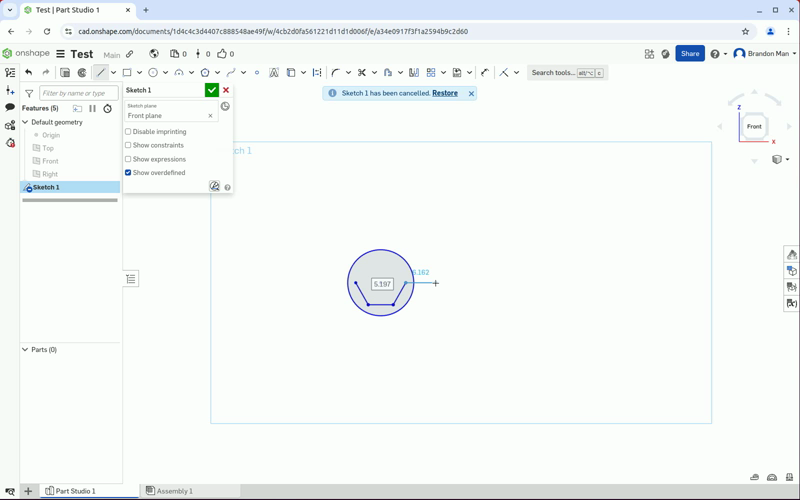
mouse_move(393, 261)
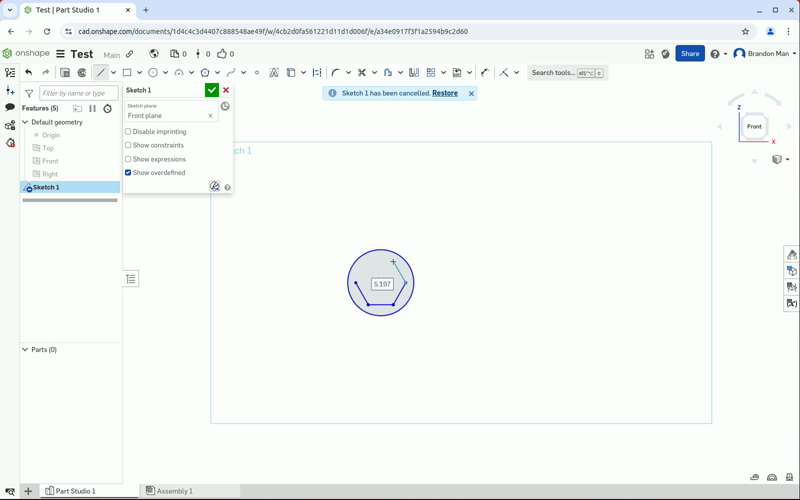
click(393, 261)
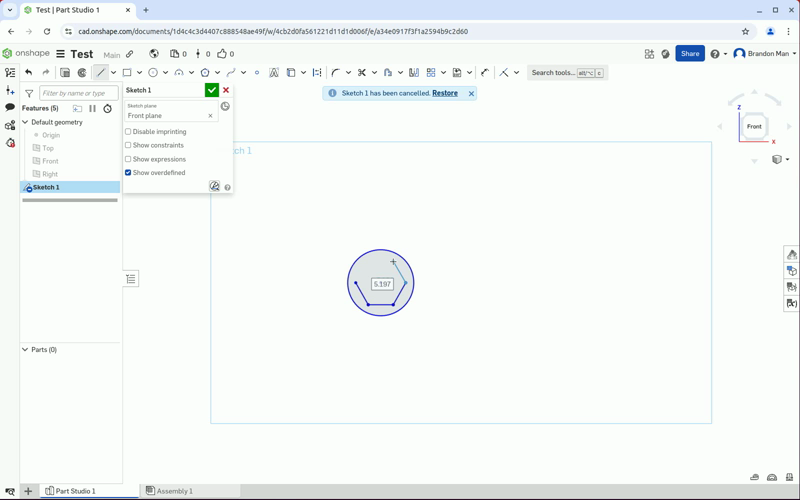
key_up(shift)
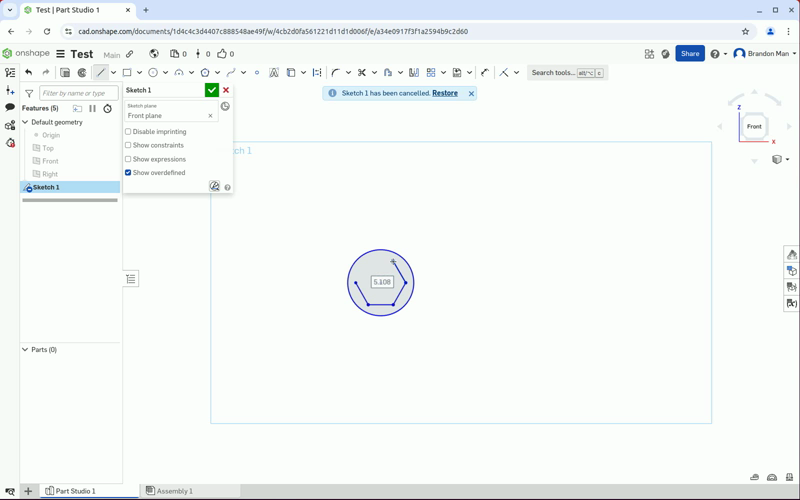
key_down(shift)
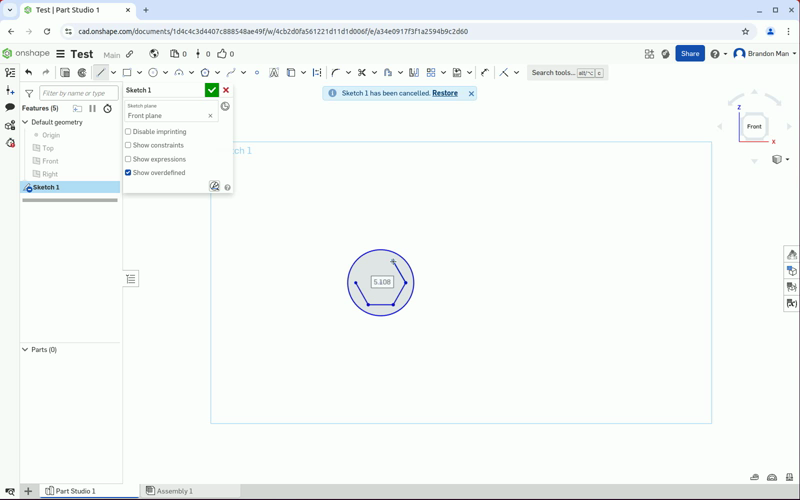
mouse_move(423, 261)
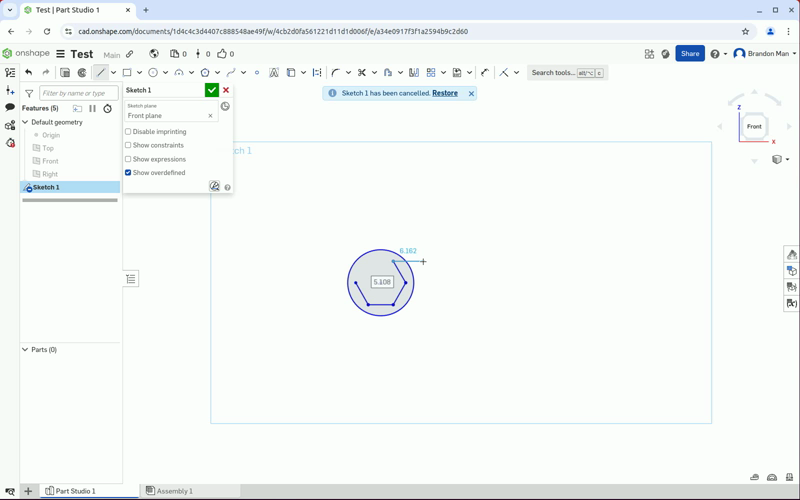
mouse_move(368, 261)
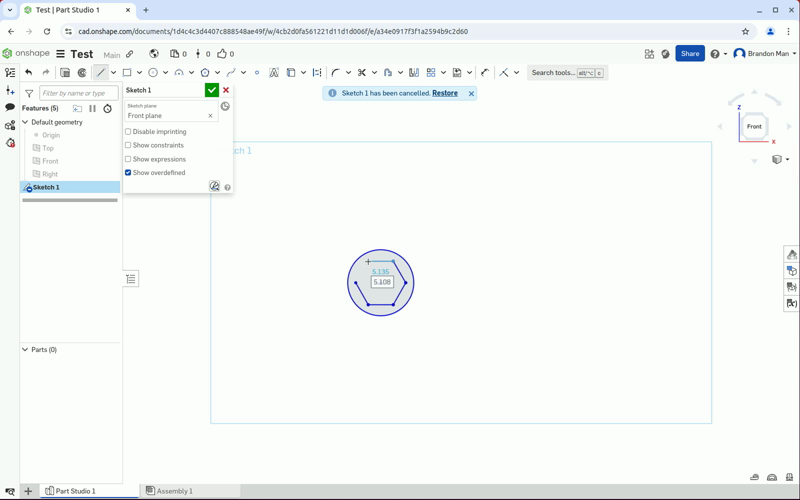
click(368, 261)
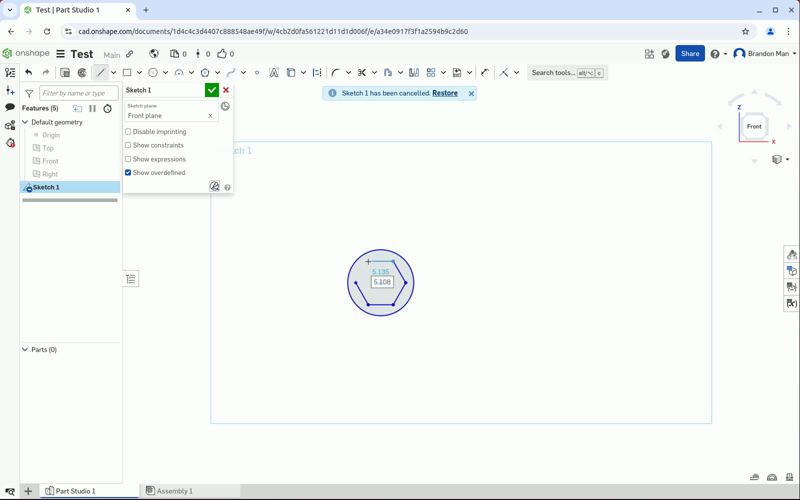
key_up(shift)
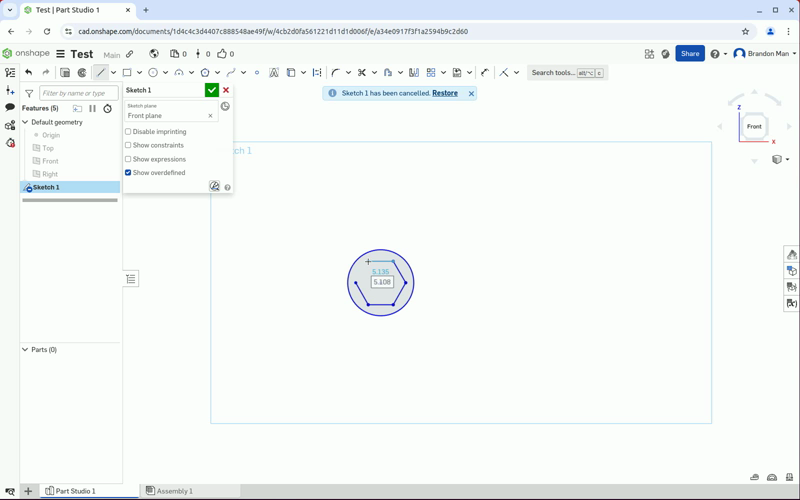
mouse_move(398, 261)
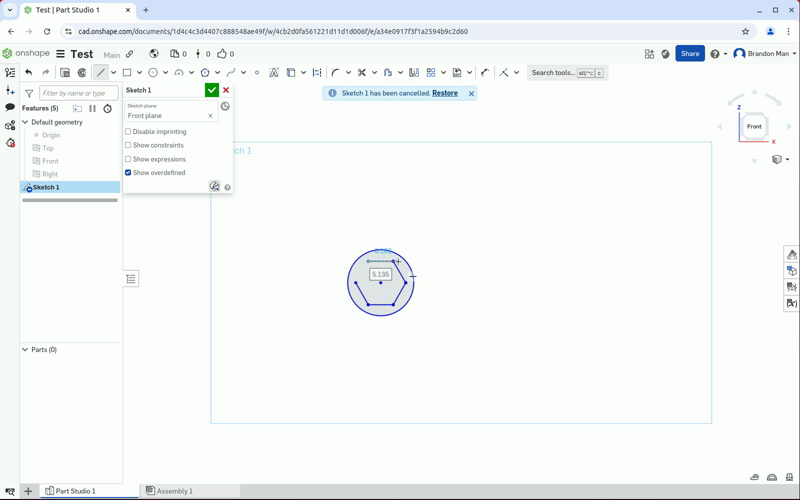
key_down(shift)
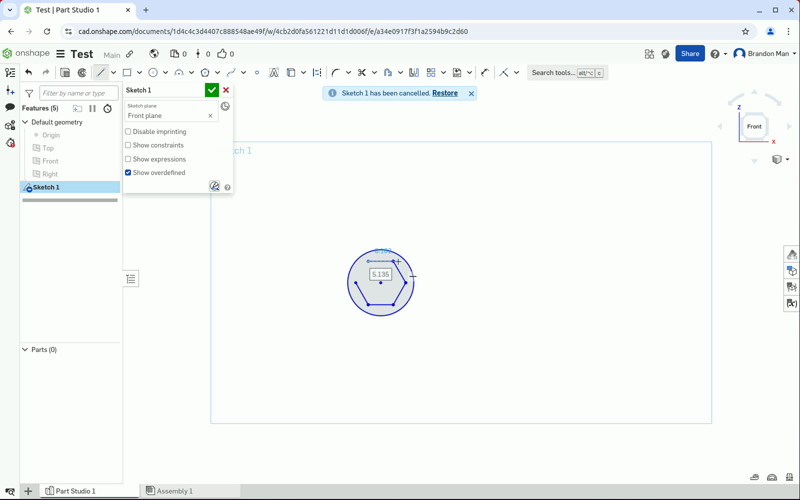
mouse_move(355, 282)
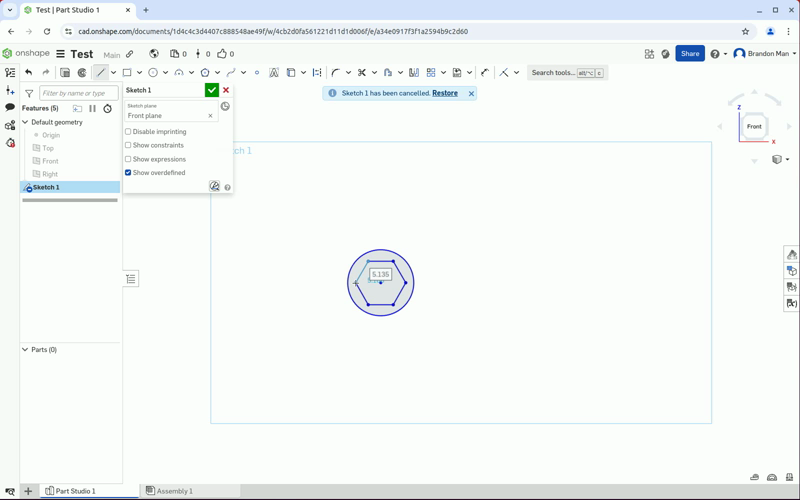
key_up(shift)
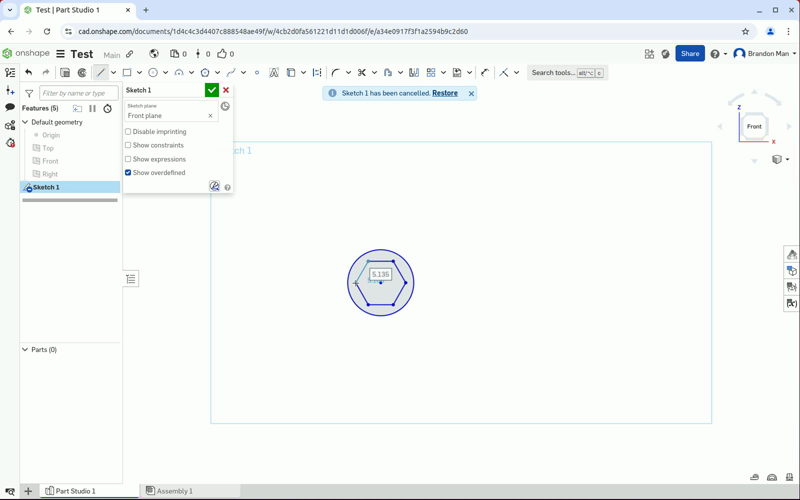
click(355, 282)
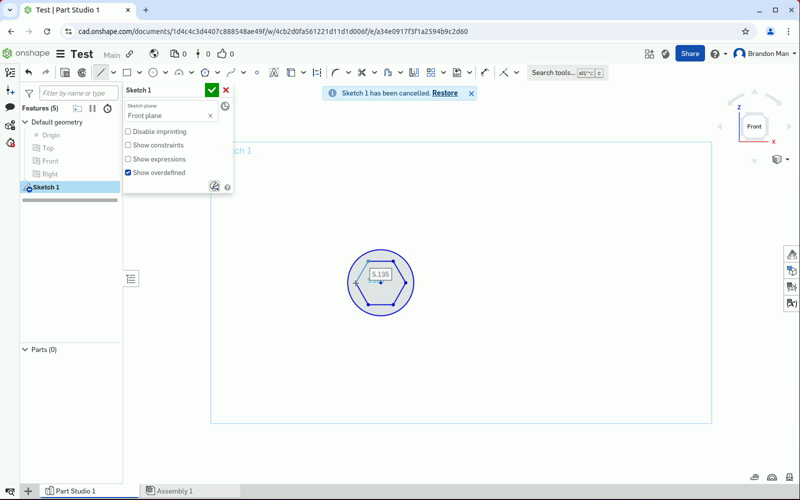
key(esc)
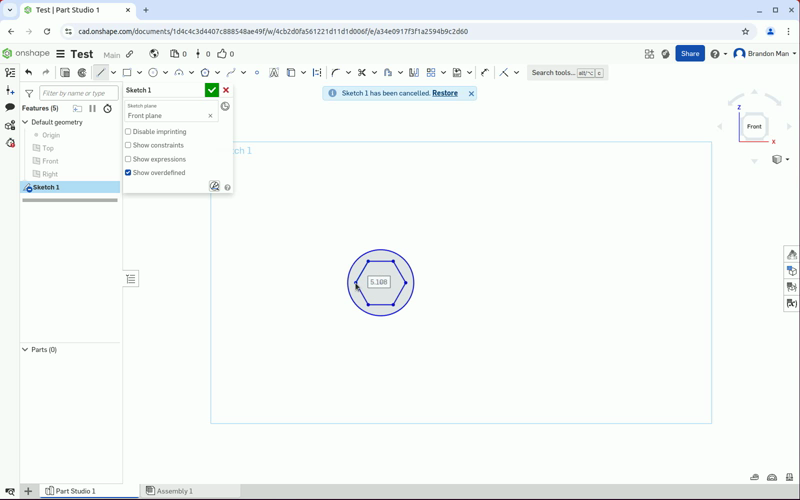
mouse_move(399, 262)
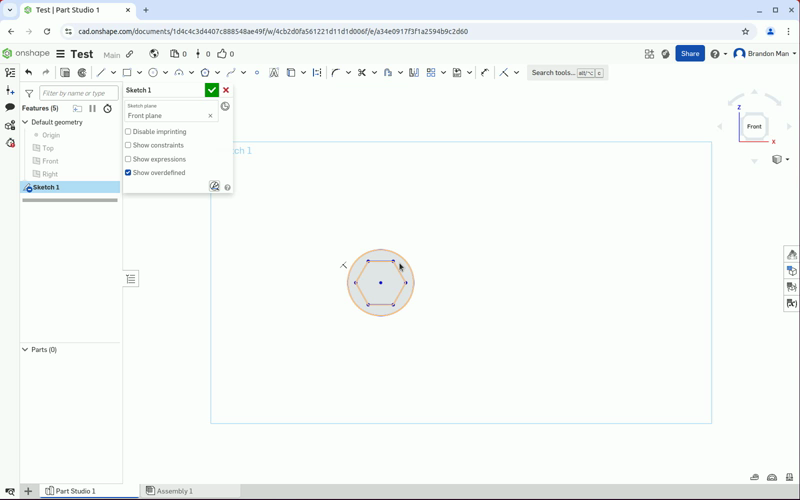
scroll(6)
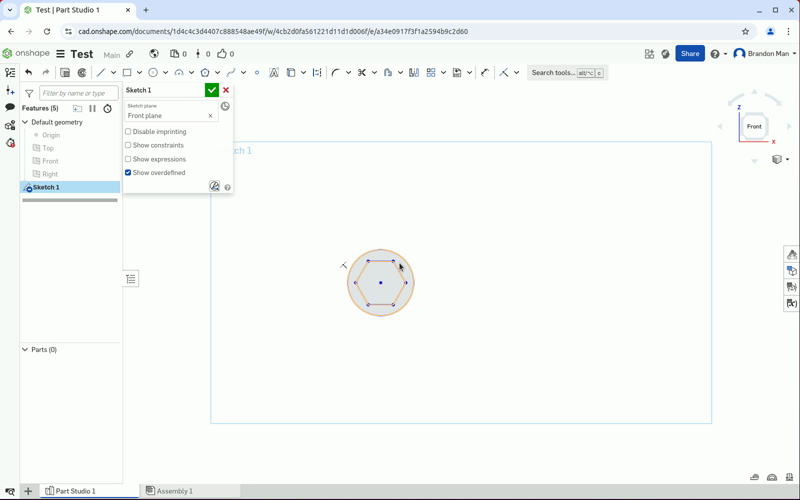
scroll(6)
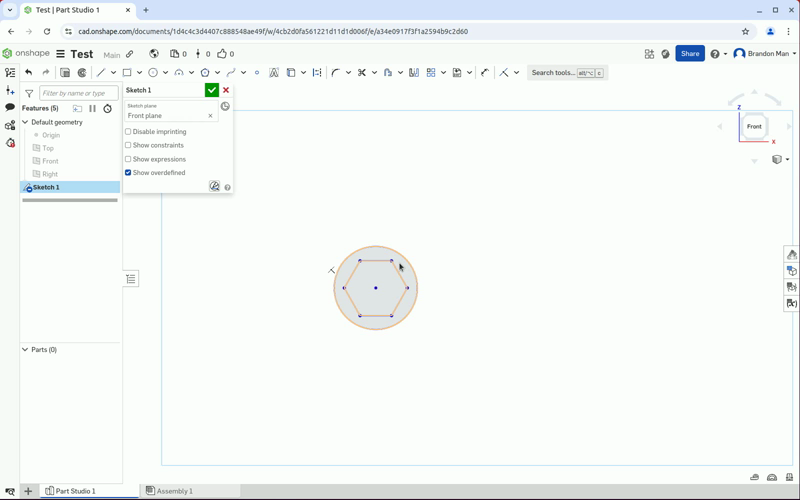
scroll(6)
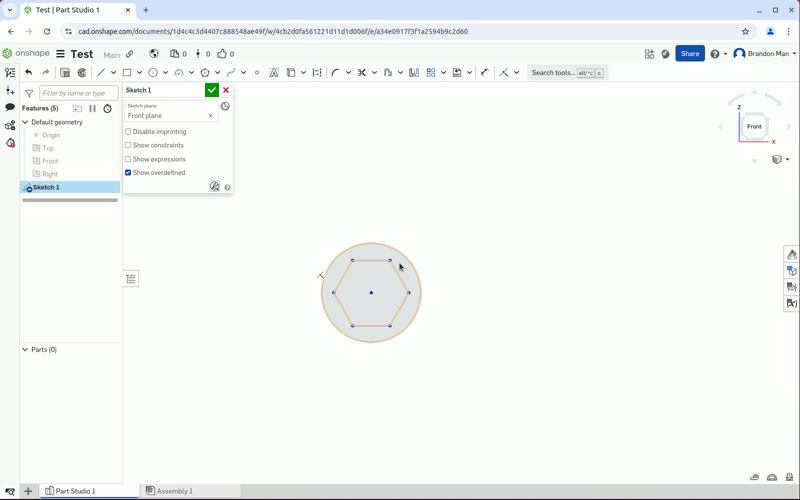
scroll(6)
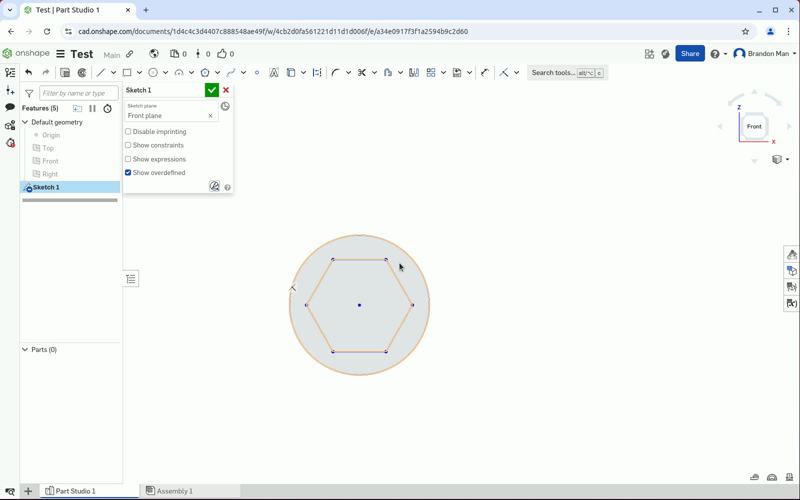
scroll(6)
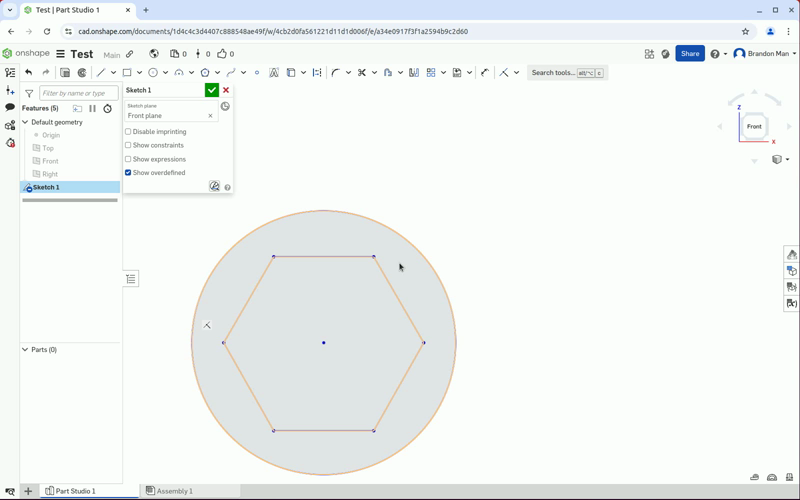
scroll(6)
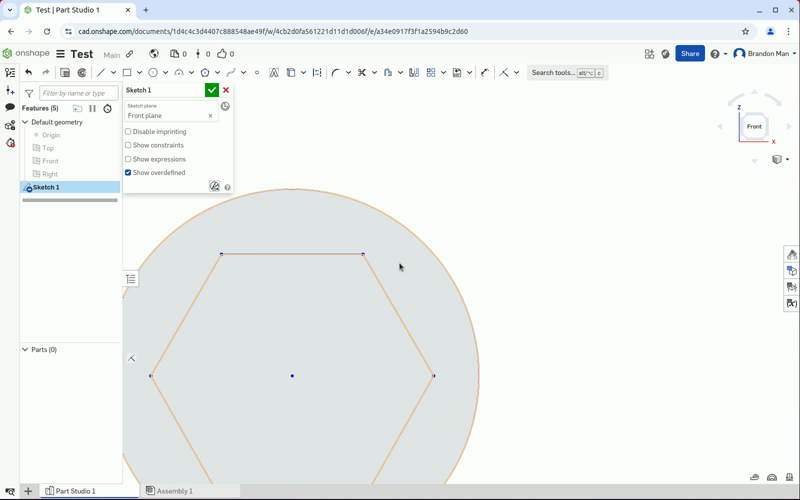
scroll(6)
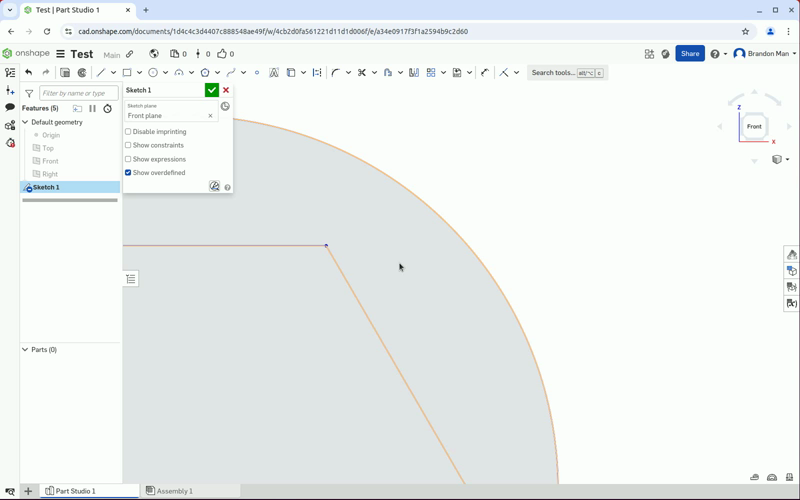
click(399, 262)
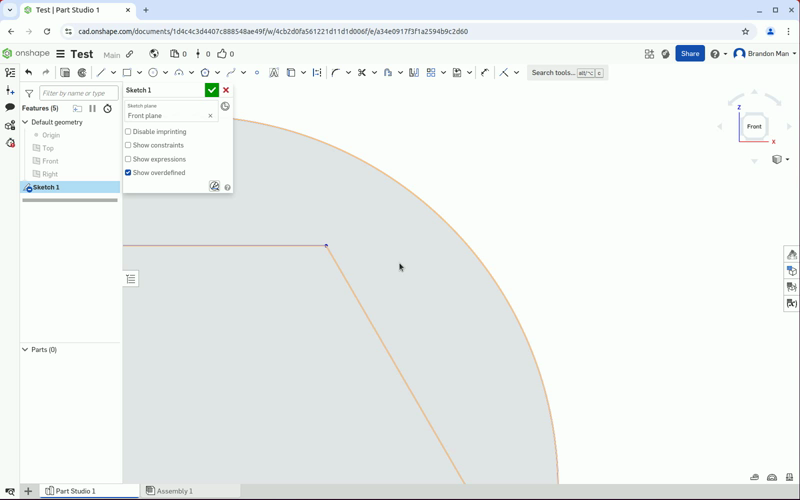
scroll(-6)
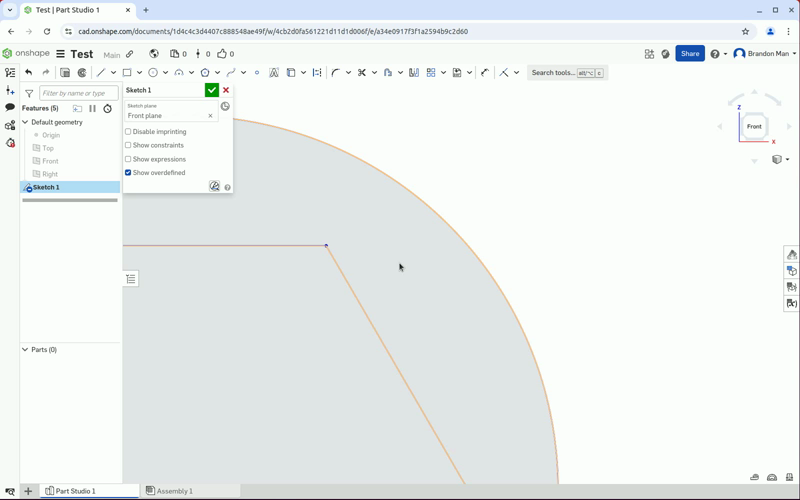
scroll(-6)
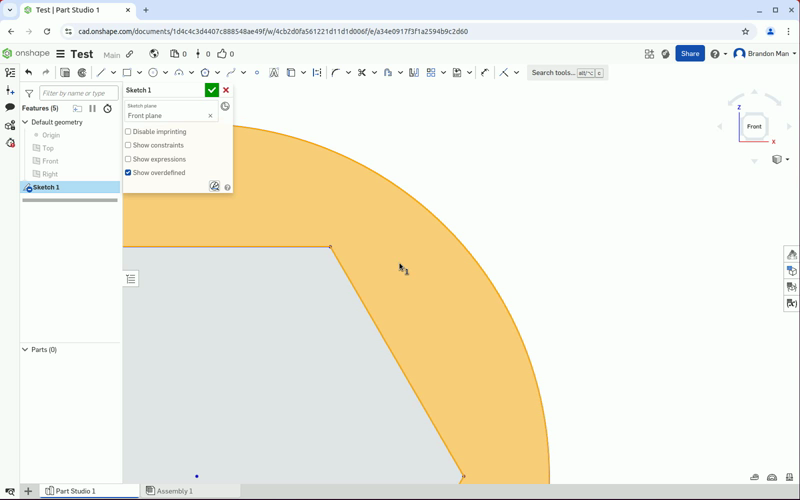
scroll(-6)
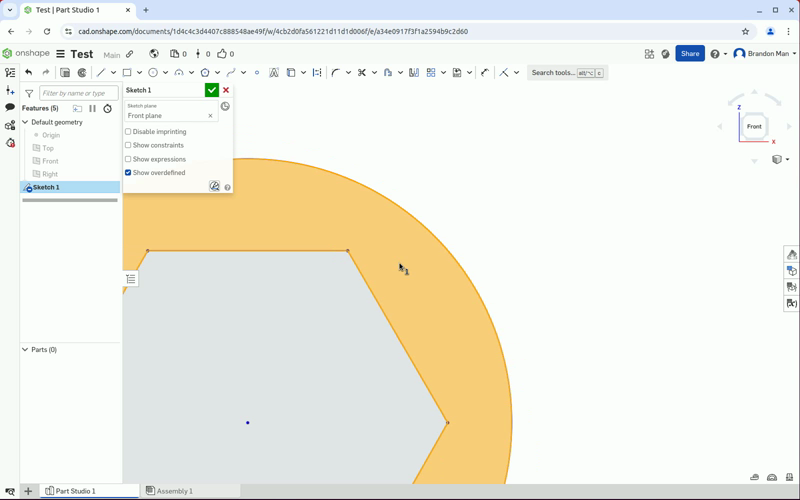
scroll(-6)
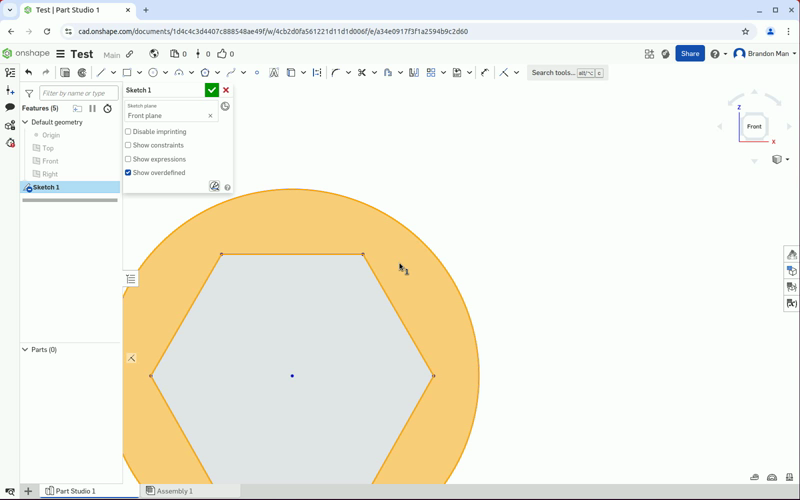
scroll(-6)
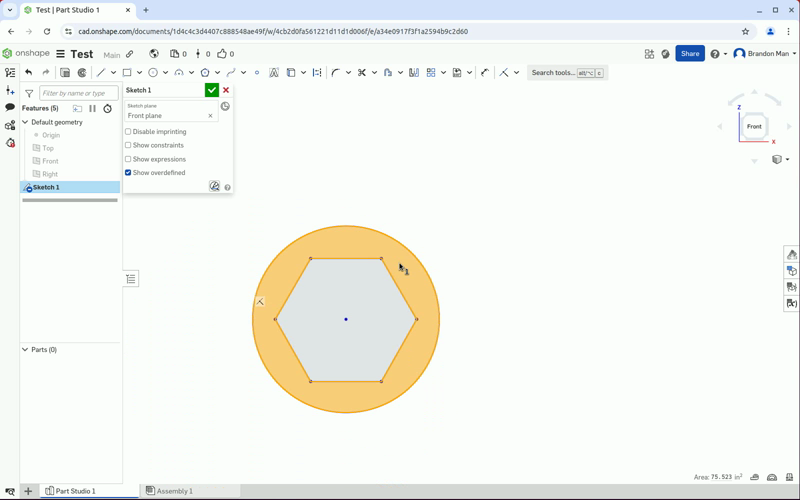
scroll(-6)
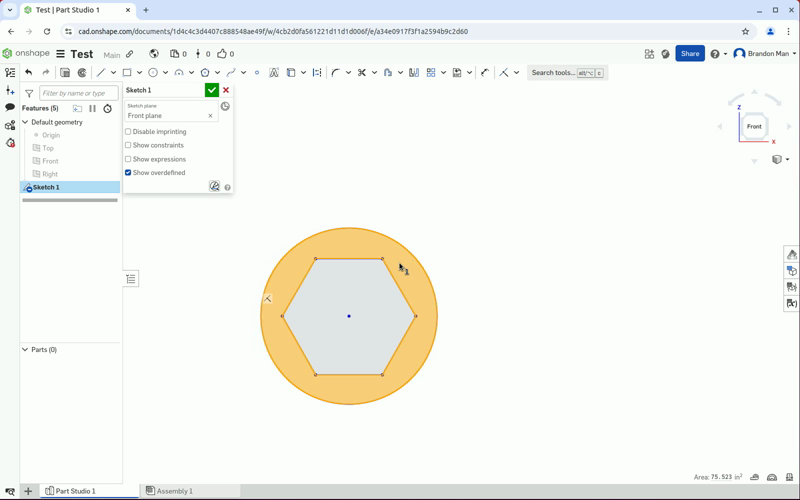
scroll(-6)
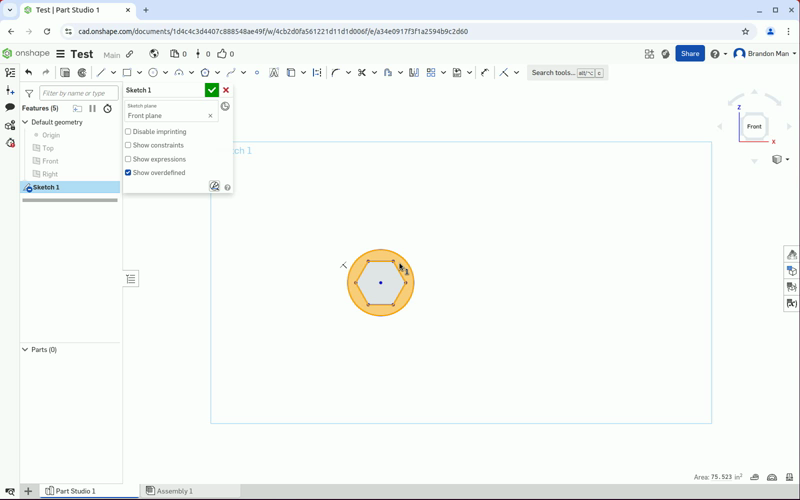
mouse_move(73, 352)
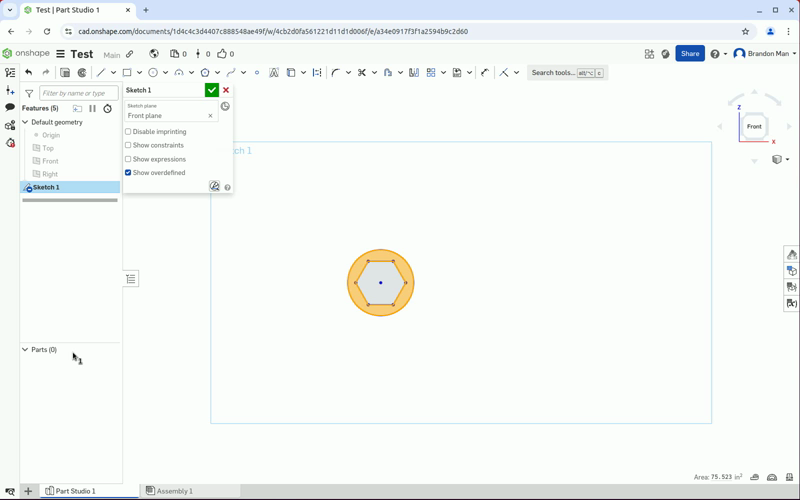
key(shift+y)
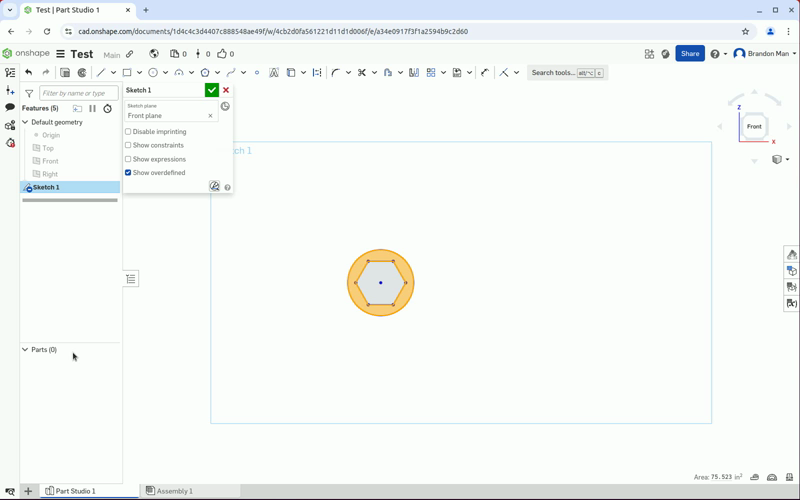
key(shift+e)
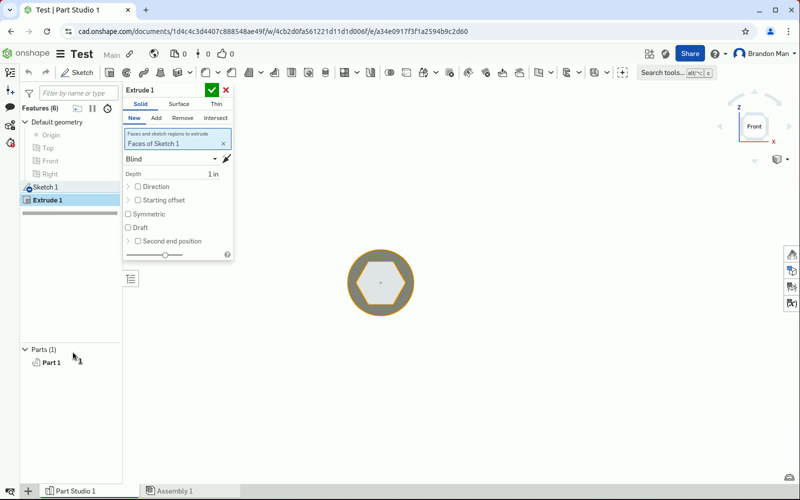
mouse_move(143, 106)
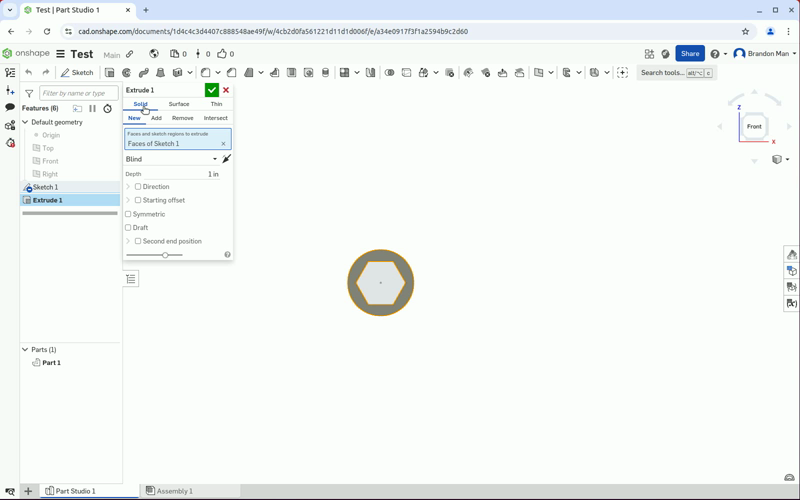
click(143, 106)
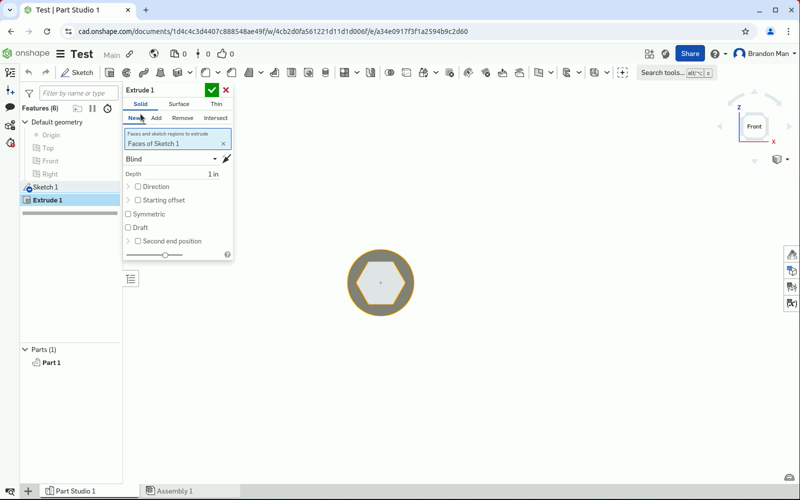
mouse_move(137, 120)
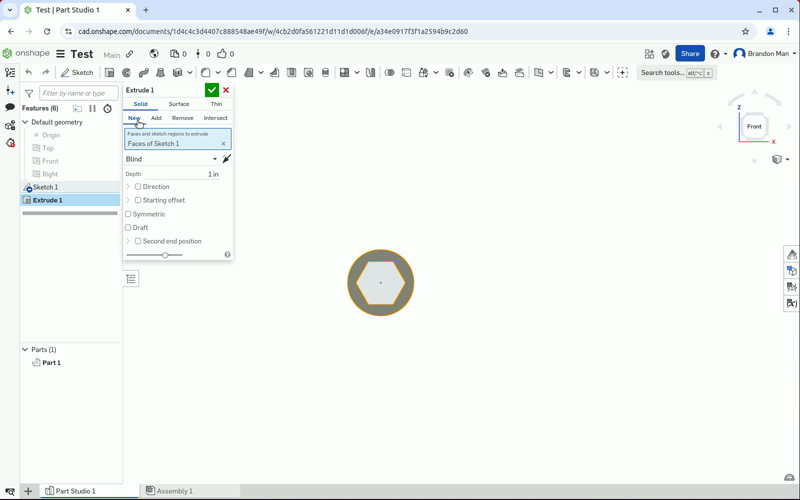
click(137, 120)
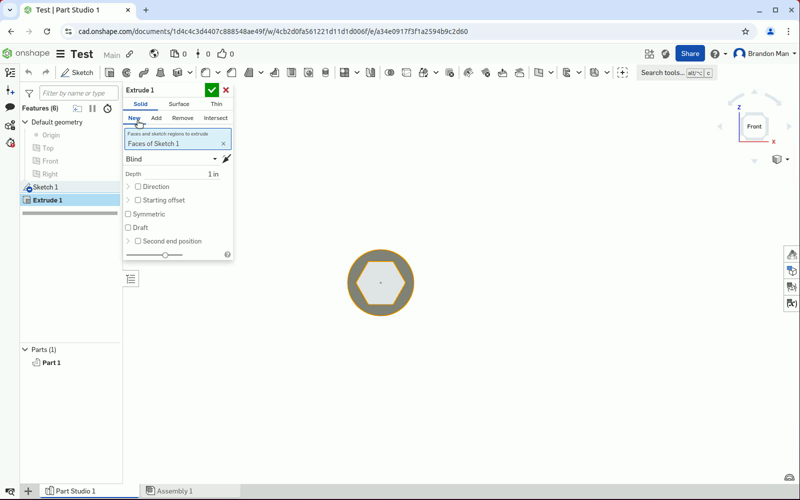
key(tab, 4)
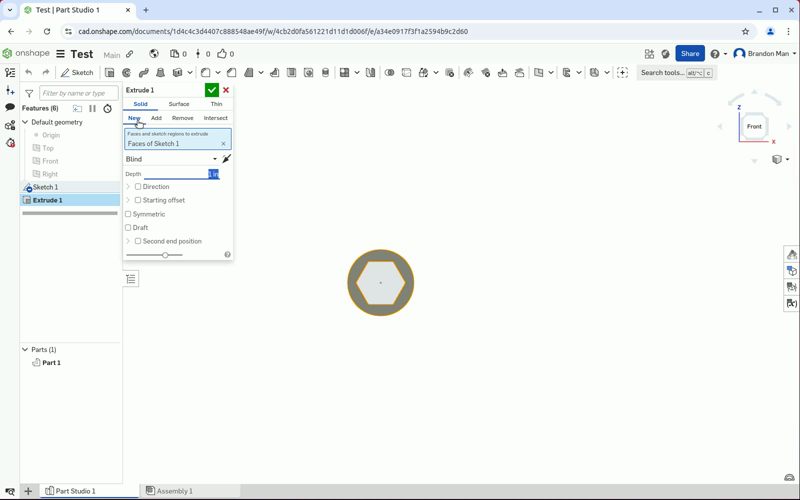
text(5.536)
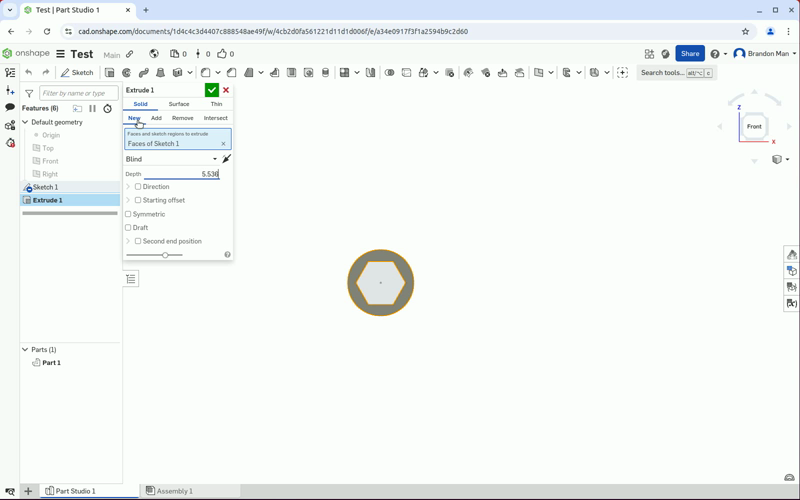
key(enter)
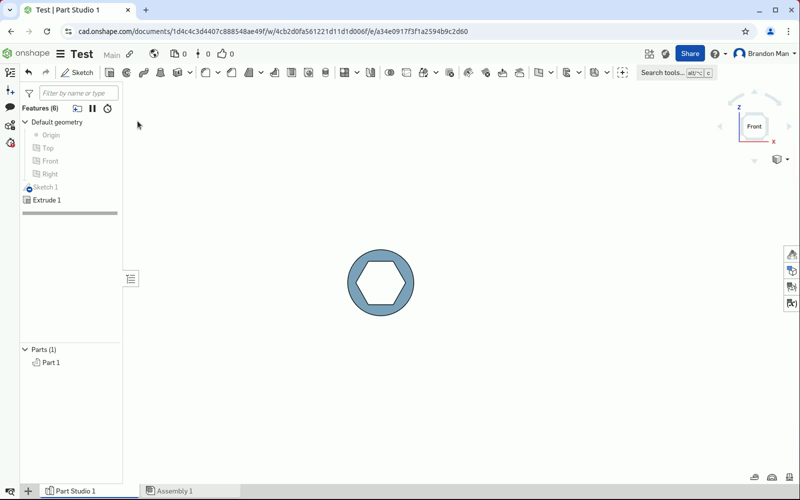
key(shift+h)
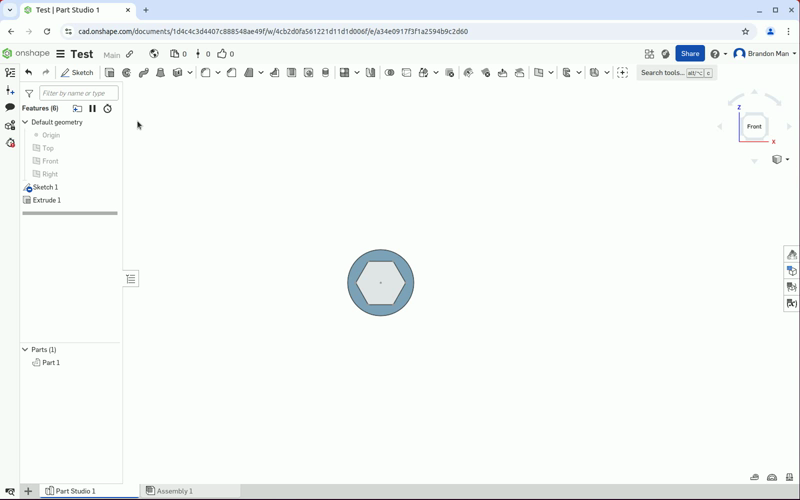
key(shift+h)
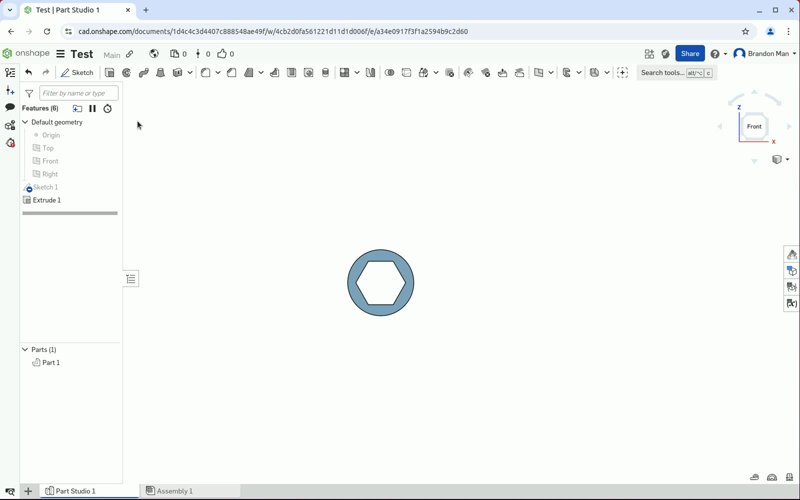
mouse_move(73, 189)
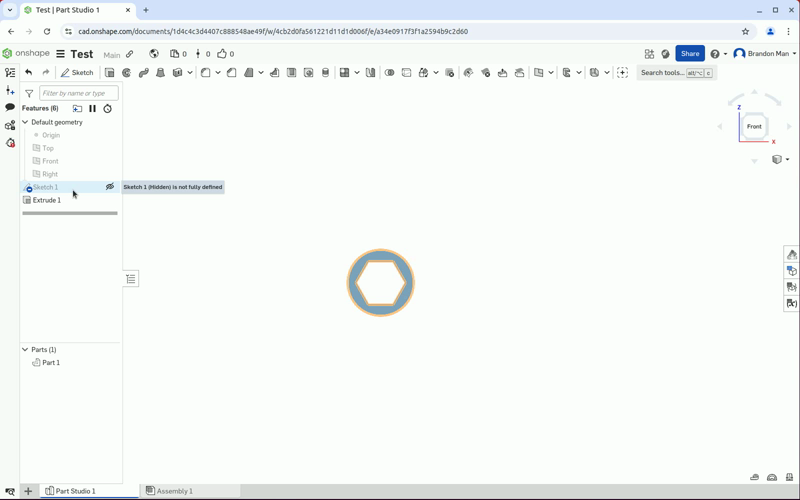
click(73, 189)
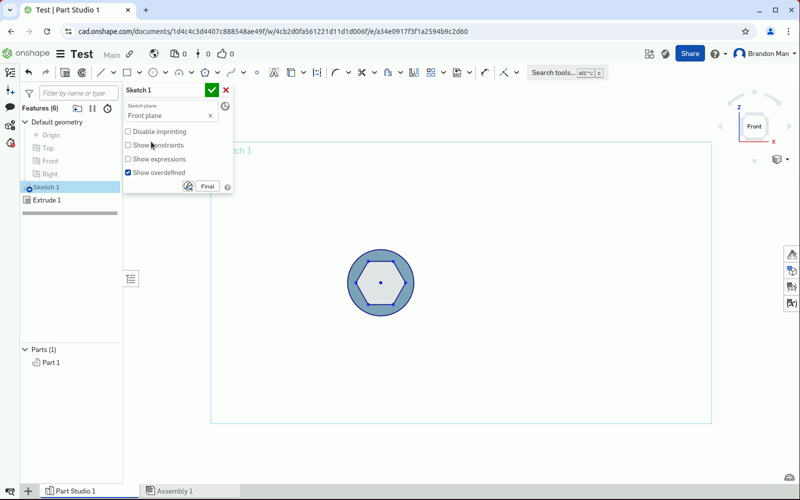
mouse_move(229, 92)
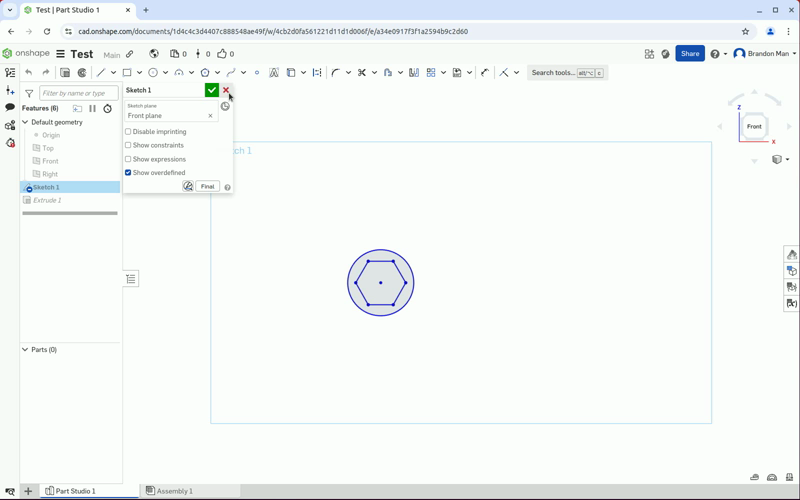
click(229, 92)
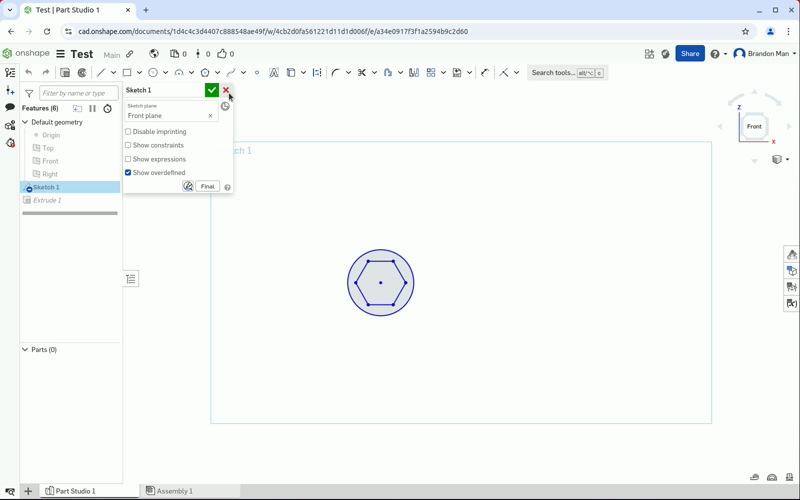
key(shift+s)
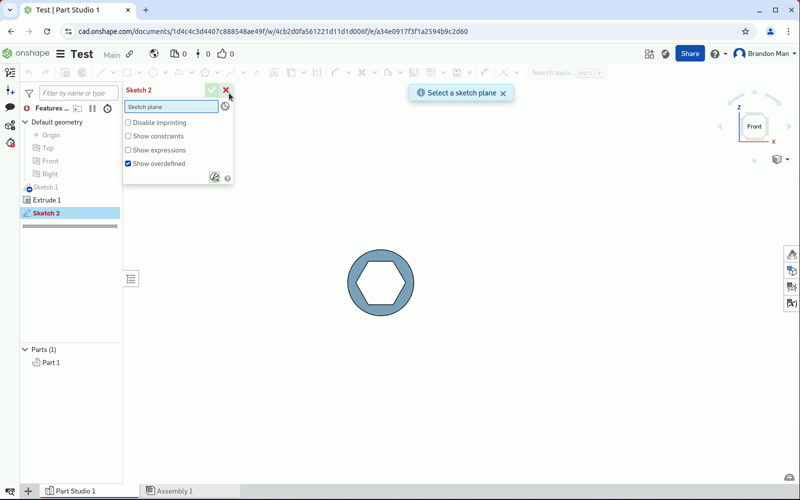
mouse_move(73, 163)
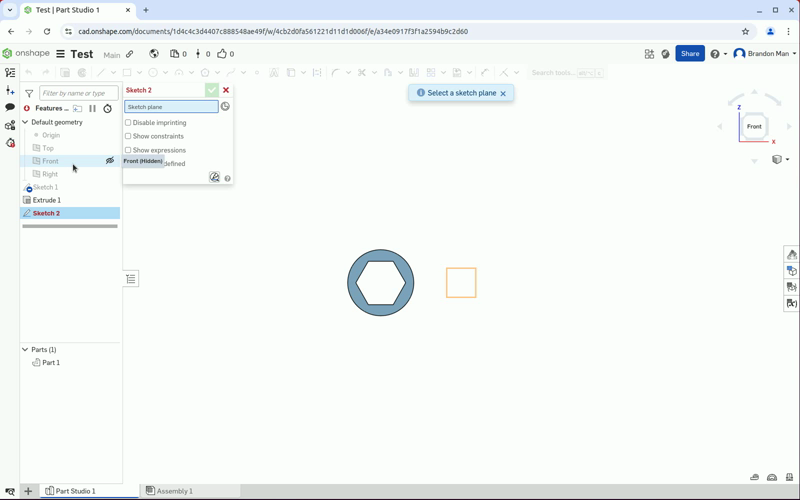
click(73, 163)
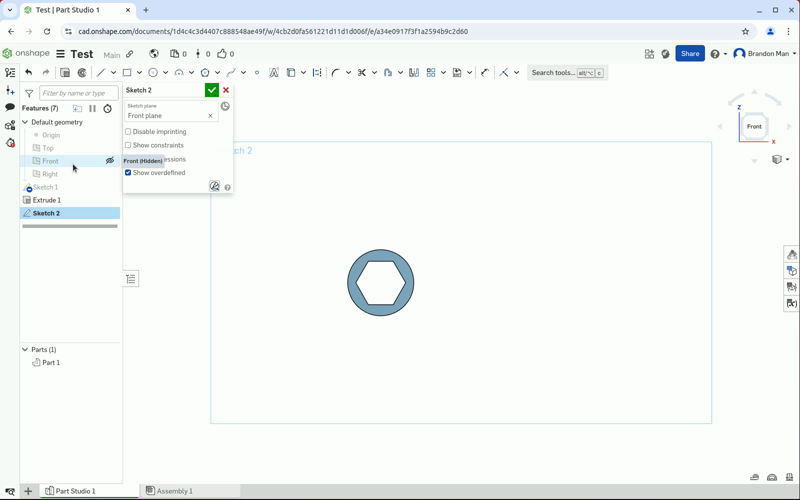
mouse_move(73, 352)
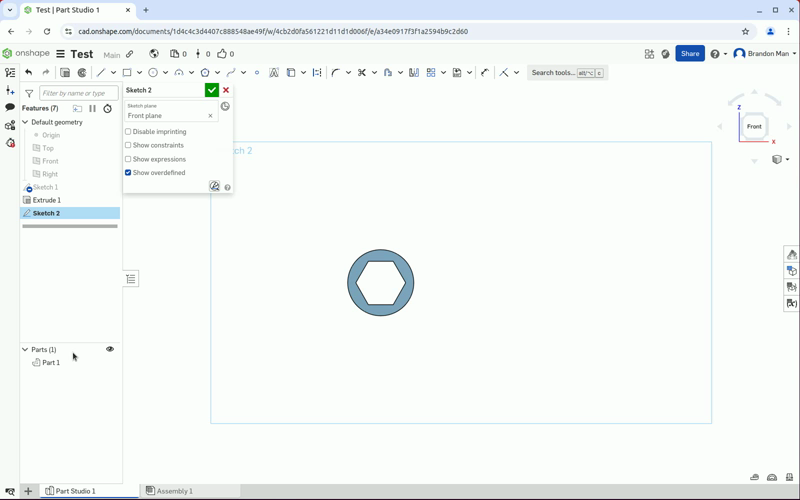
key(y)
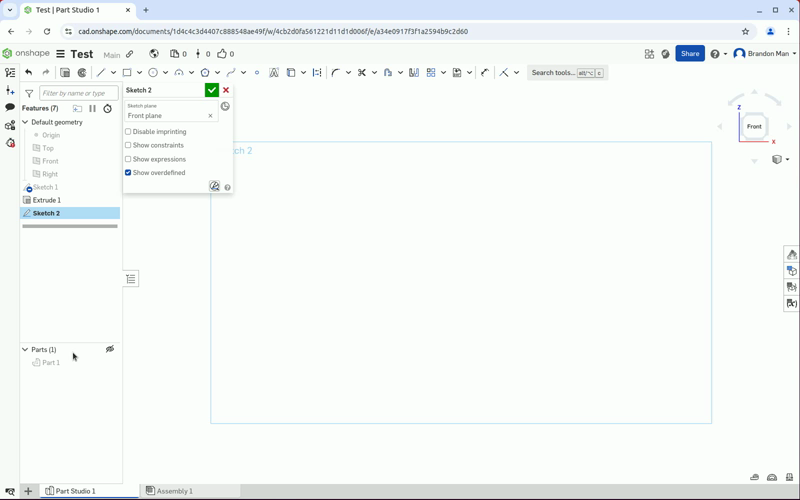
key(c)
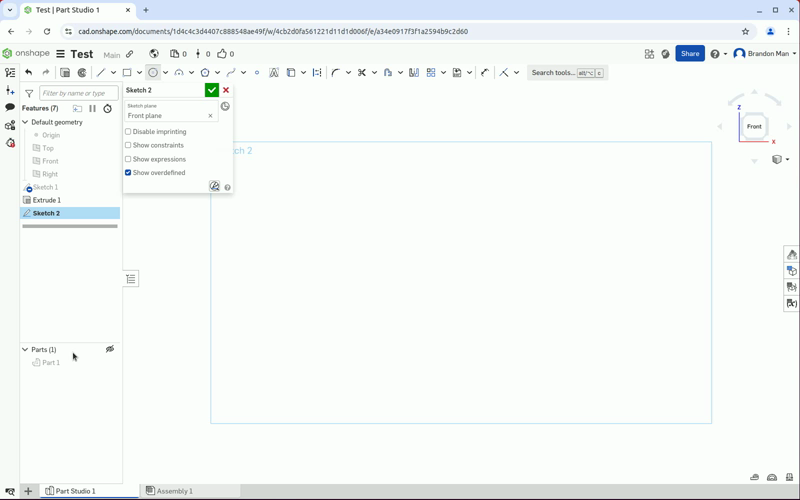
key_down(shift)
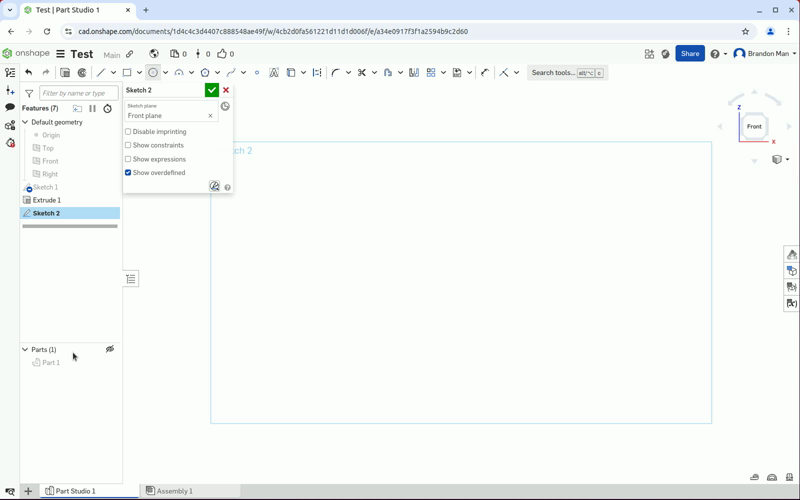
mouse_move(518, 282)
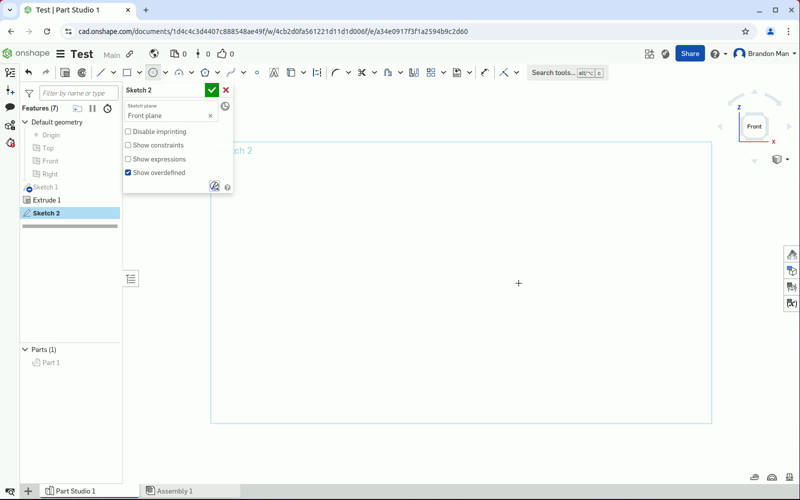
click(518, 282)
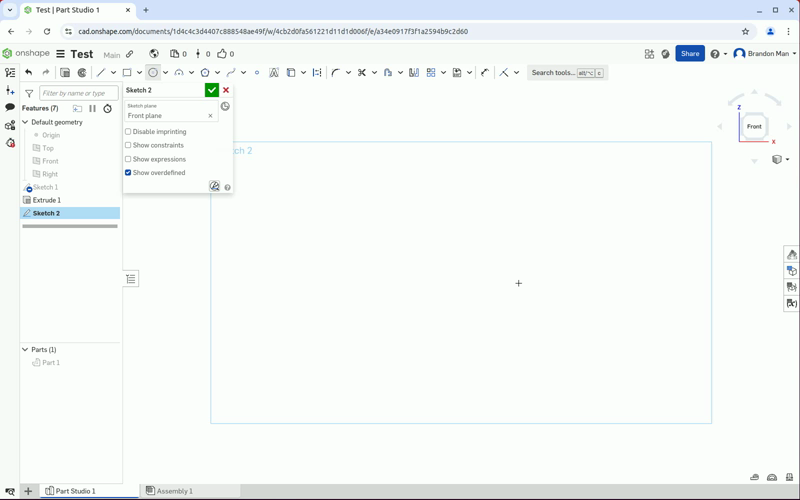
key_up(shift)
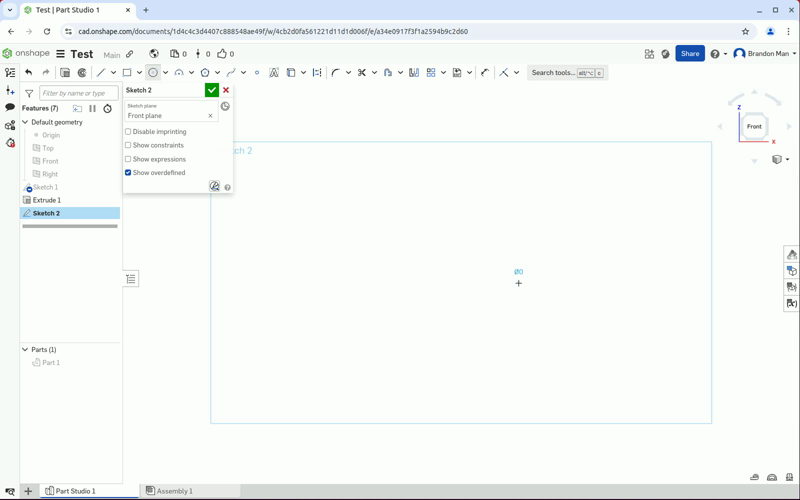
mouse_move(540, 282)
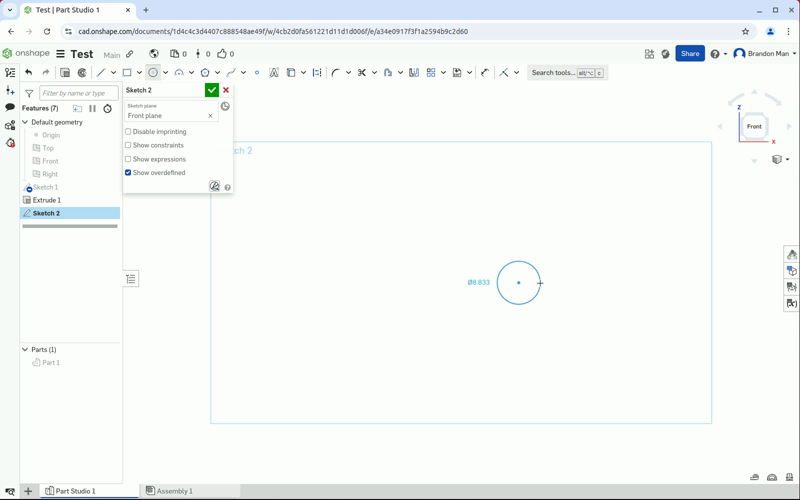
click(540, 282)
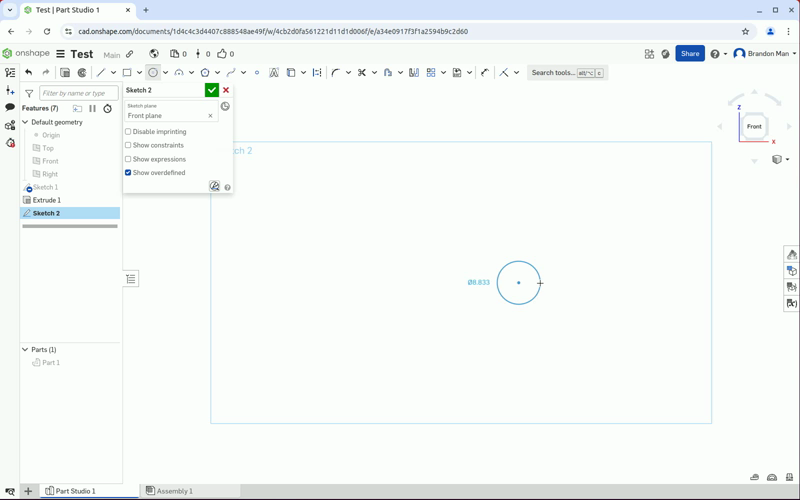
key(esc)
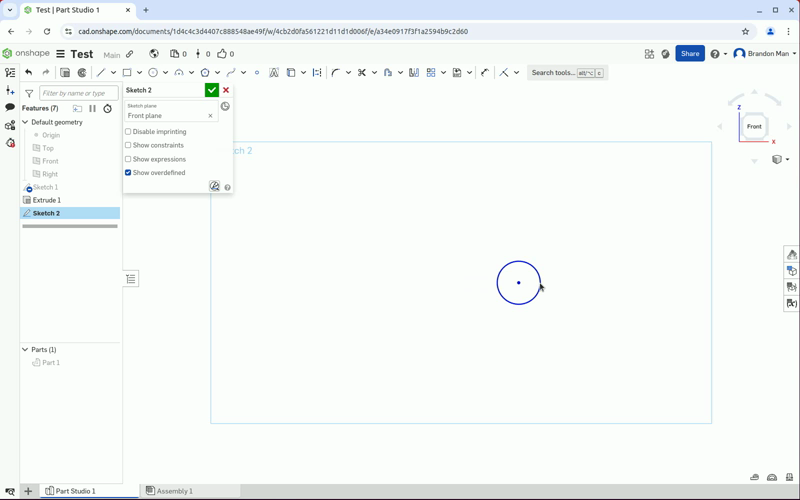
key(l)
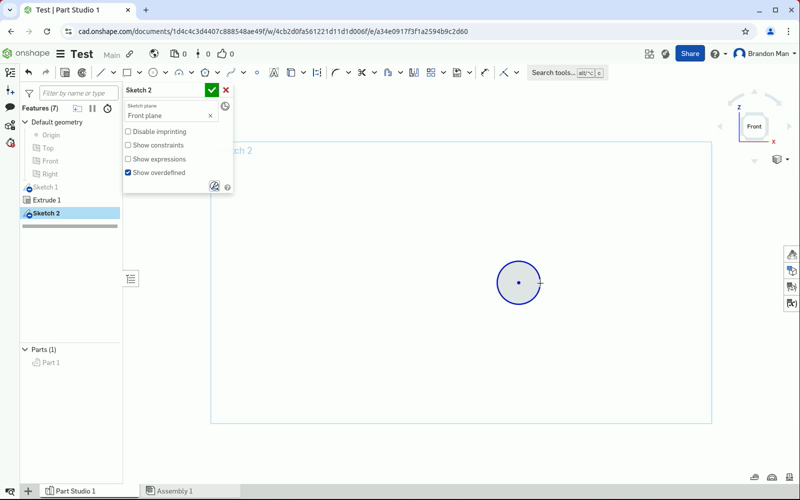
key_down(shift)
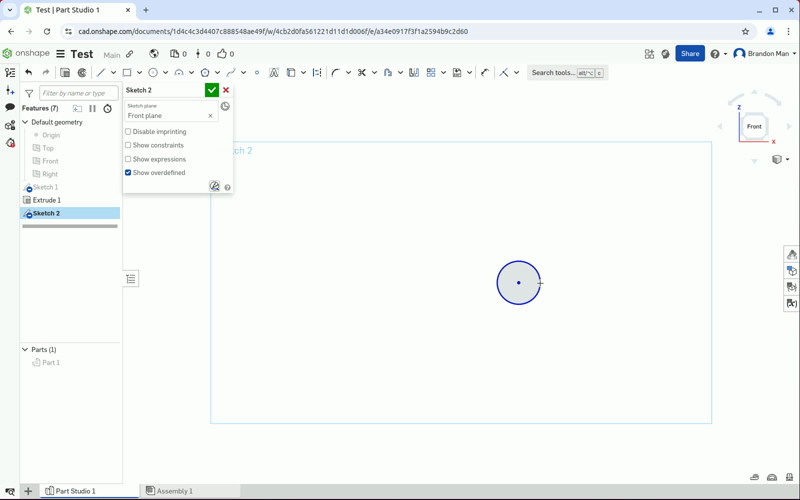
mouse_move(503, 277)
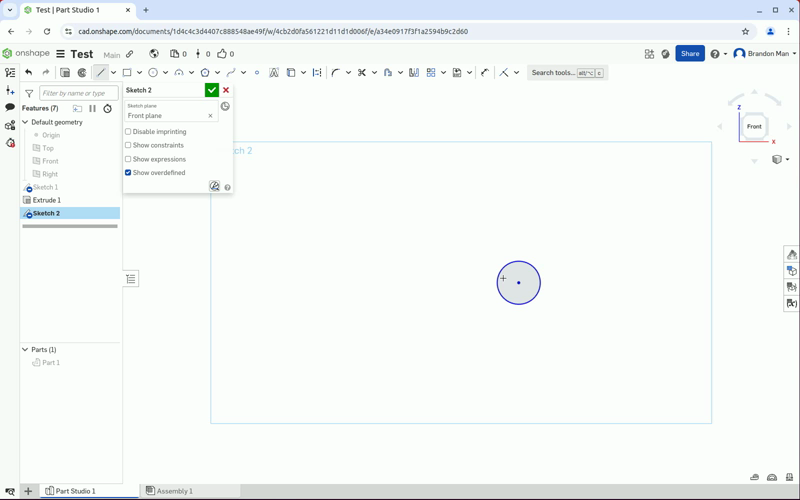
click(503, 277)
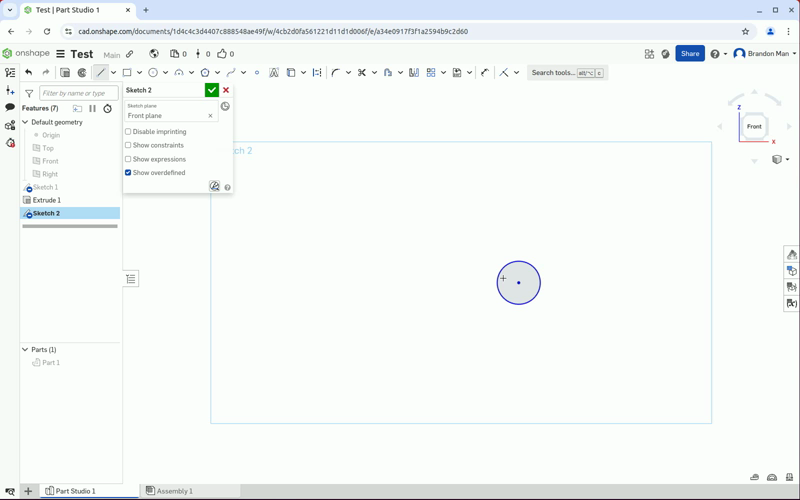
key_up(shift)
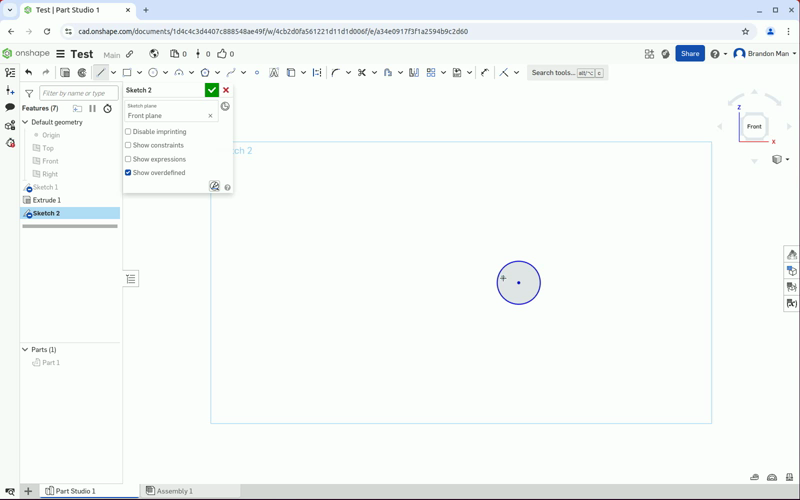
key_down(shift)
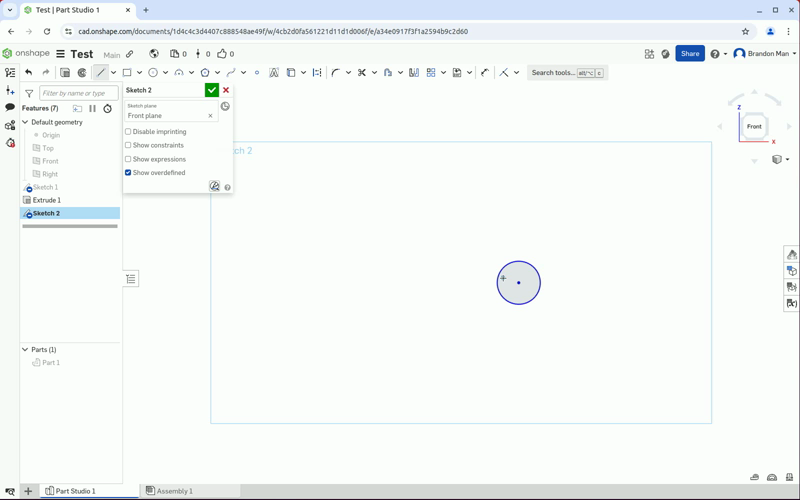
mouse_move(533, 277)
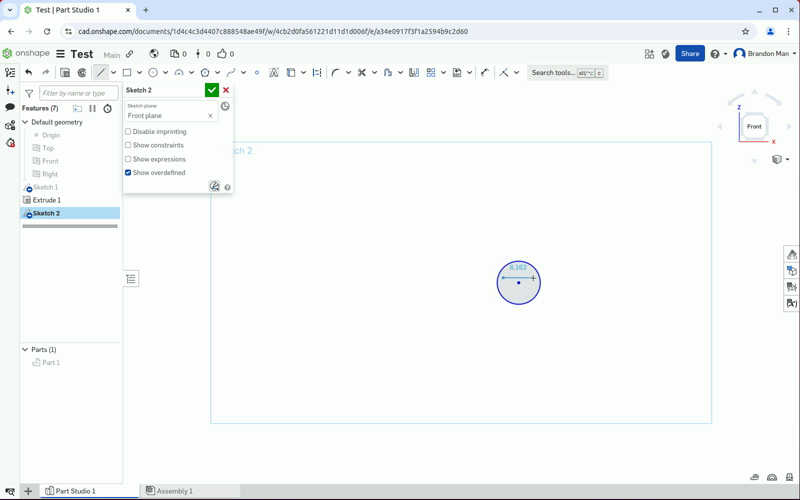
mouse_move(509, 296)
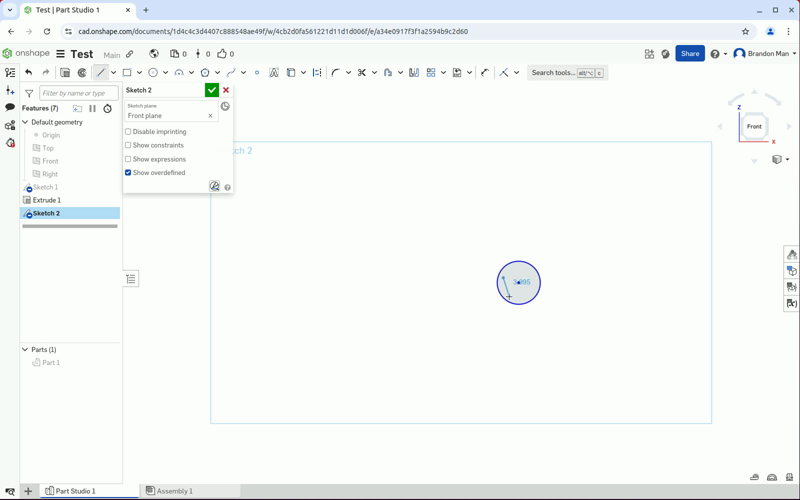
click(509, 296)
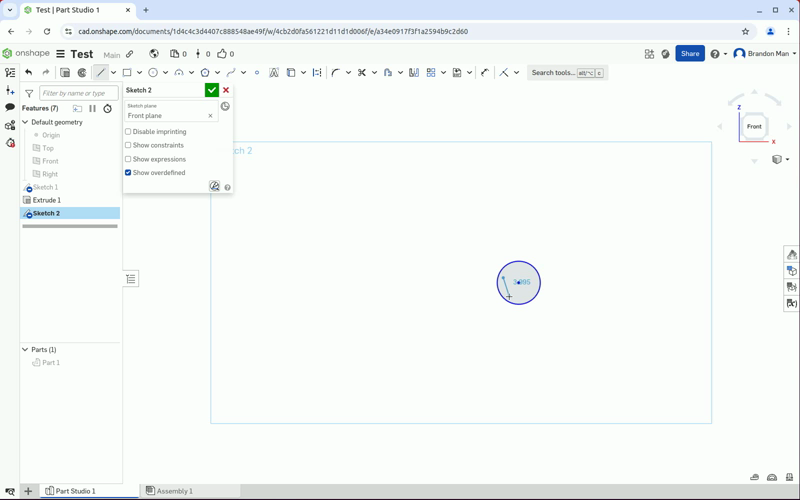
key_up(shift)
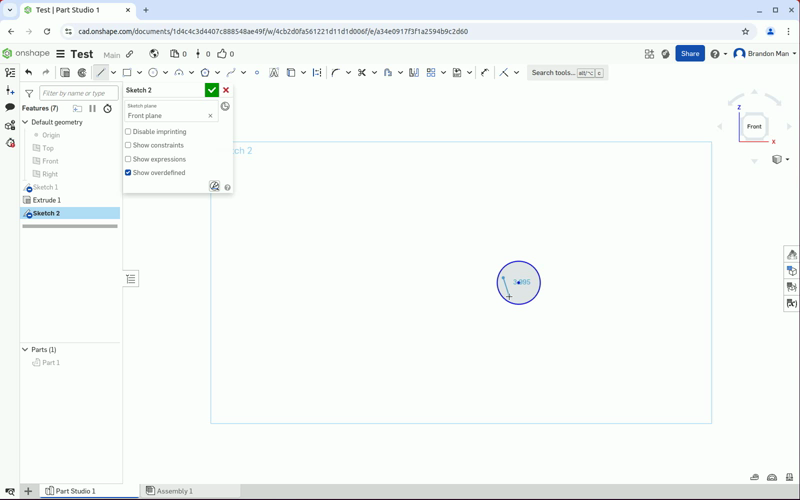
key_down(shift)
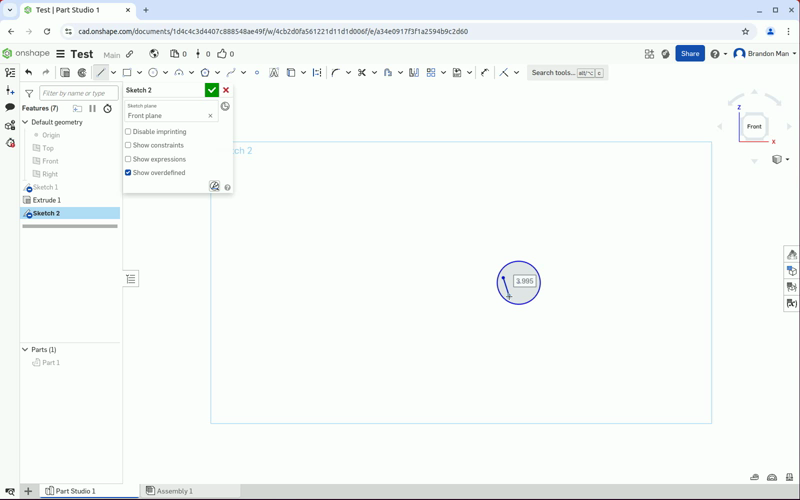
mouse_move(539, 296)
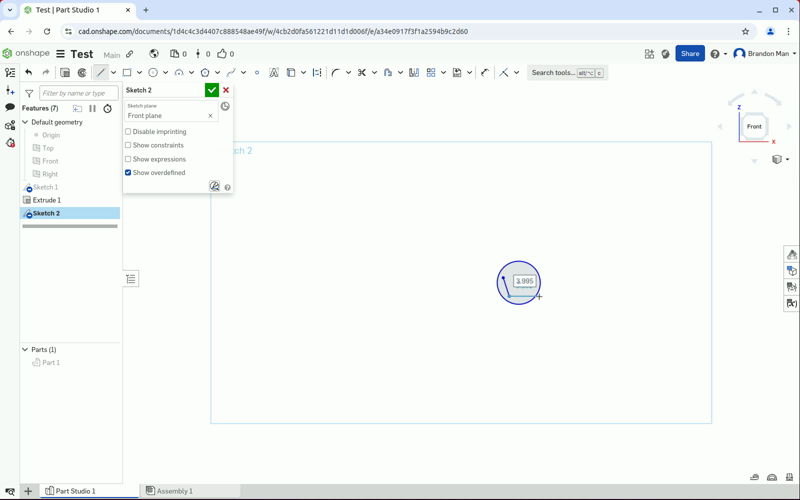
mouse_move(527, 296)
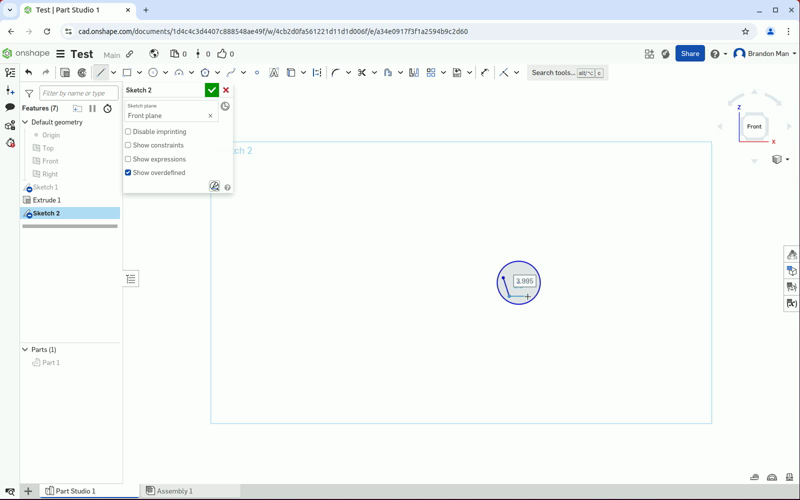
click(527, 296)
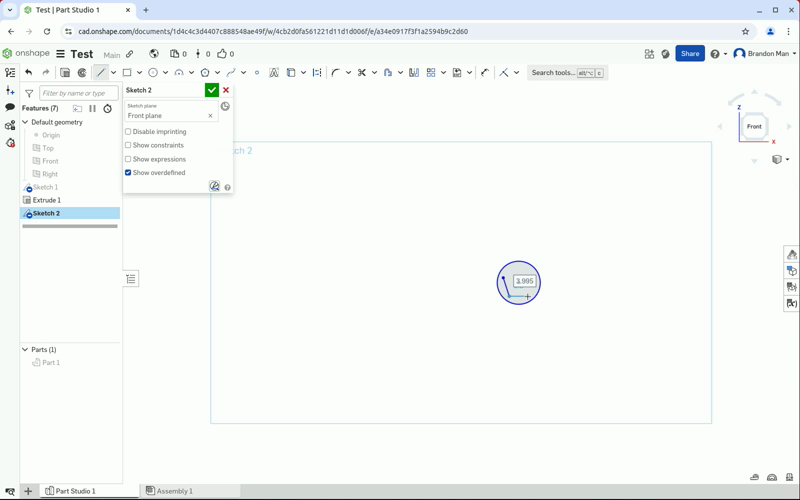
key_up(shift)
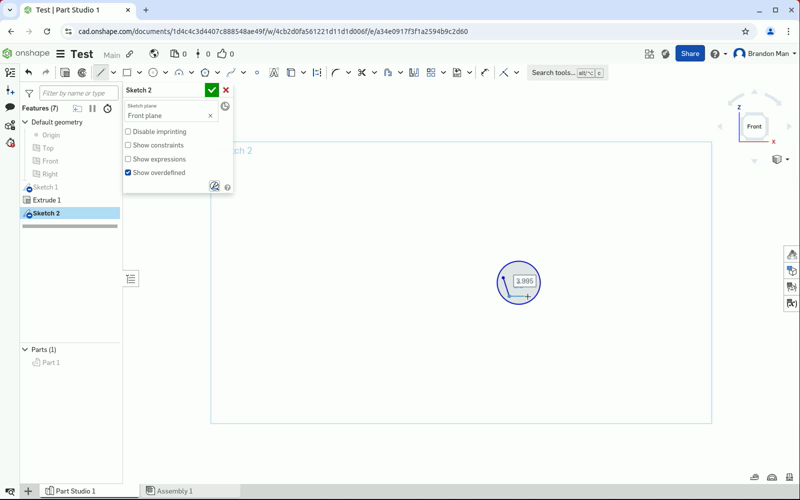
key_down(shift)
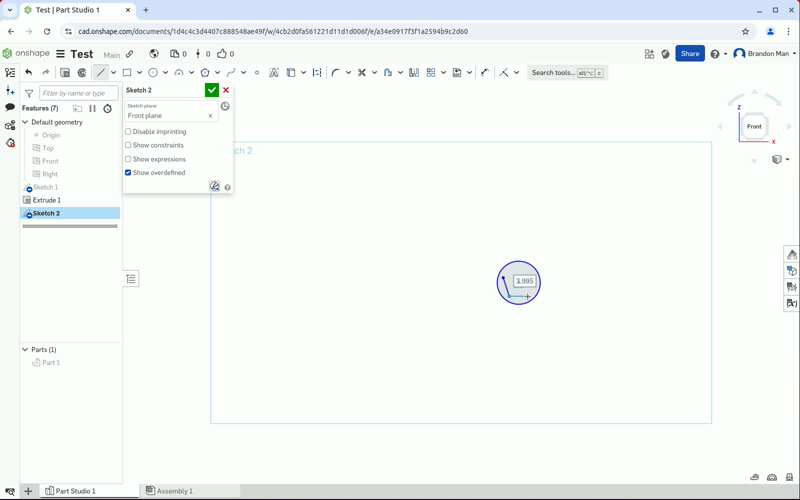
mouse_move(557, 296)
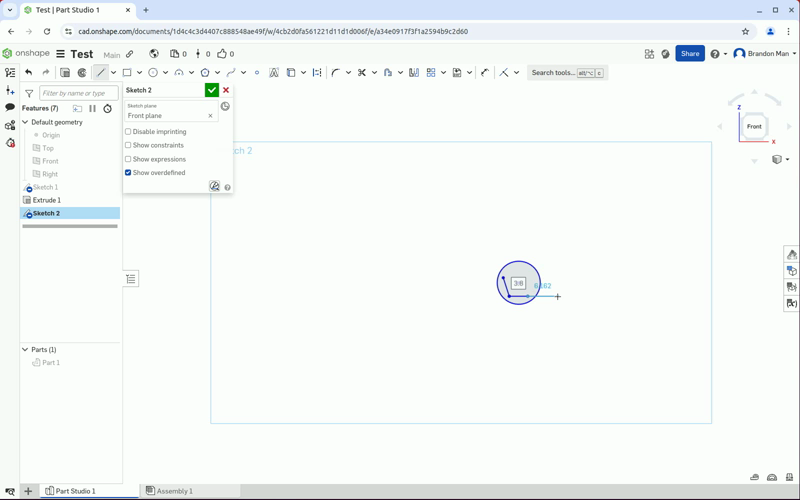
mouse_move(533, 277)
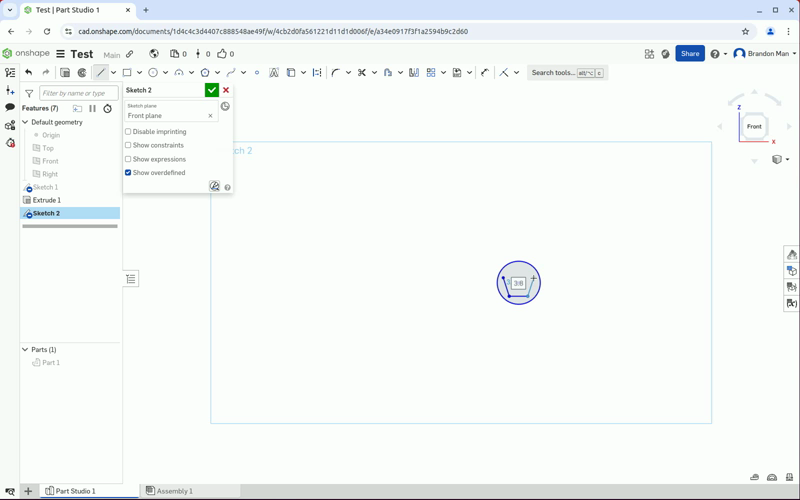
click(533, 277)
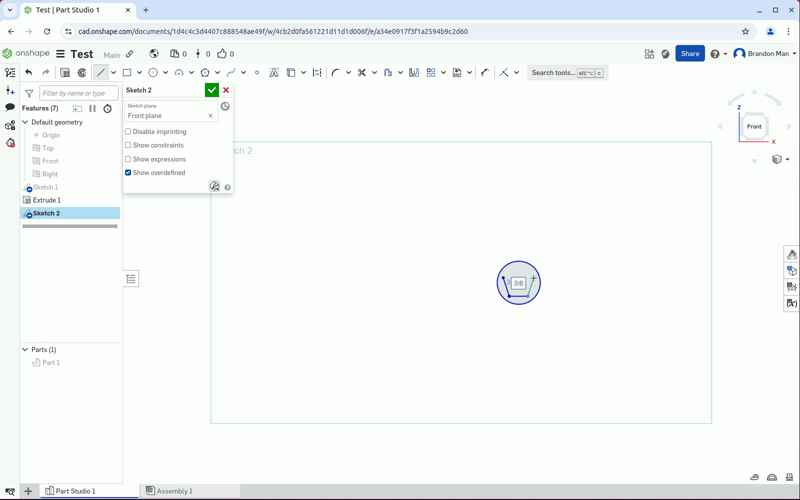
key_up(shift)
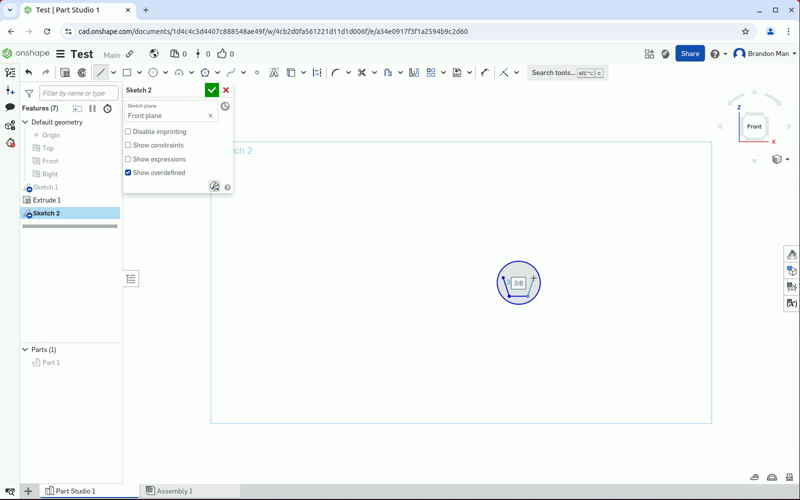
key_down(shift)
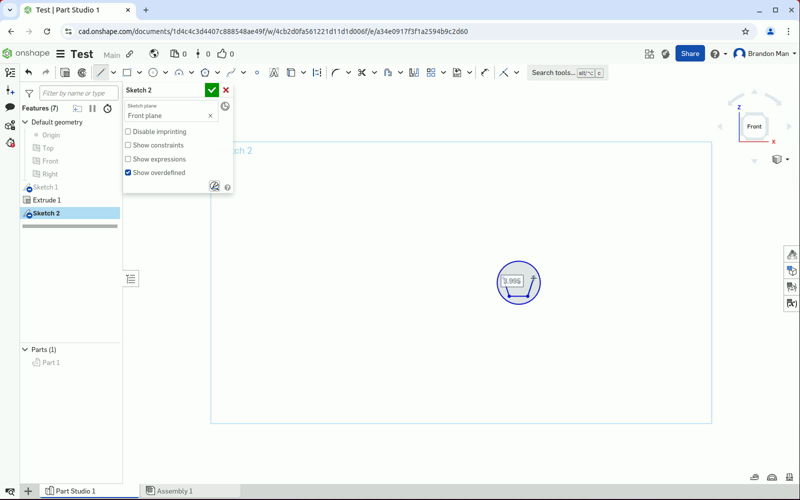
mouse_move(563, 277)
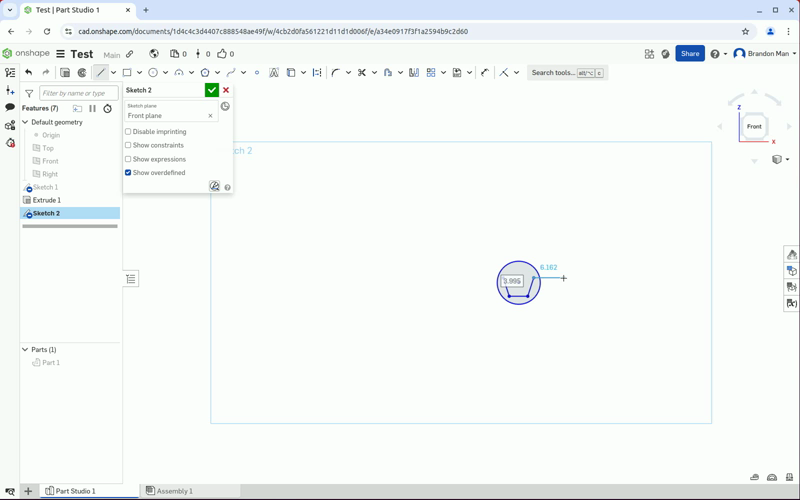
mouse_move(518, 266)
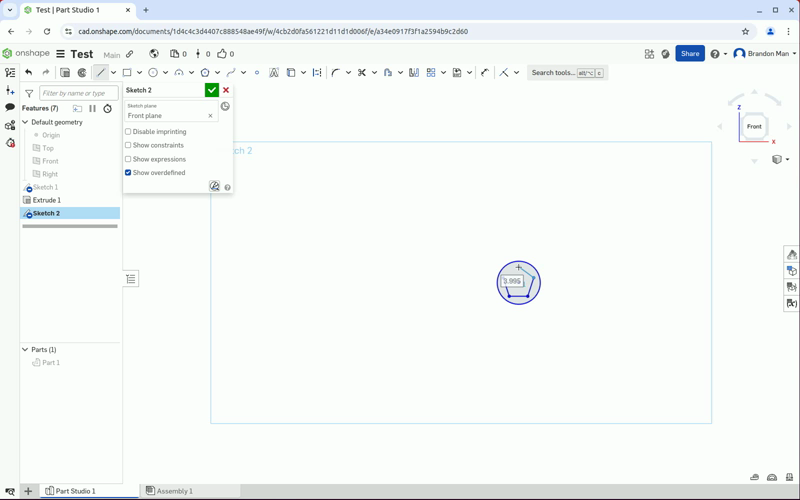
click(518, 266)
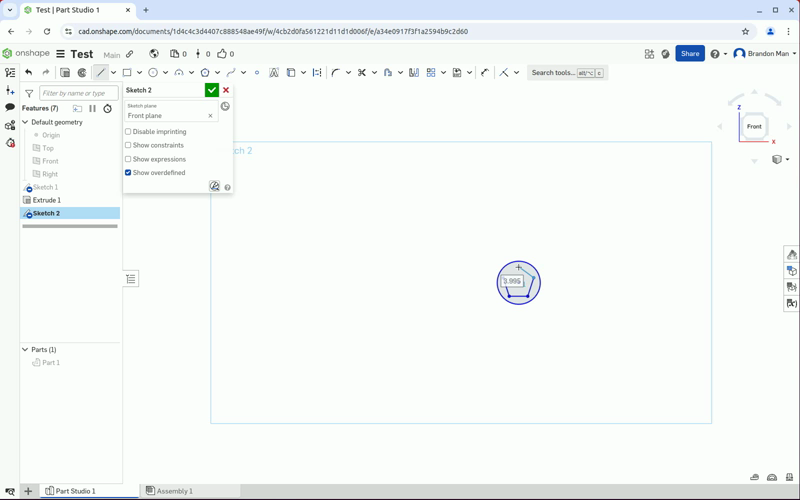
key_up(shift)
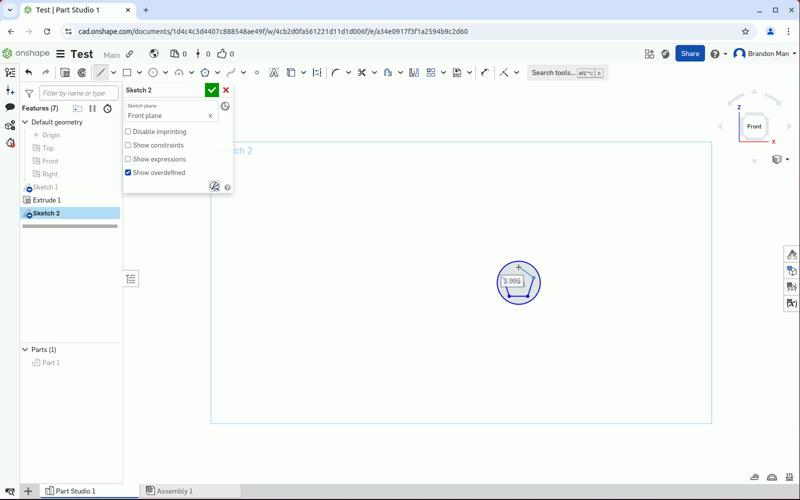
mouse_move(548, 266)
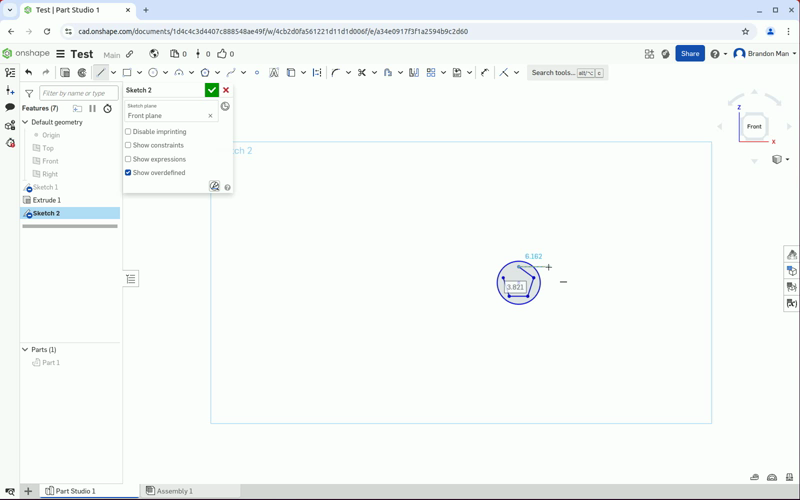
key_down(shift)
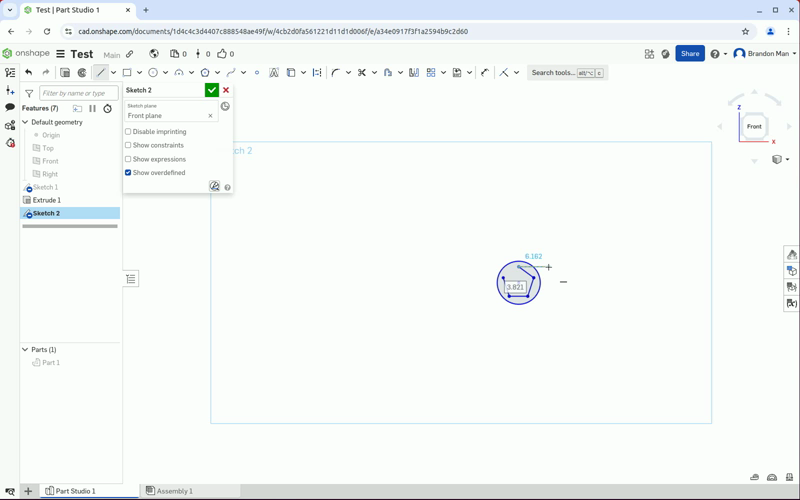
mouse_move(503, 277)
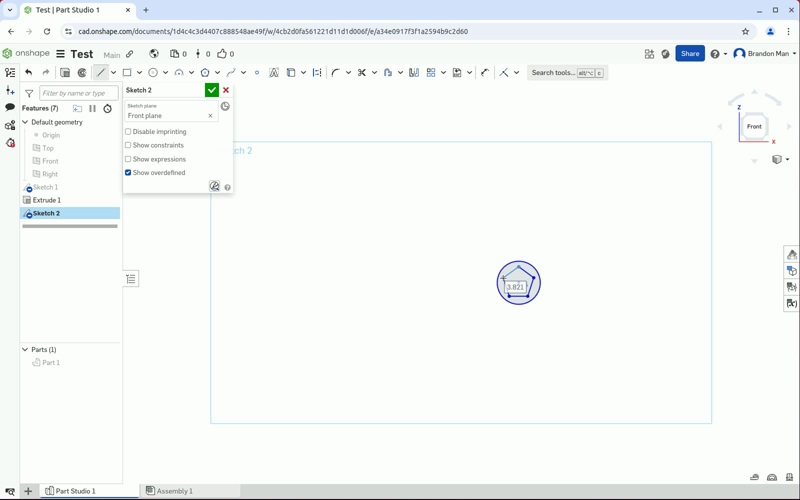
key_up(shift)
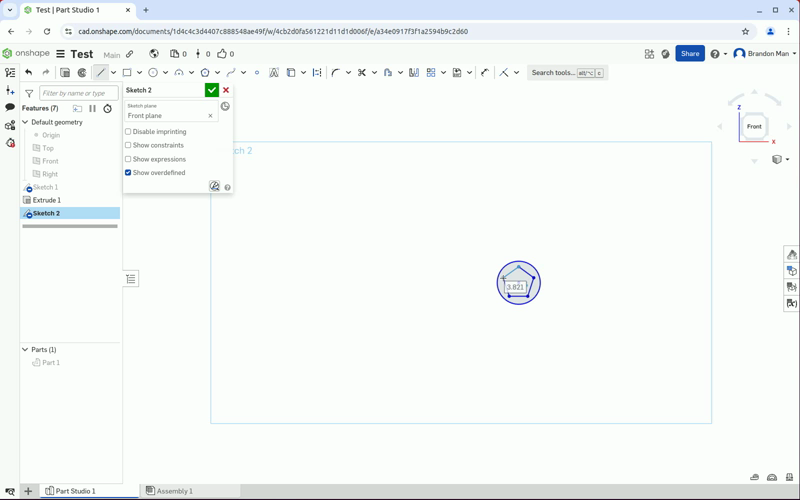
click(503, 277)
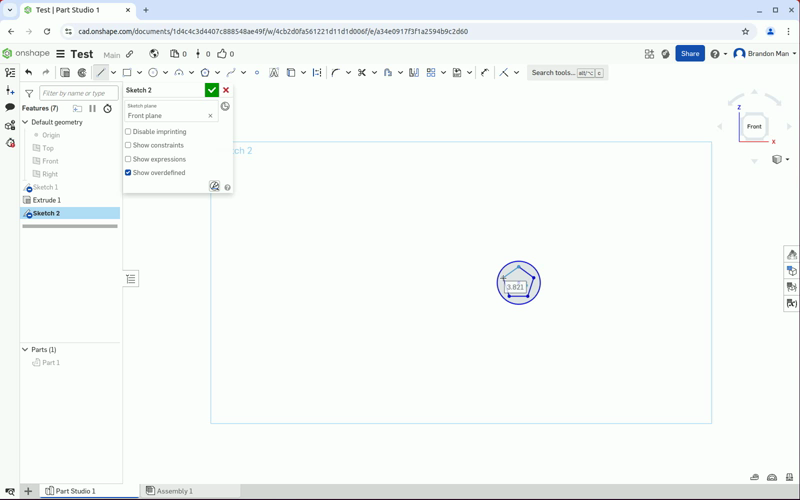
key(esc)
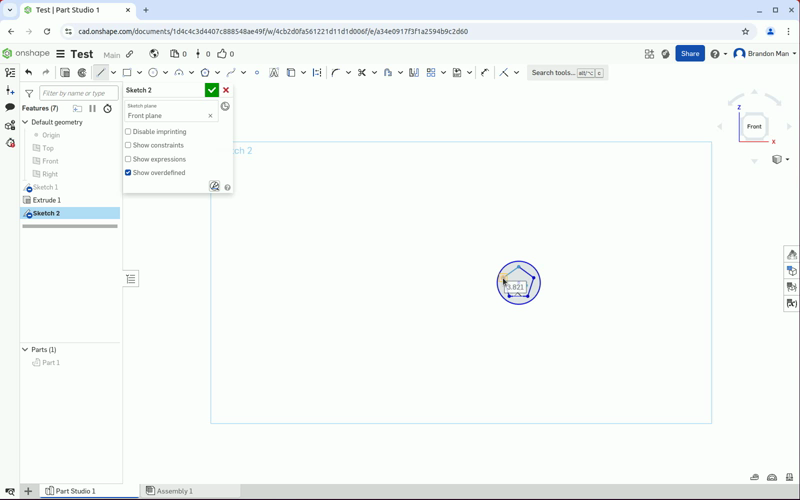
mouse_move(536, 273)
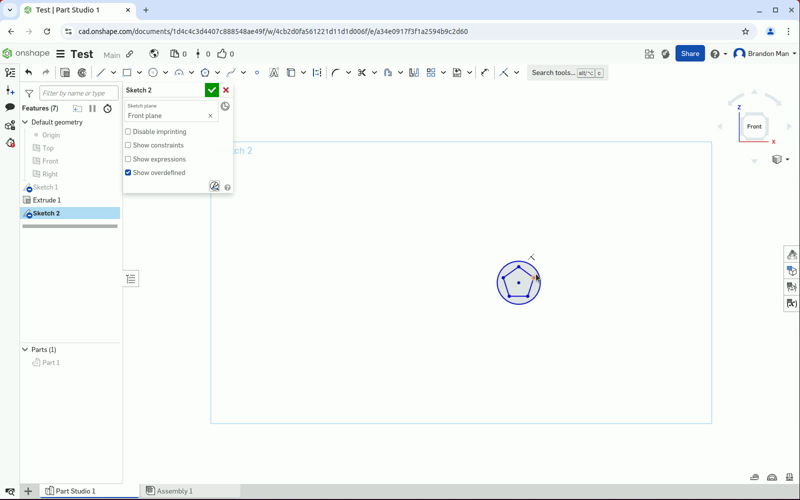
scroll(6)
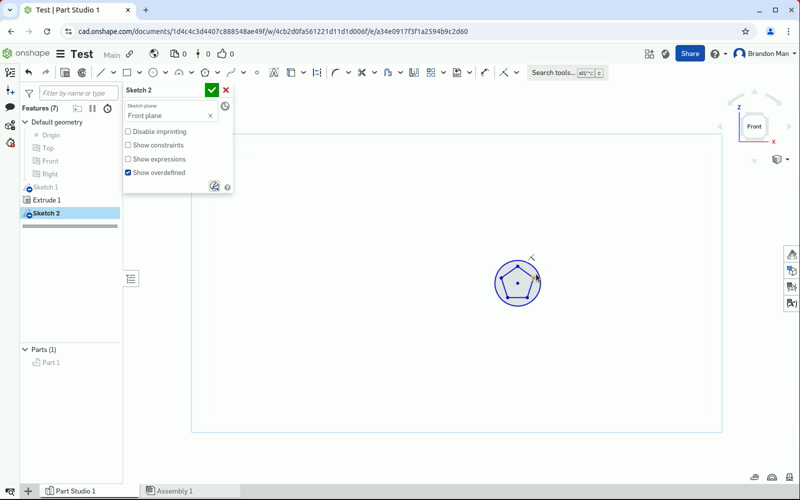
scroll(6)
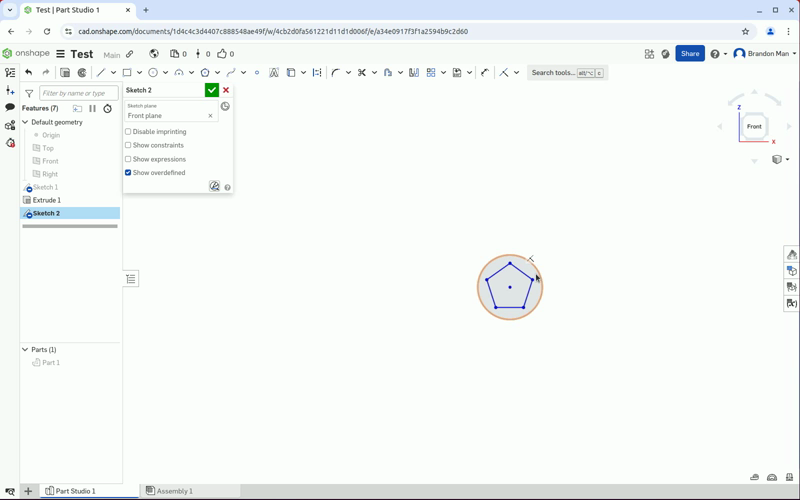
scroll(6)
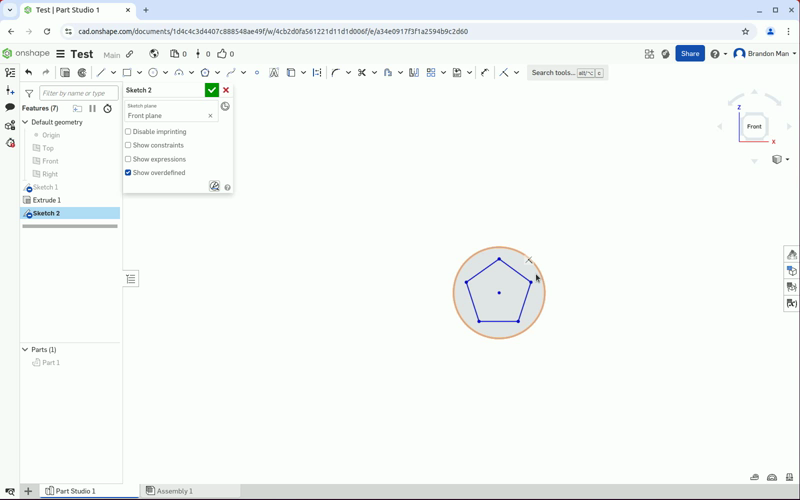
scroll(6)
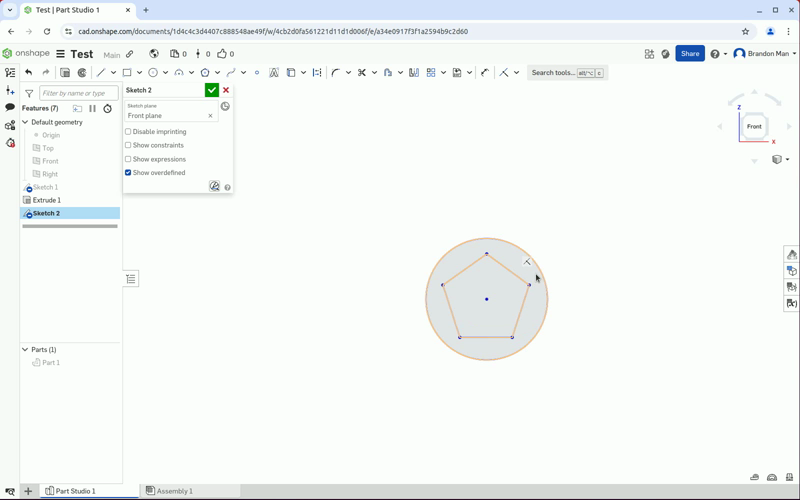
scroll(6)
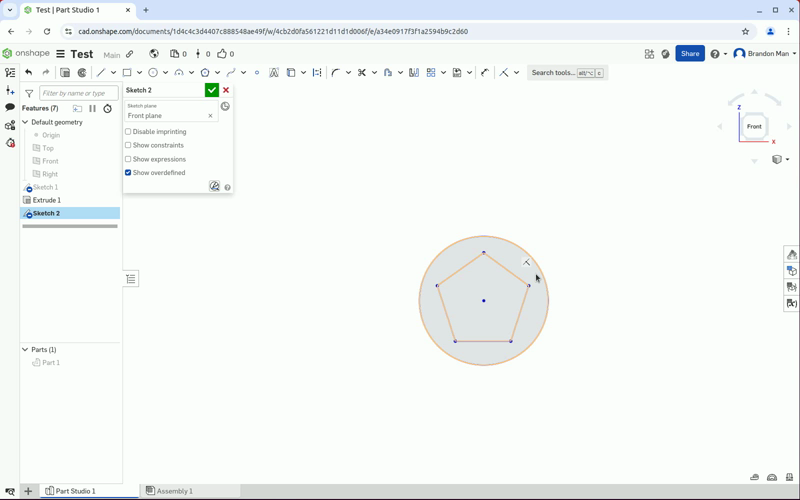
scroll(6)
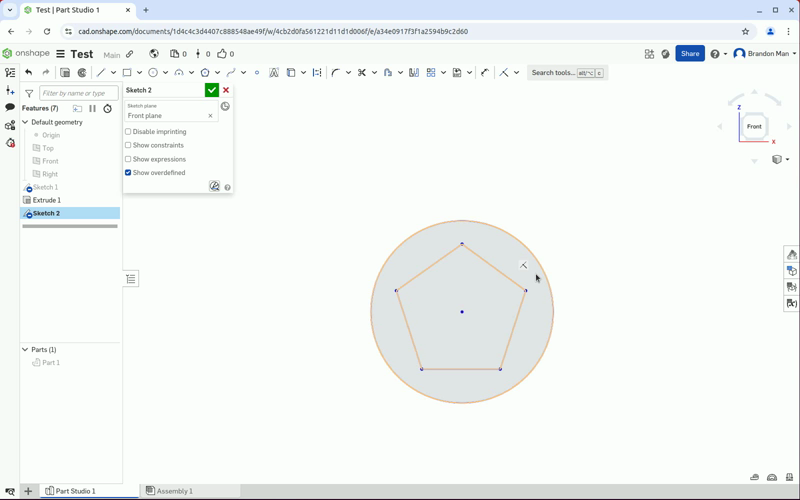
scroll(6)
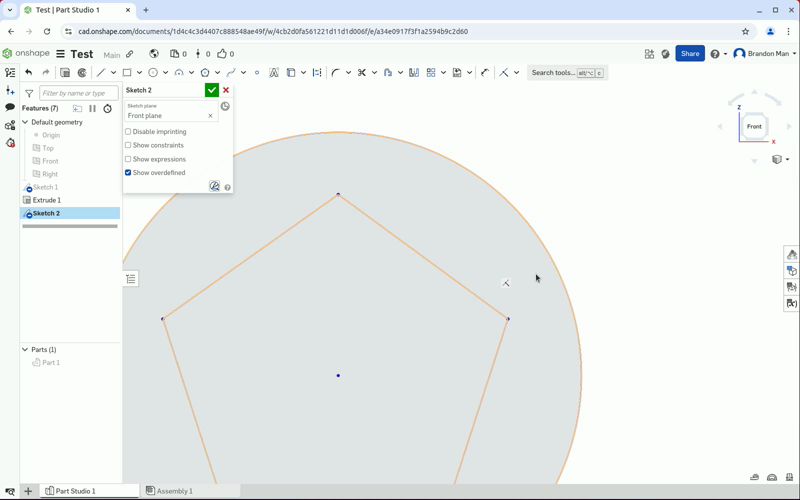
click(536, 273)
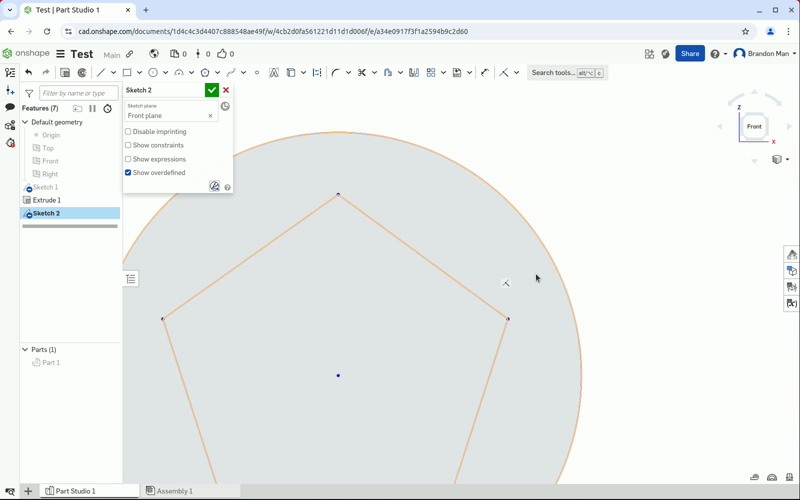
scroll(-6)
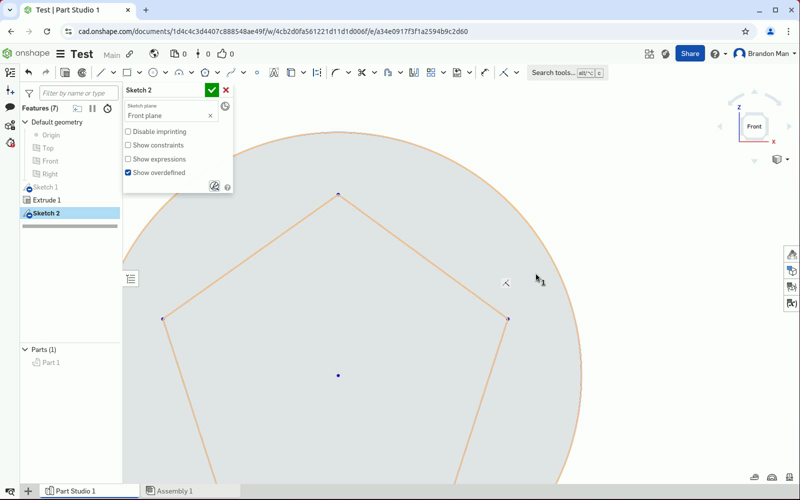
scroll(-6)
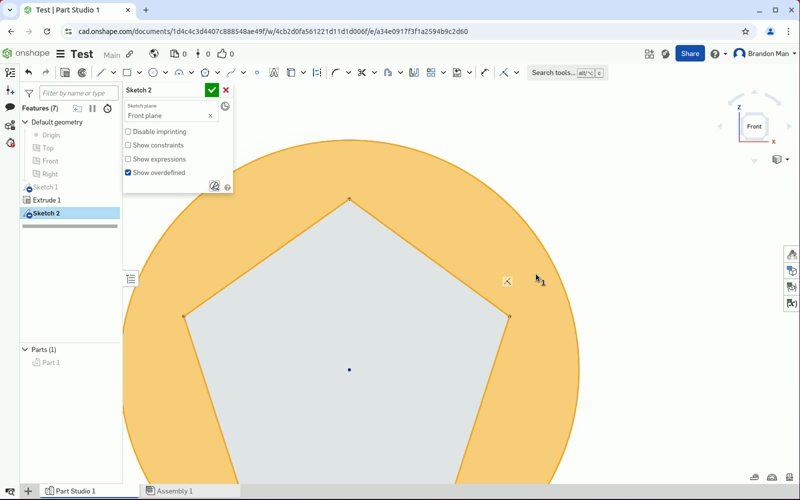
scroll(-6)
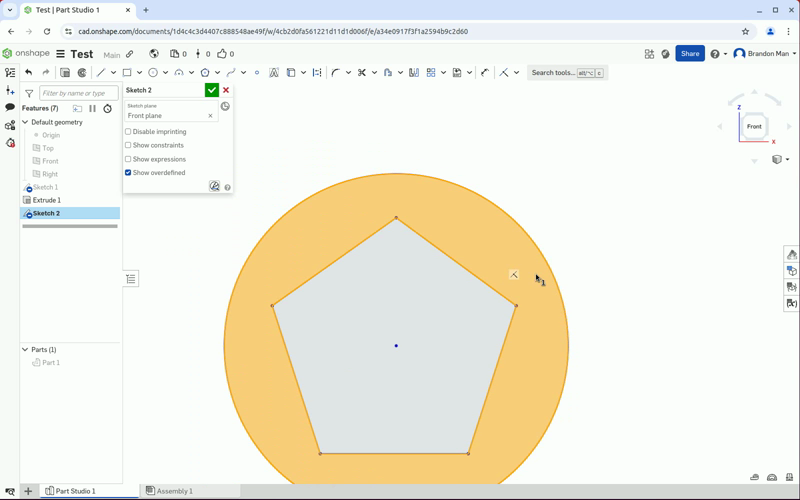
scroll(-6)
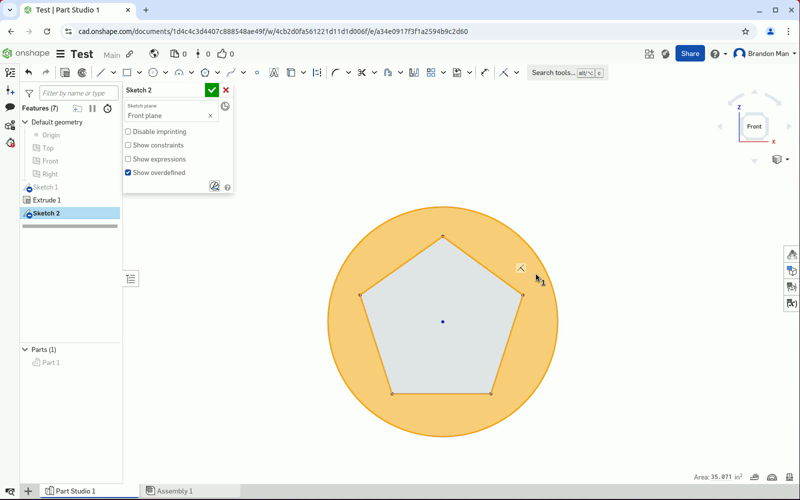
scroll(-6)
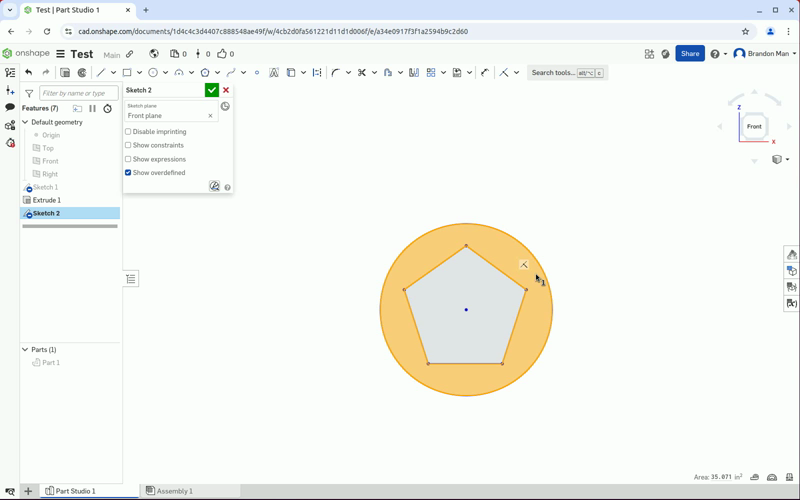
scroll(-6)
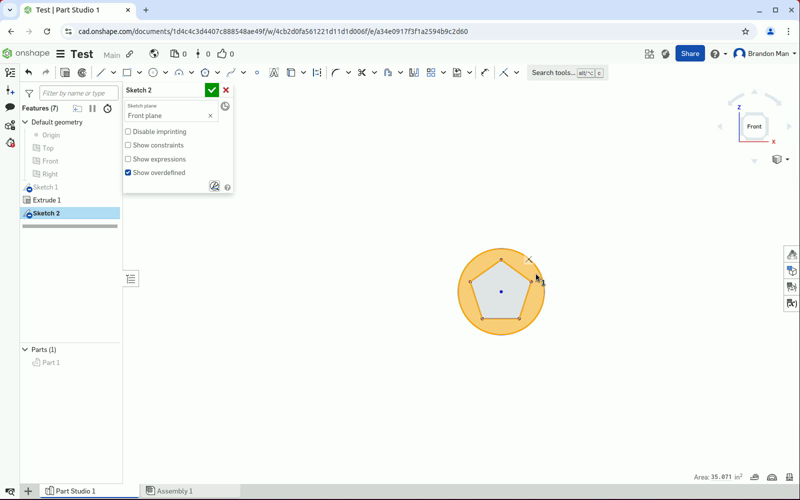
scroll(-6)
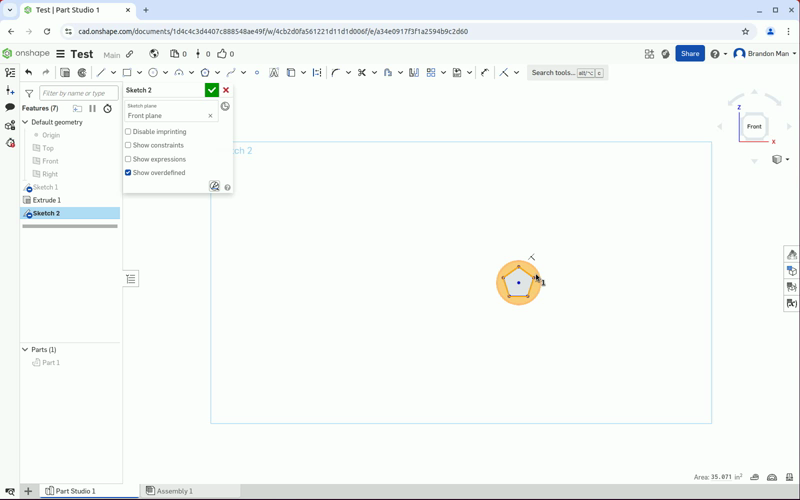
mouse_move(73, 352)
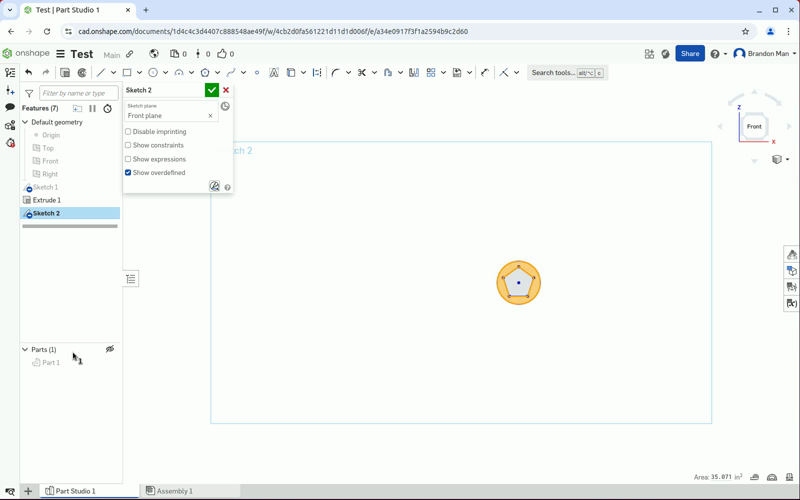
key(shift+y)
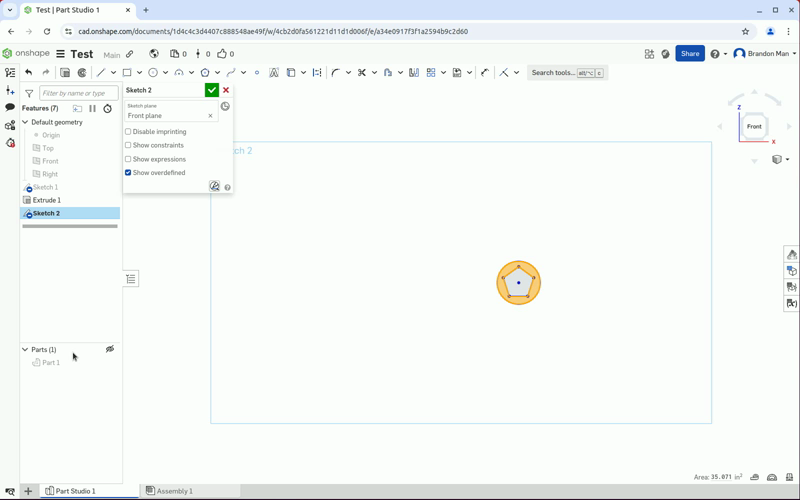
key(shift+e)
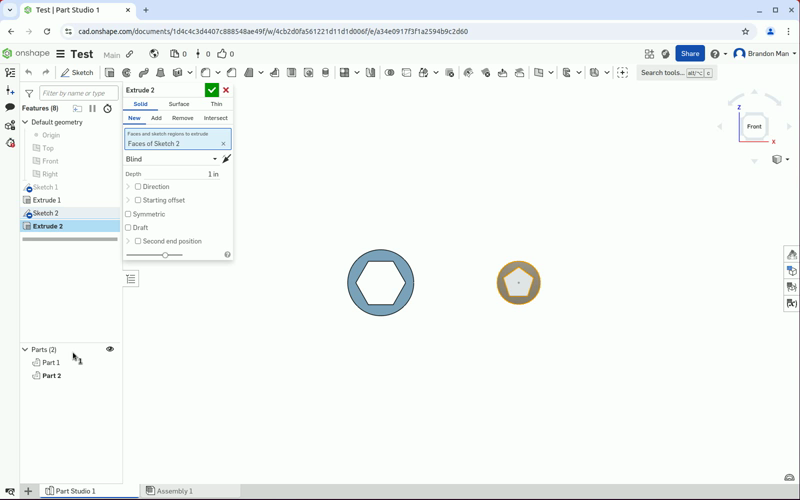
mouse_move(143, 106)
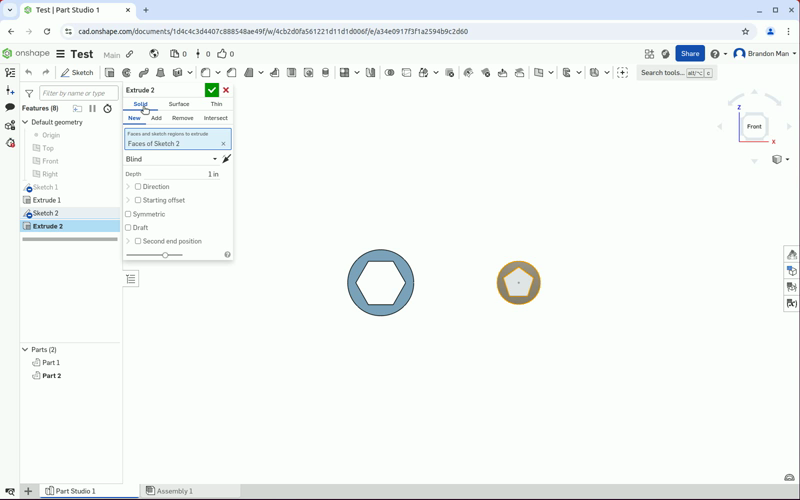
click(143, 106)
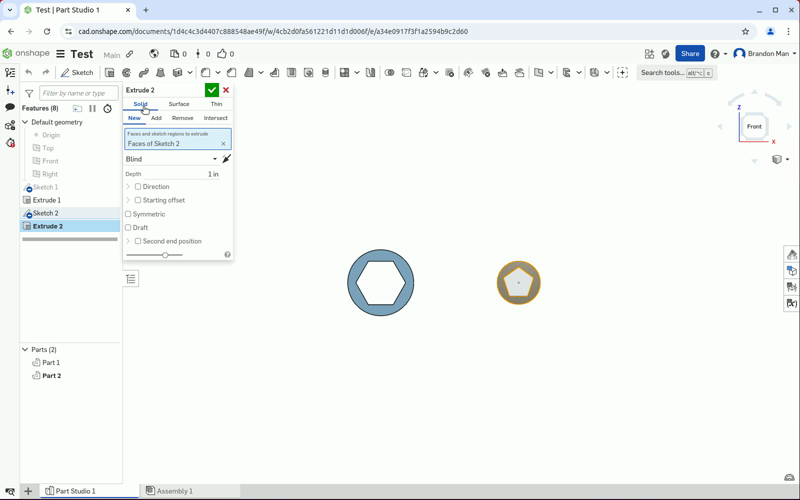
mouse_move(137, 120)
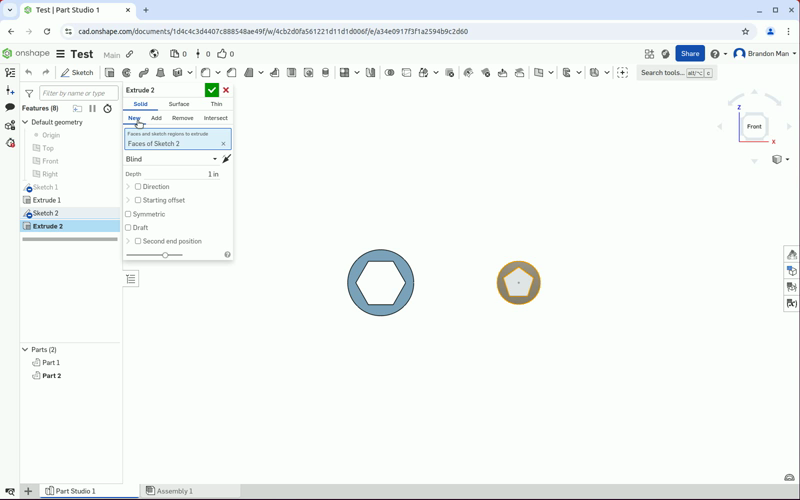
click(137, 120)
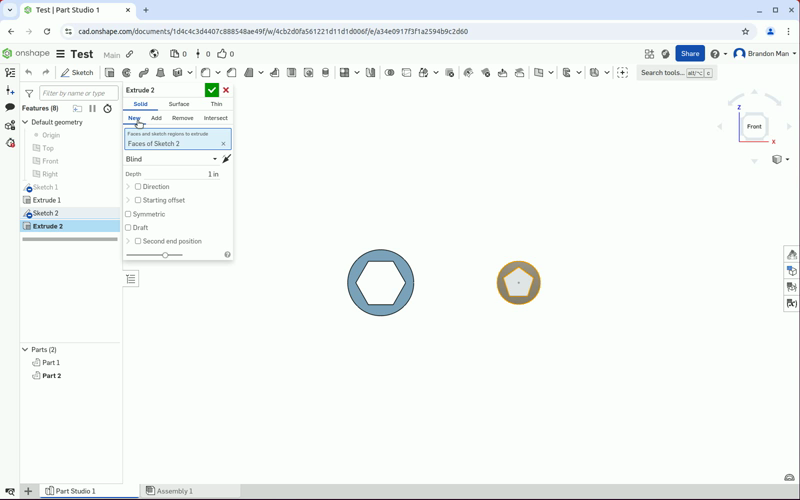
key(tab, 4)
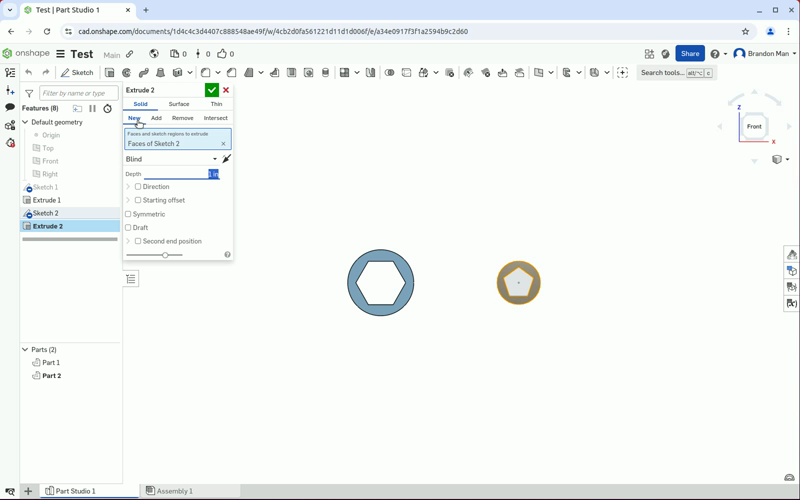
text(5.536)
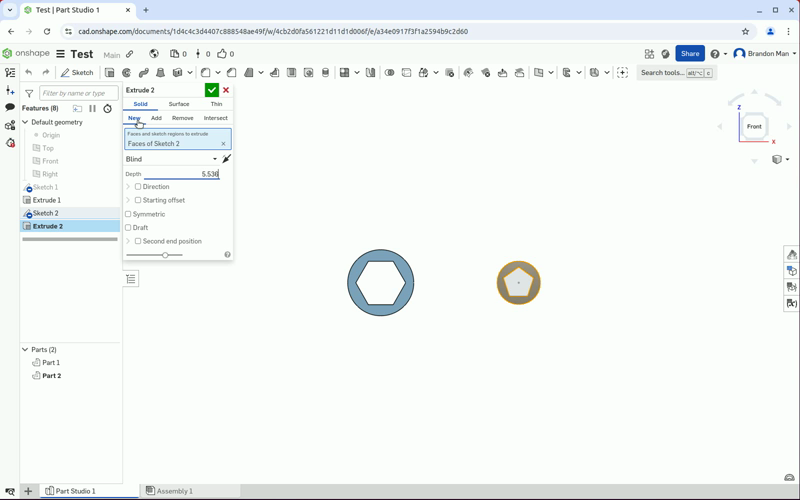
key(enter)
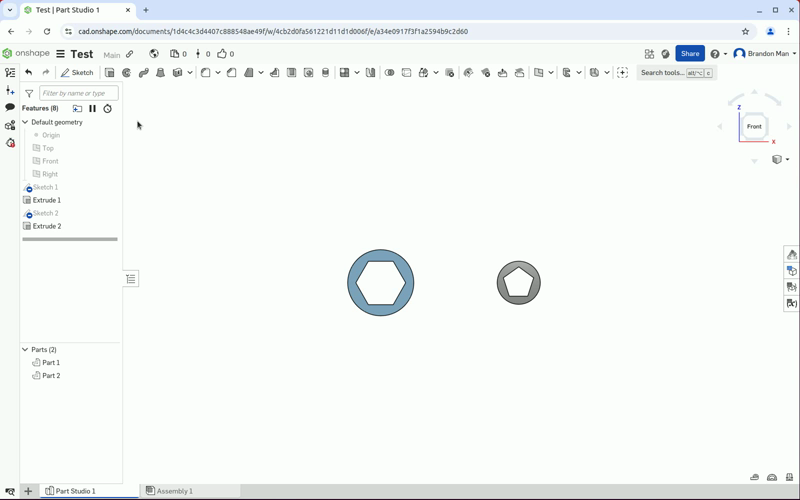
key(shift+h)
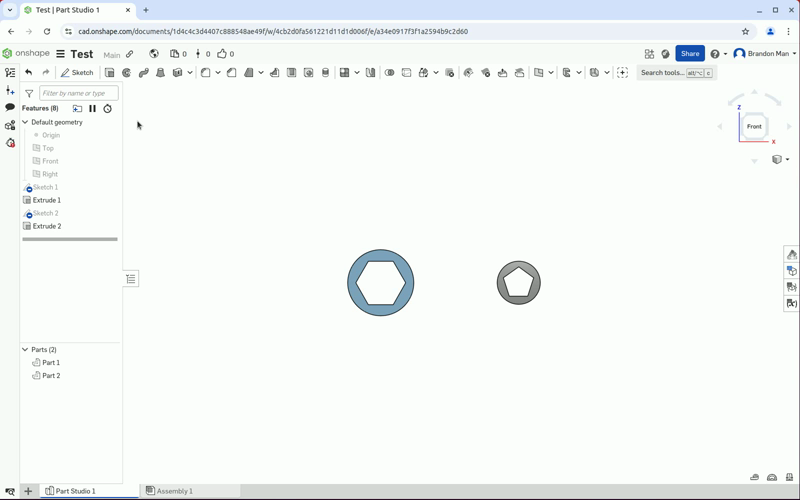
key(shift+h)
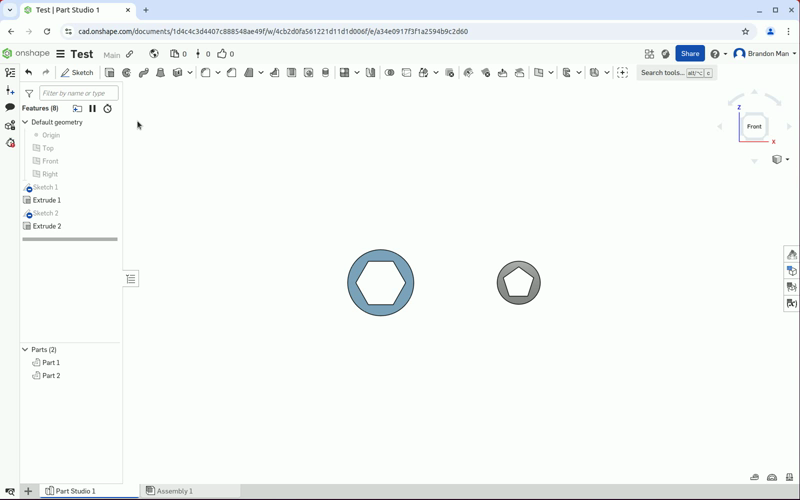
mouse_move(73, 189)
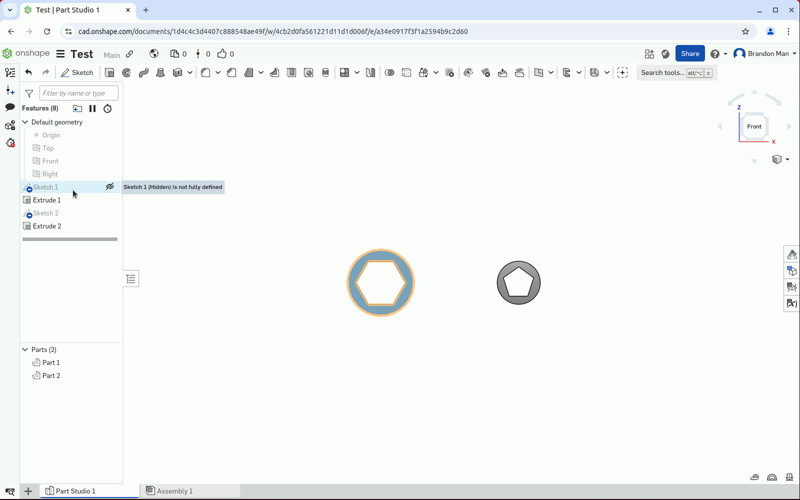
click(73, 189)
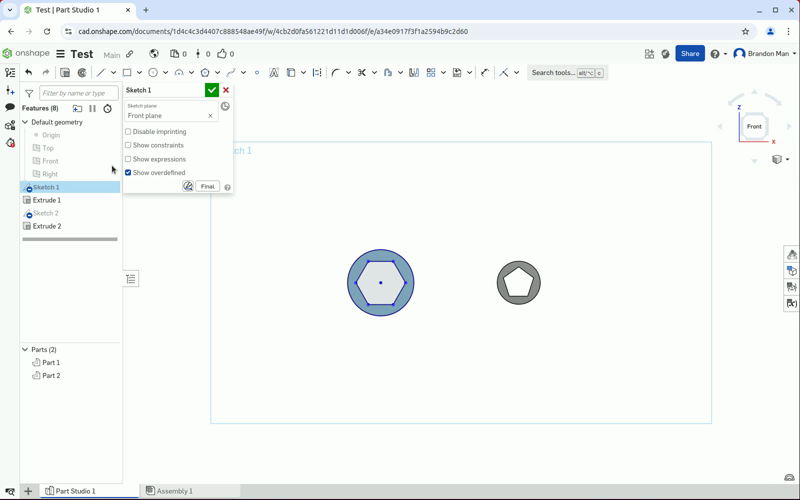
mouse_move(229, 92)
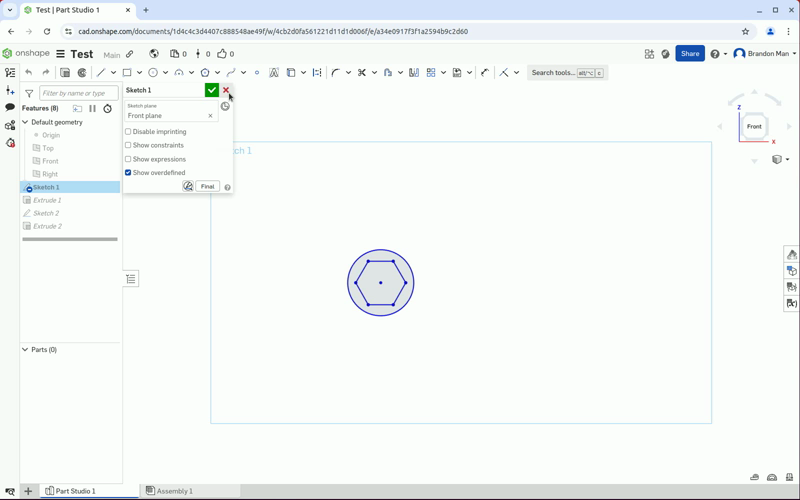
click(229, 92)
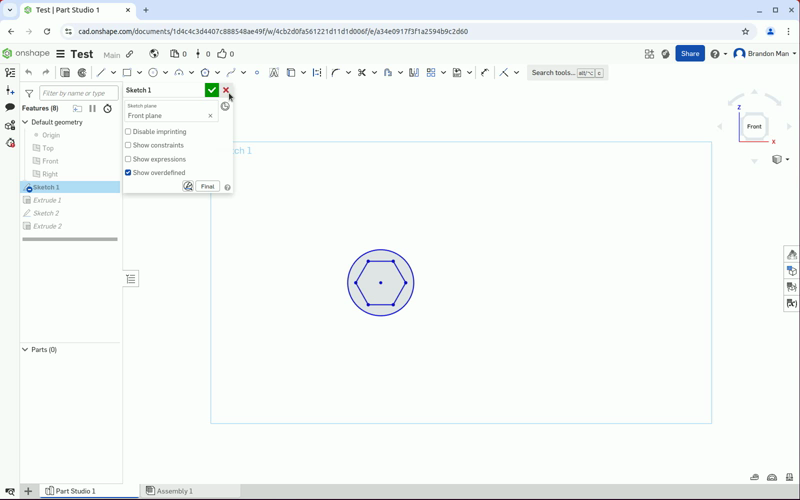
key(shift+s)
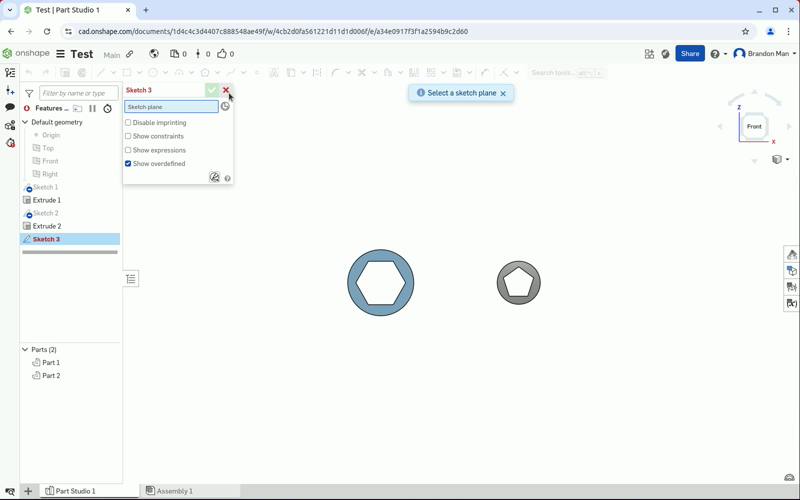
mouse_move(73, 163)
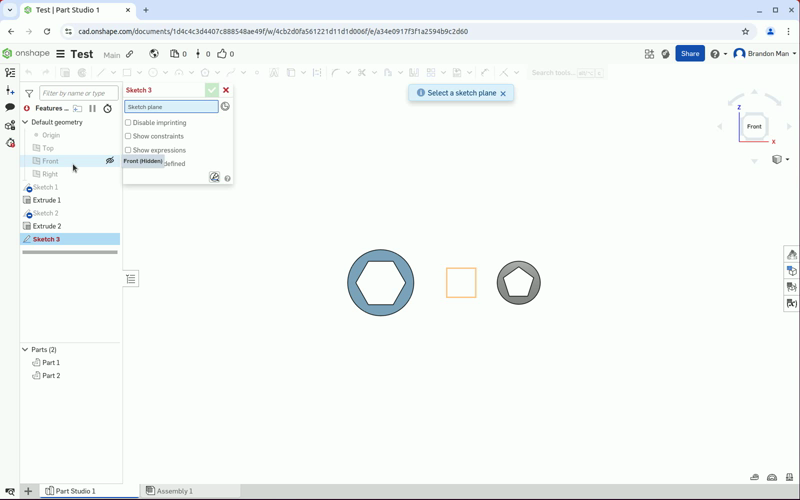
click(73, 163)
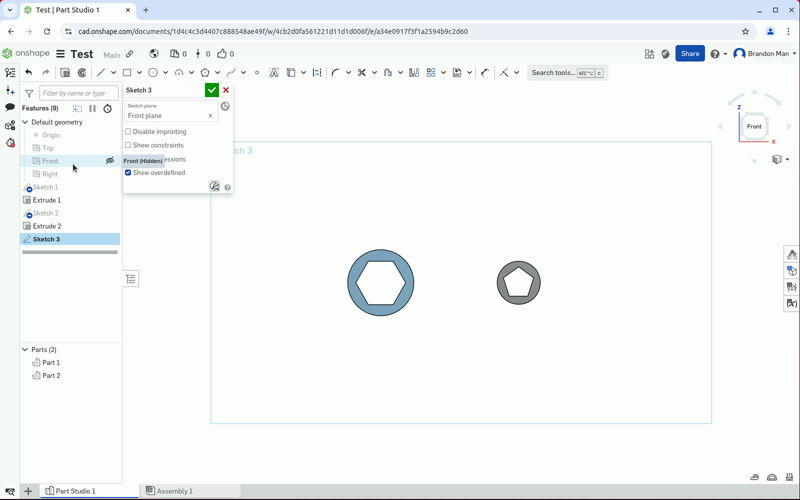
mouse_move(73, 352)
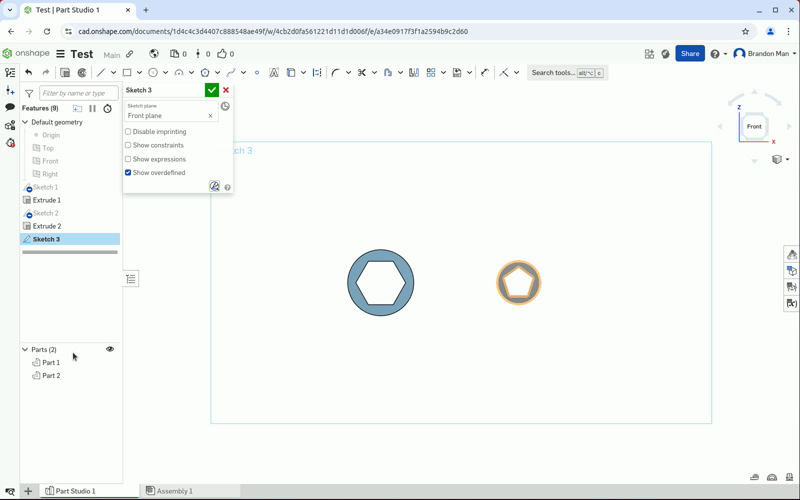
key(y)
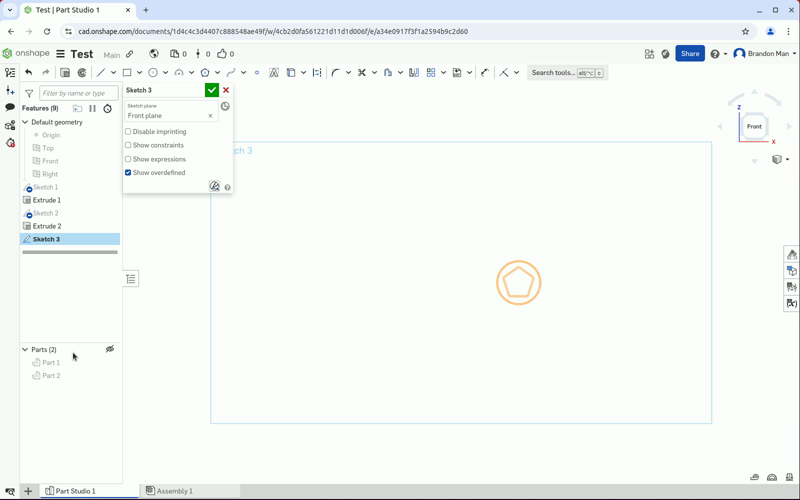
key(a)
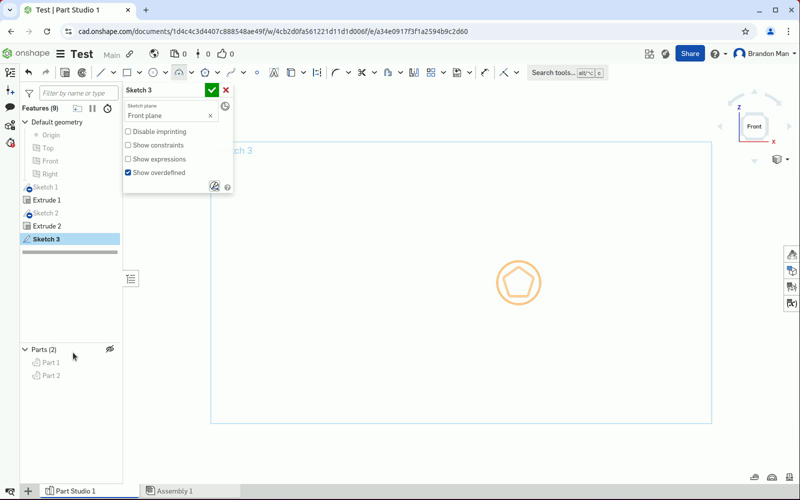
key_down(shift)
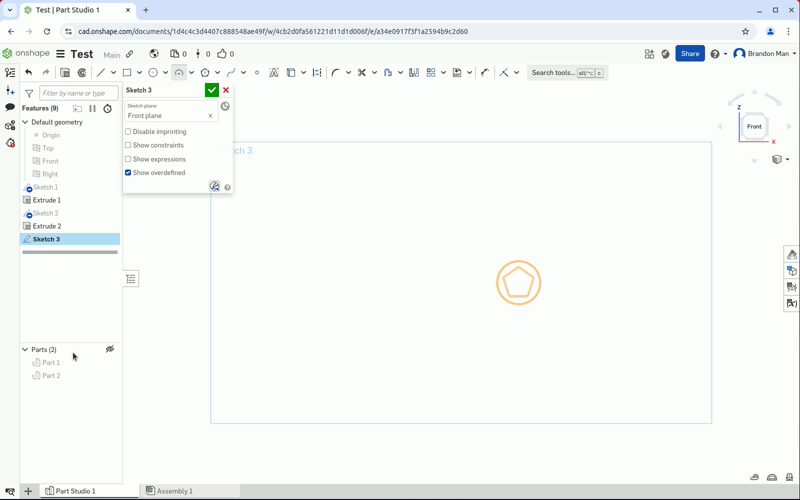
mouse_move(407, 298)
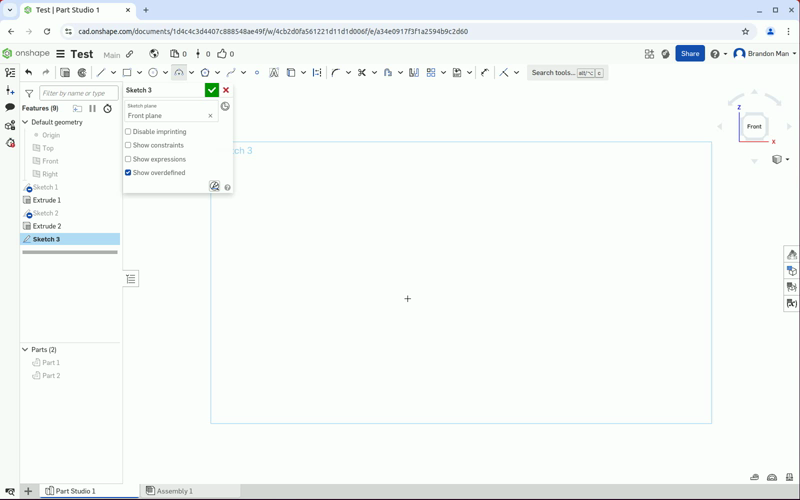
click(407, 298)
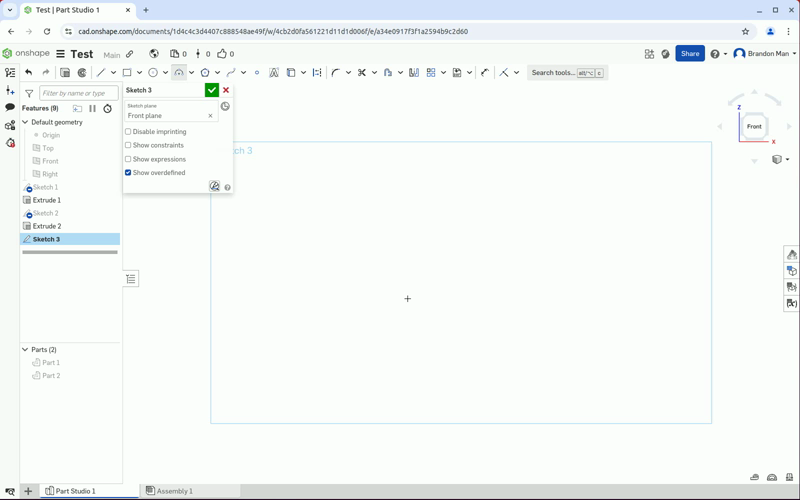
key_up(shift)
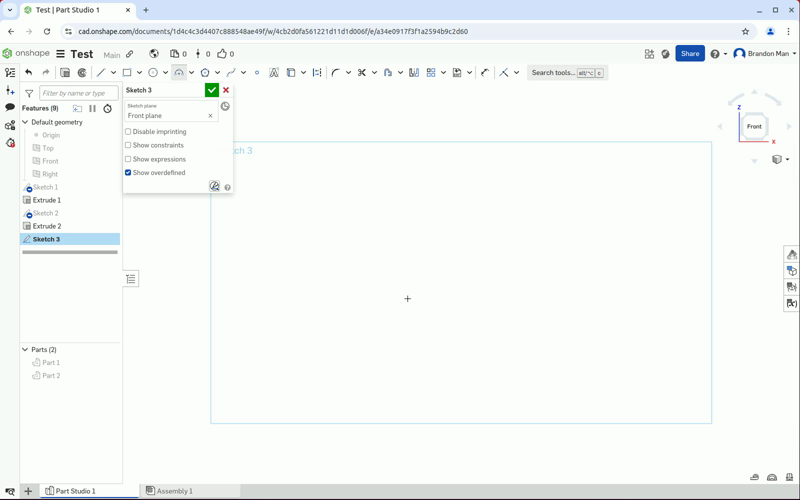
key_down(shift)
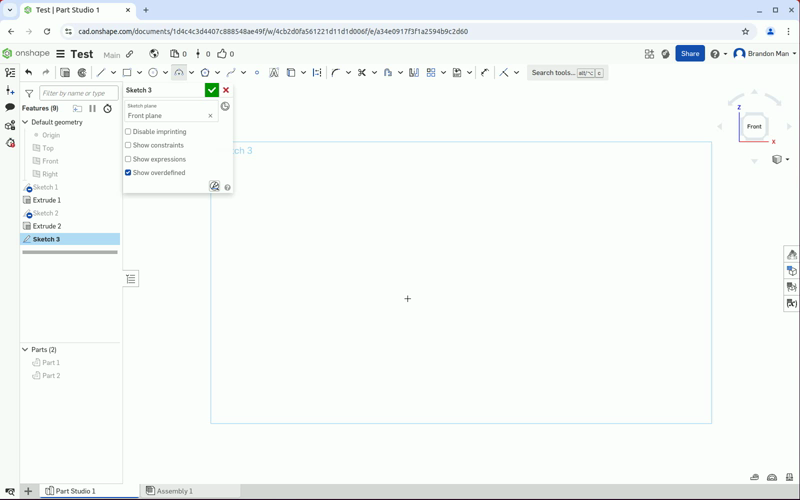
mouse_move(420, 294)
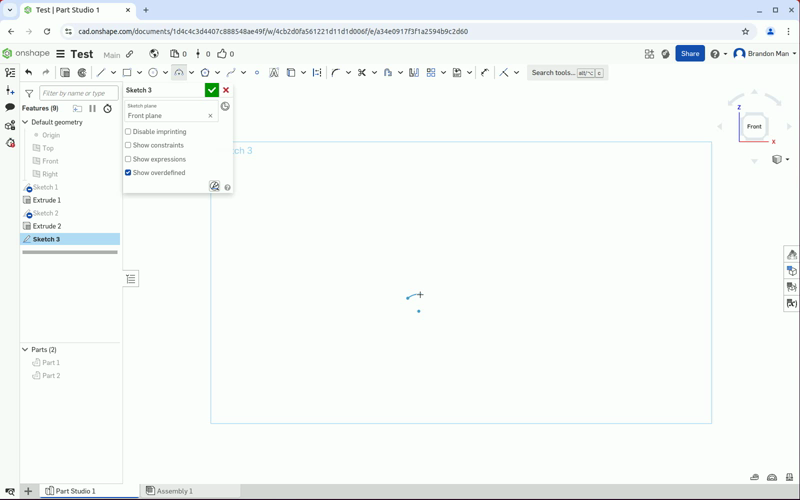
click(420, 294)
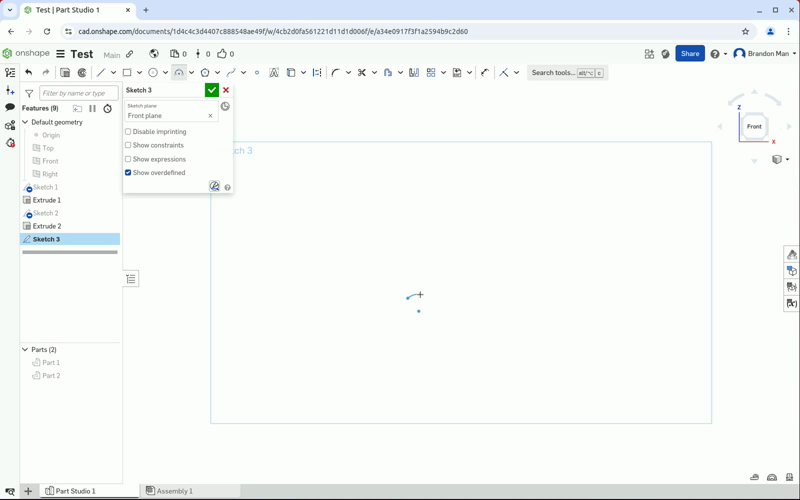
mouse_move(413, 295)
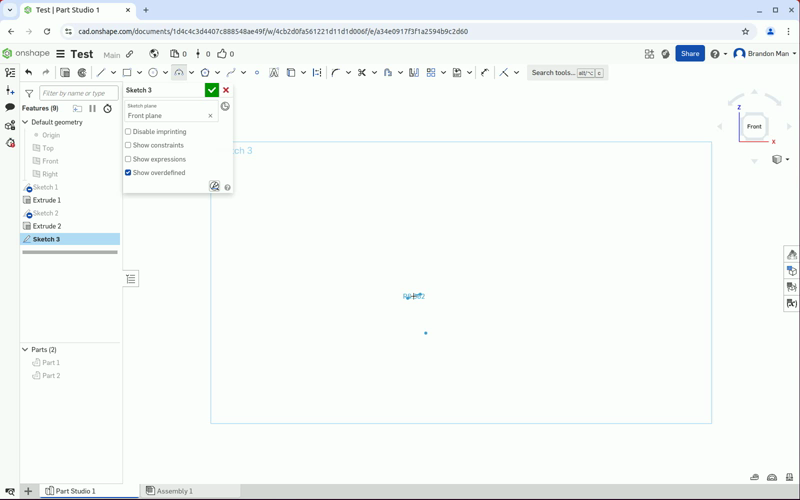
click(413, 295)
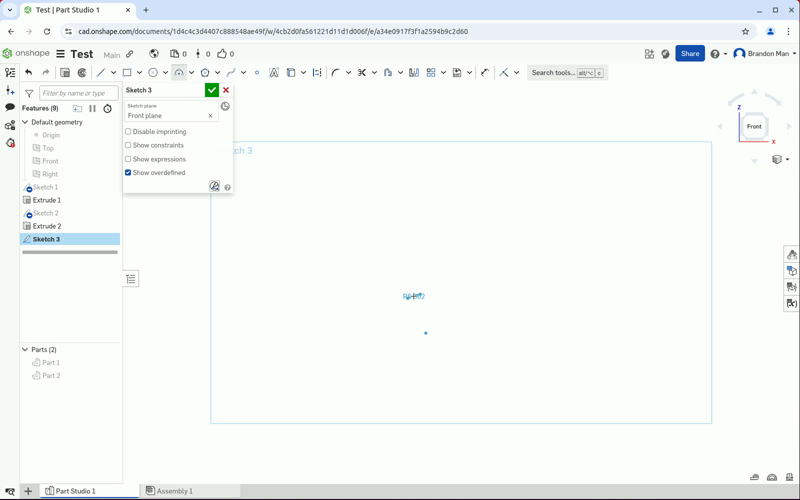
key_up(shift)
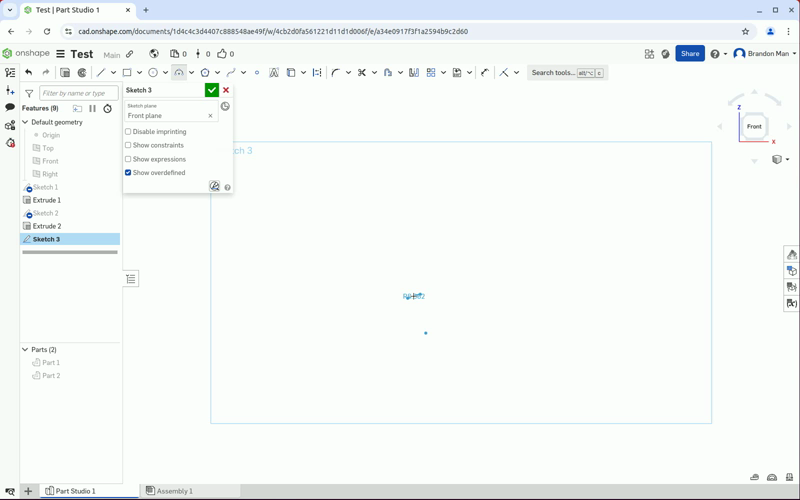
key(esc)
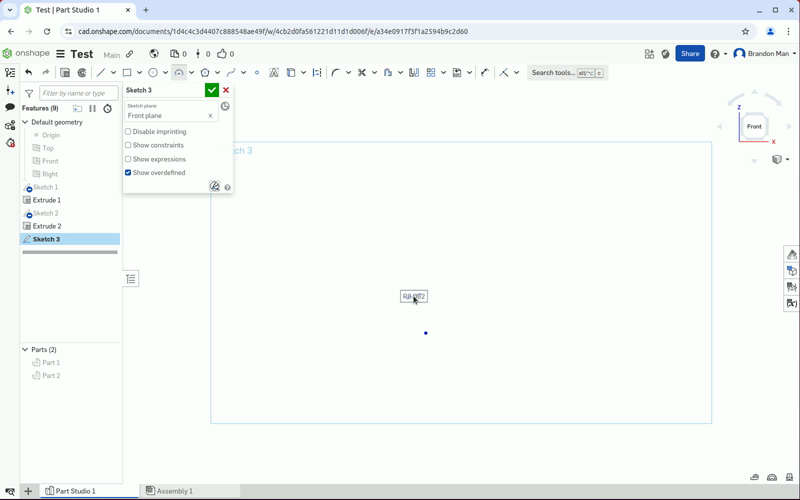
key(l)
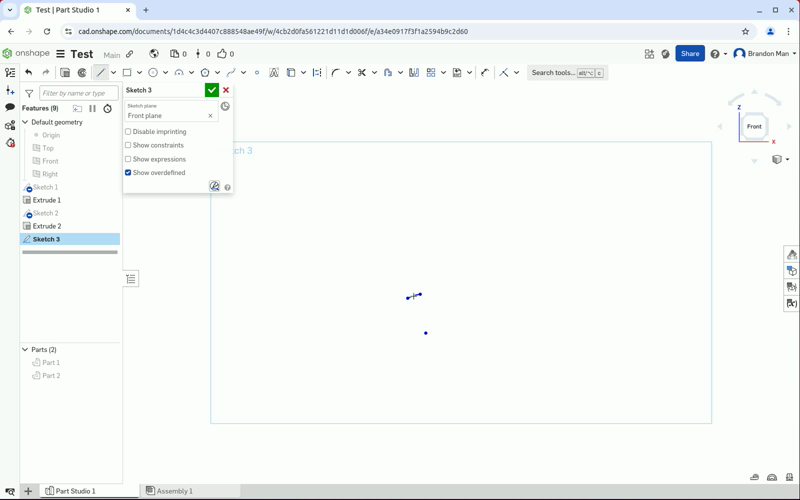
mouse_move(420, 294)
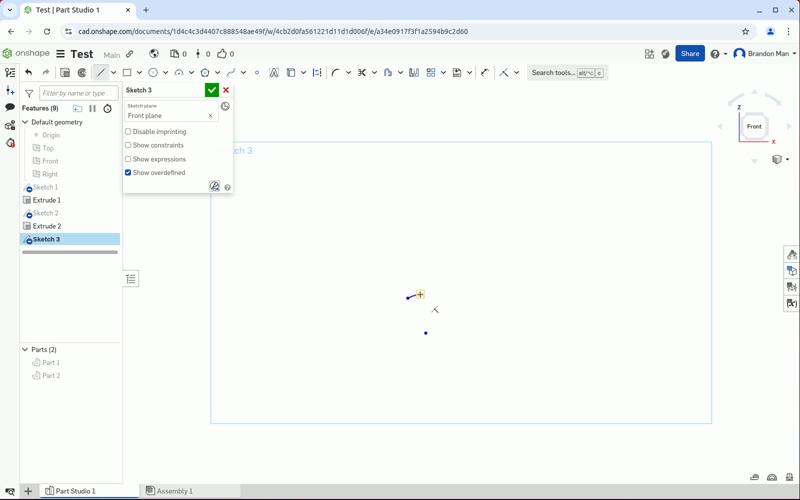
click(420, 294)
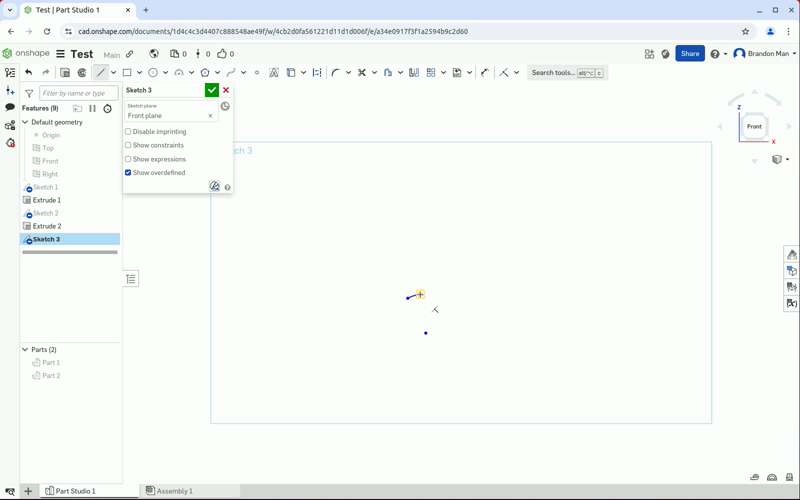
key_down(shift)
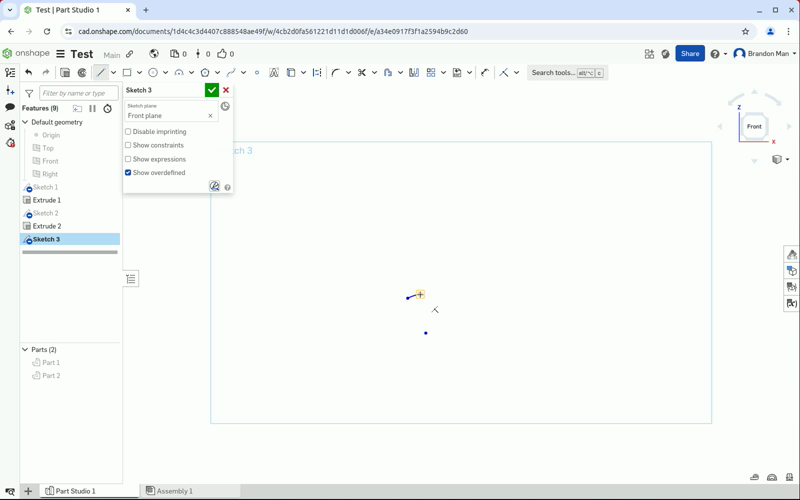
mouse_move(486, 294)
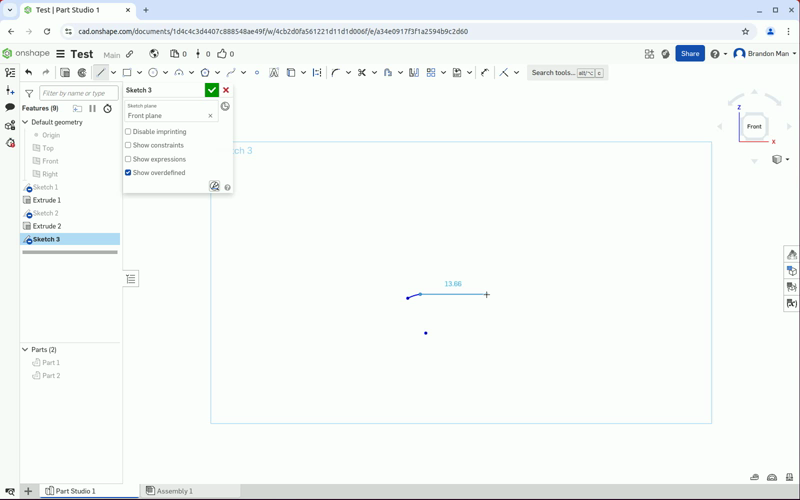
click(486, 294)
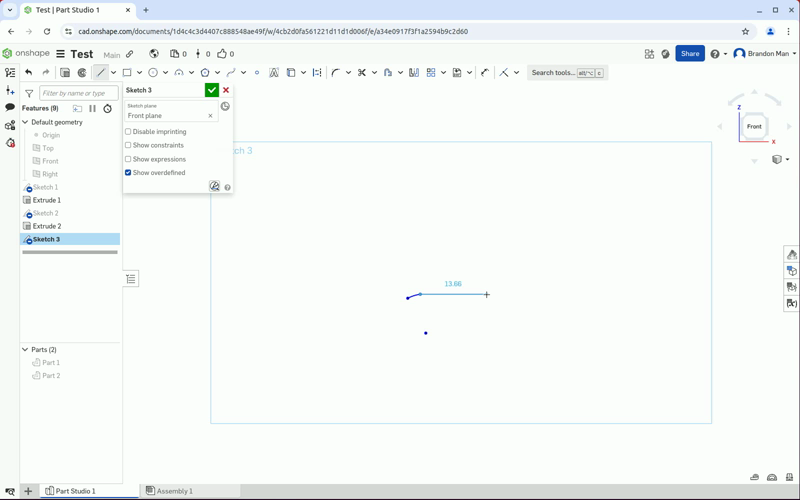
key_up(shift)
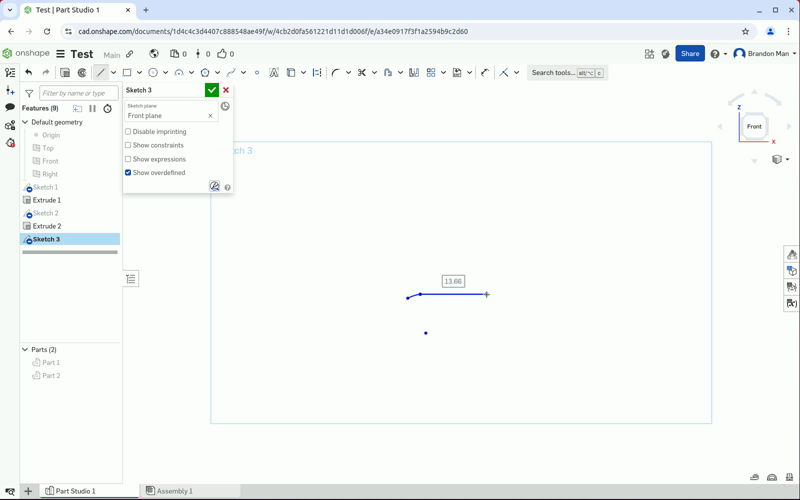
key(esc)
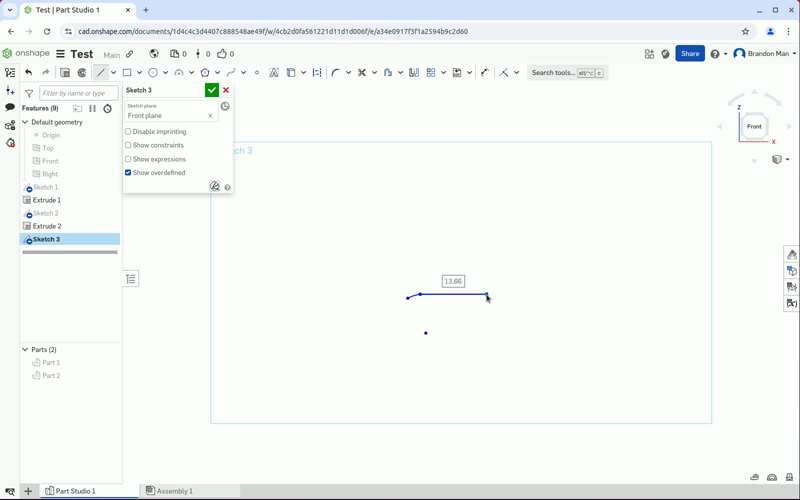
key(a)
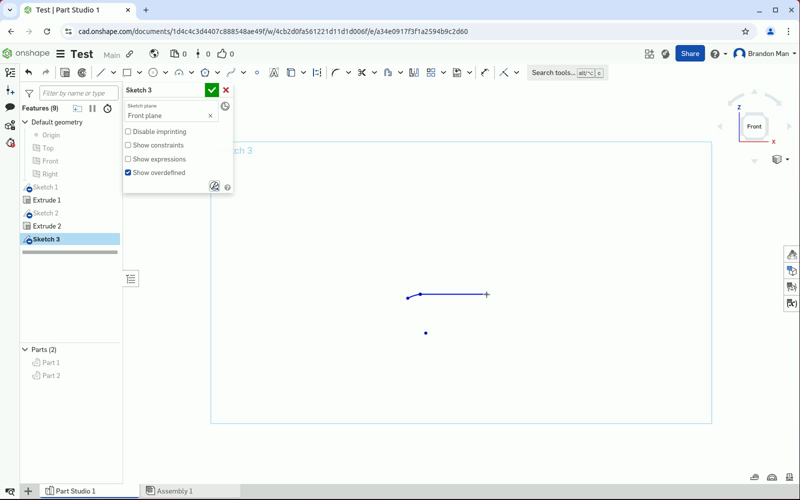
mouse_move(486, 294)
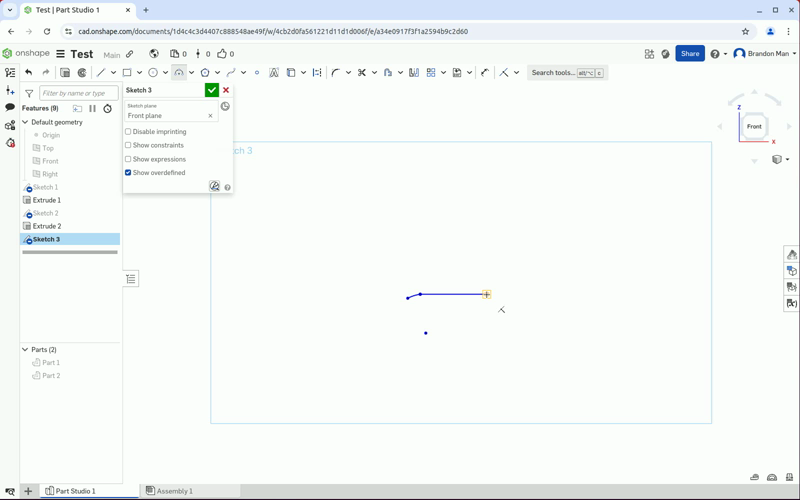
click(486, 294)
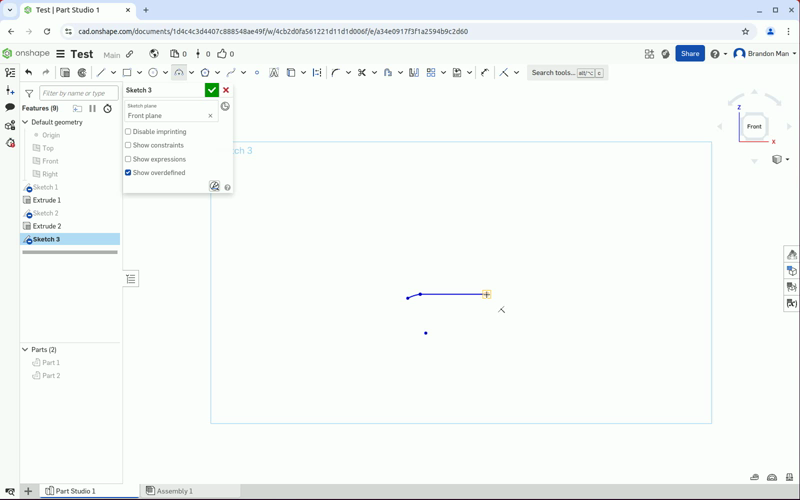
key_down(shift)
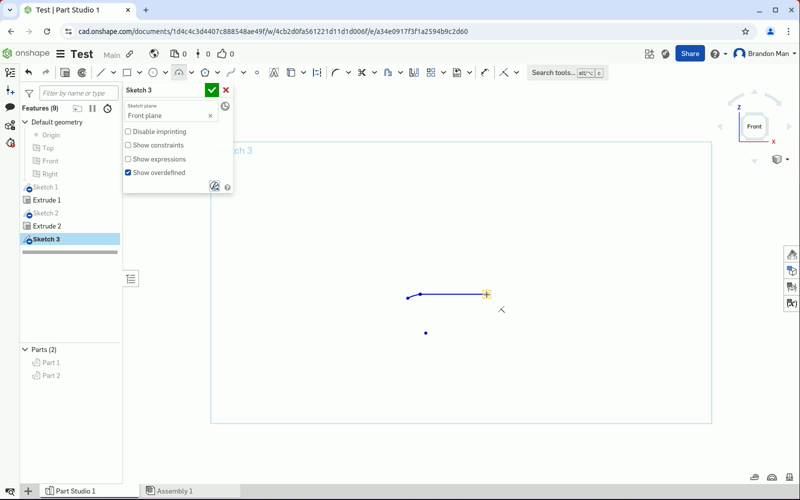
mouse_move(505, 300)
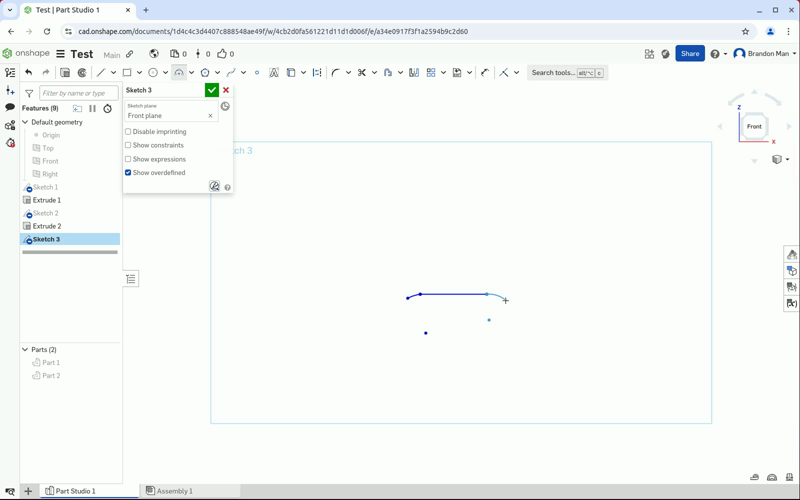
click(505, 300)
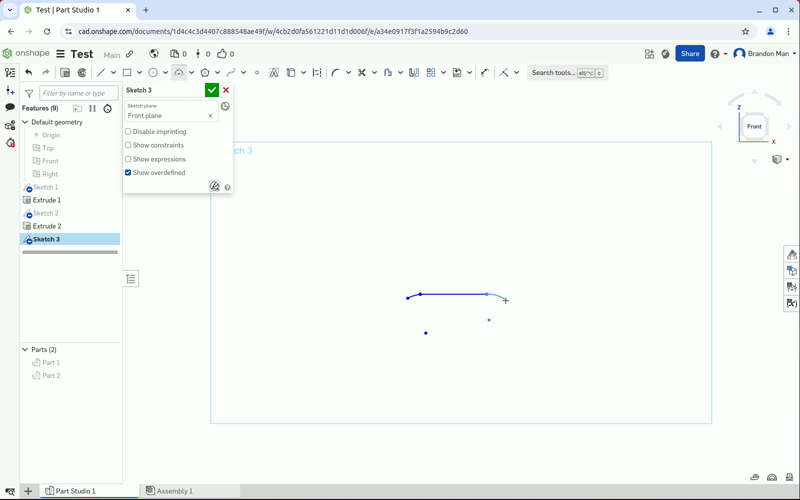
mouse_move(496, 296)
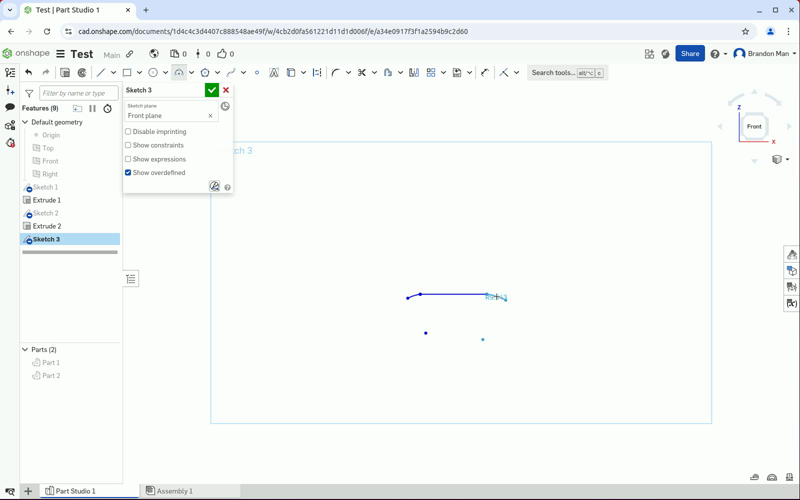
click(496, 296)
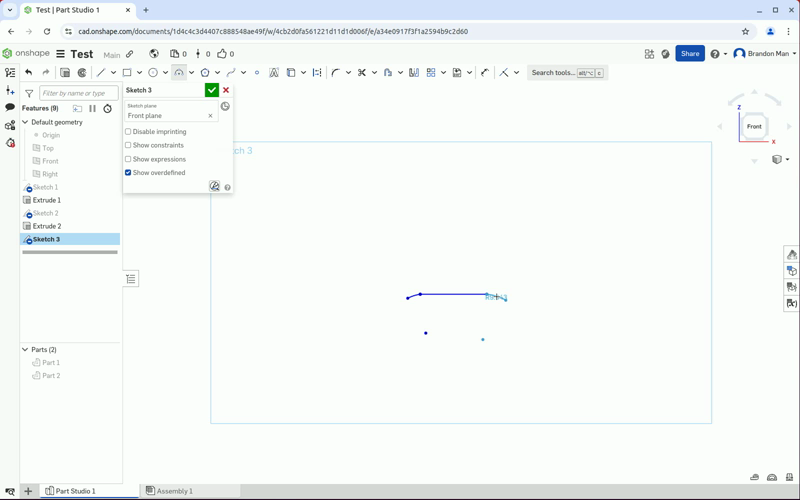
key_up(shift)
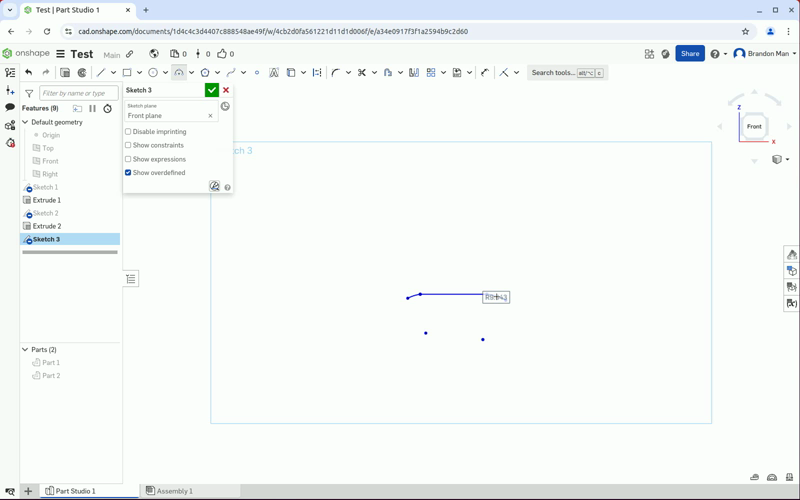
mouse_move(505, 300)
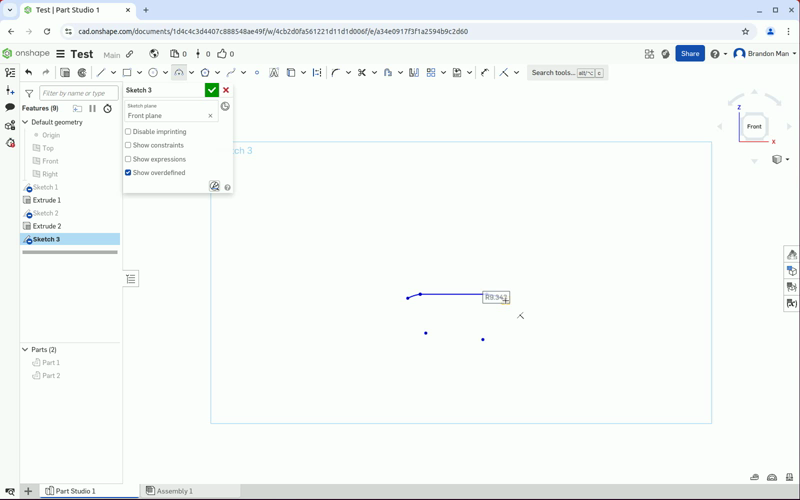
click(505, 300)
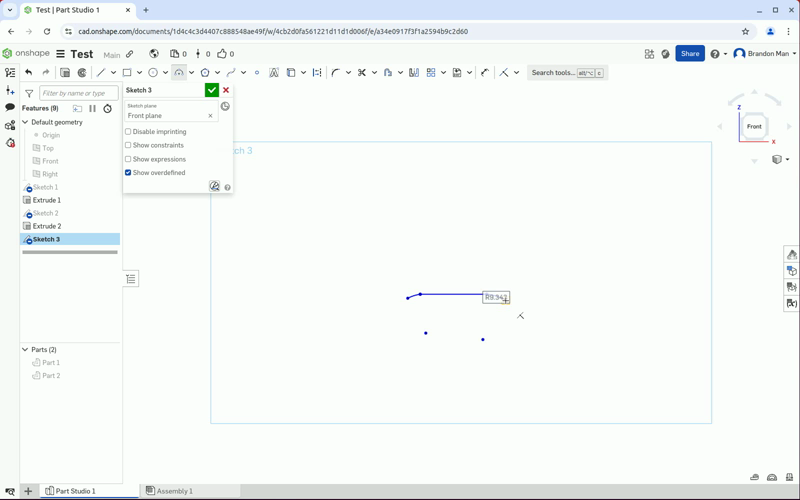
key_down(shift)
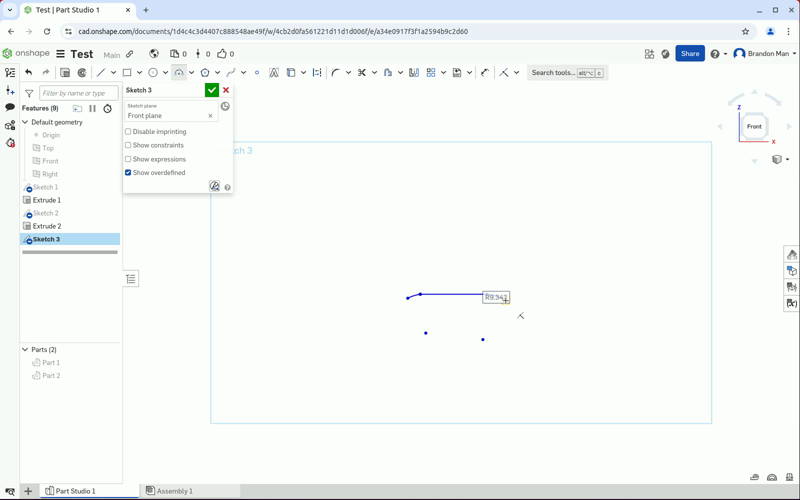
mouse_move(505, 265)
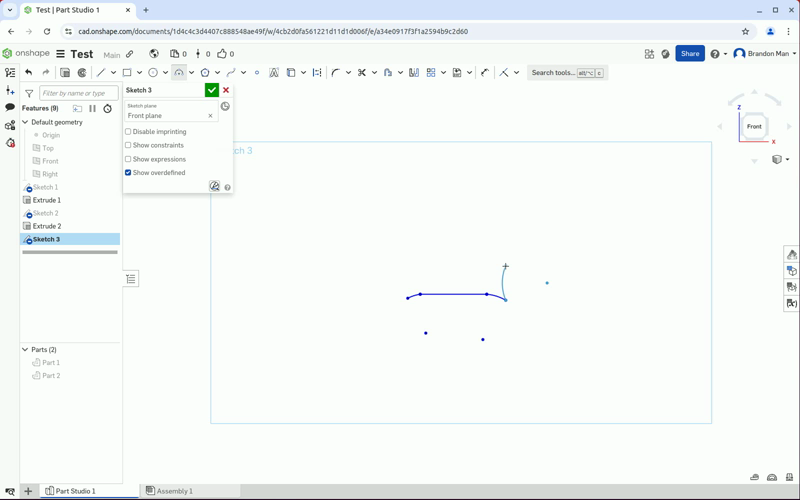
click(505, 265)
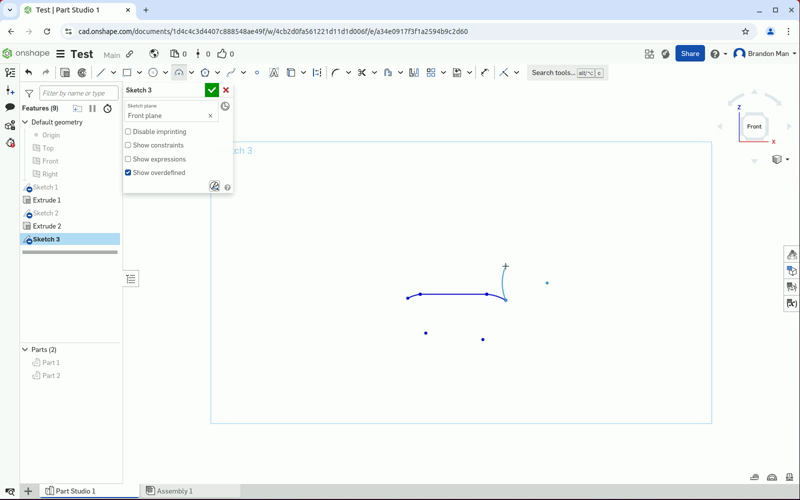
mouse_move(496, 282)
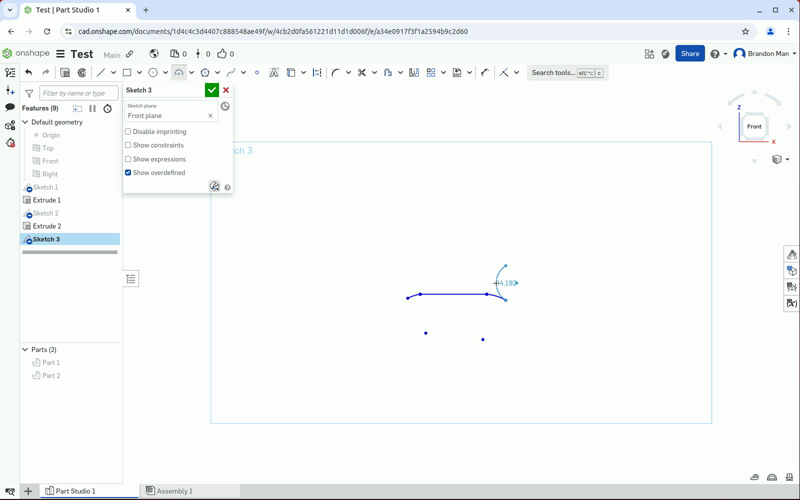
click(496, 282)
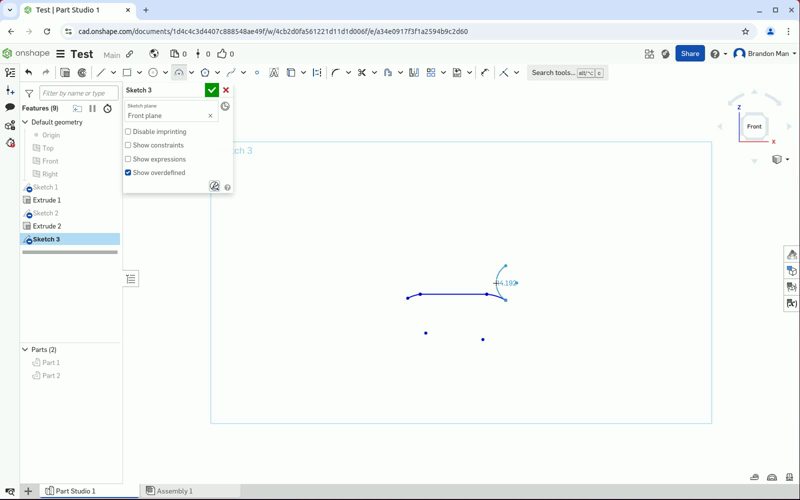
key_up(shift)
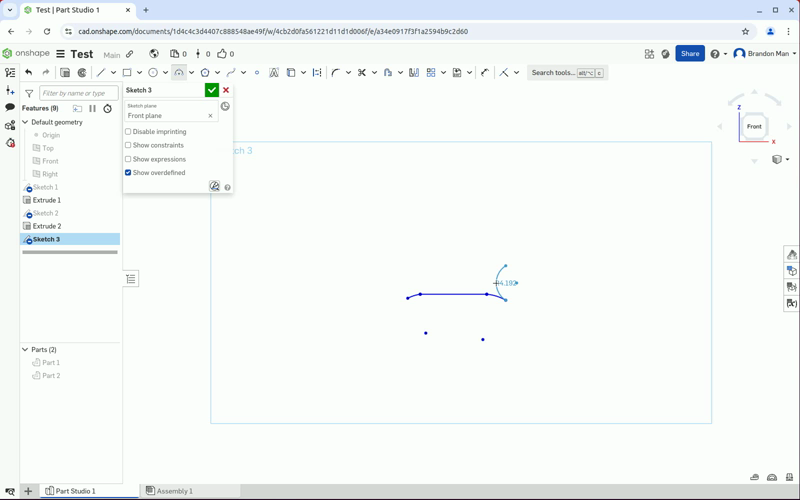
mouse_move(505, 265)
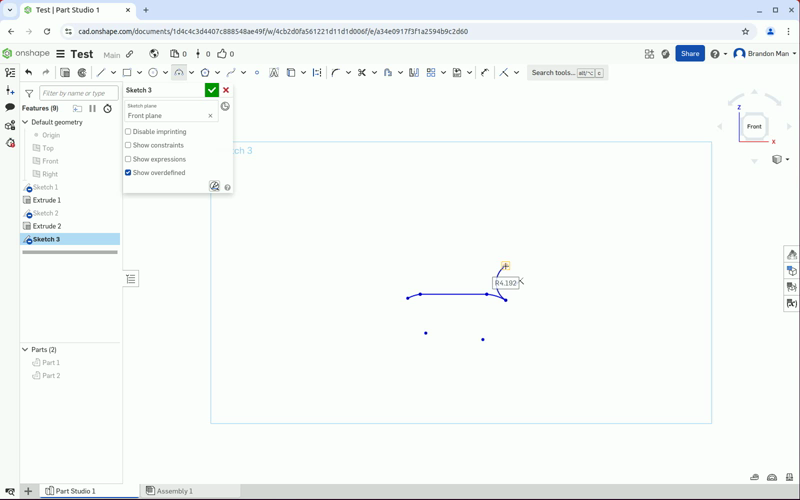
click(505, 265)
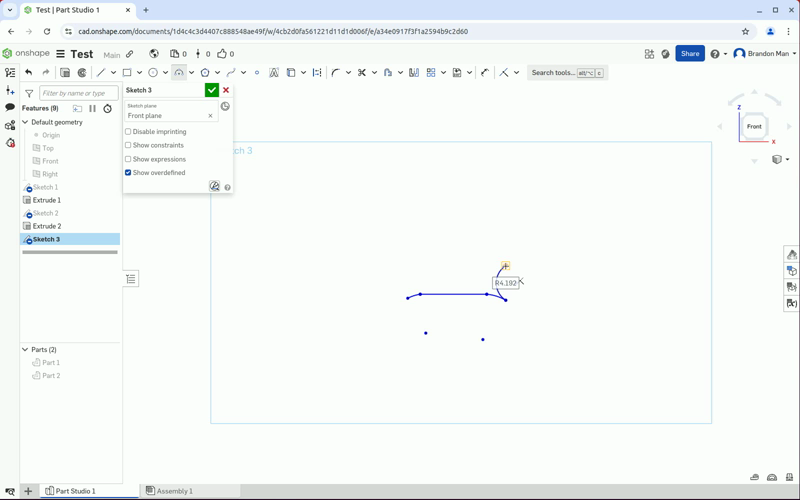
key_down(shift)
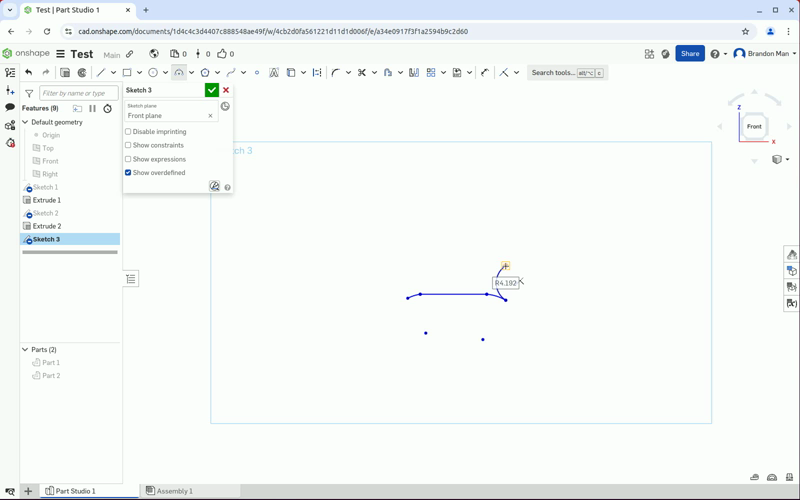
mouse_move(486, 272)
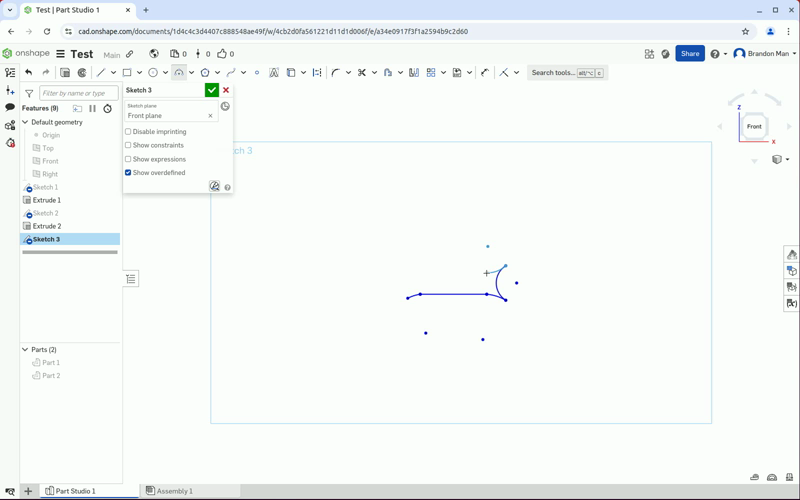
click(486, 272)
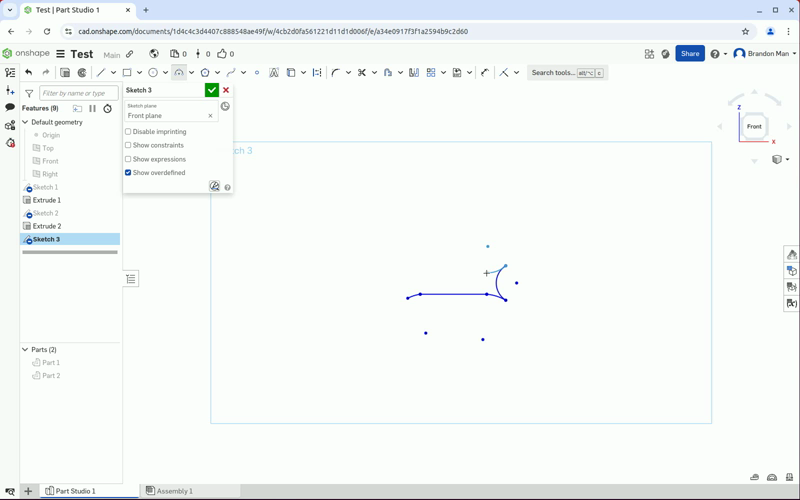
mouse_move(496, 270)
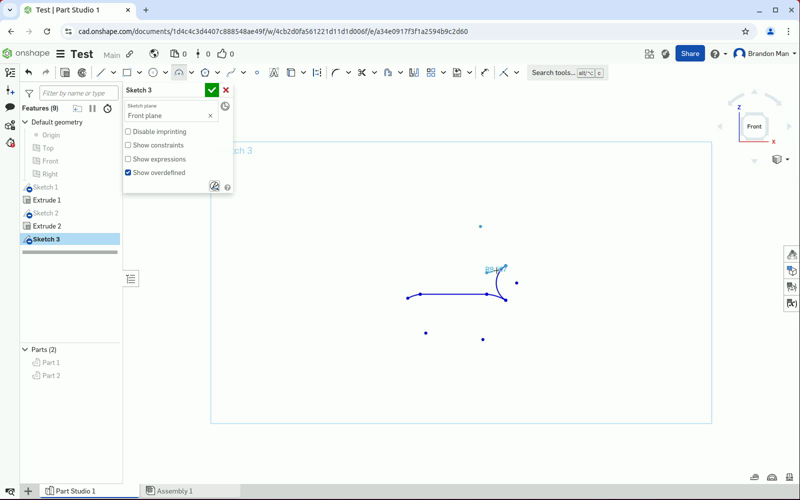
click(496, 270)
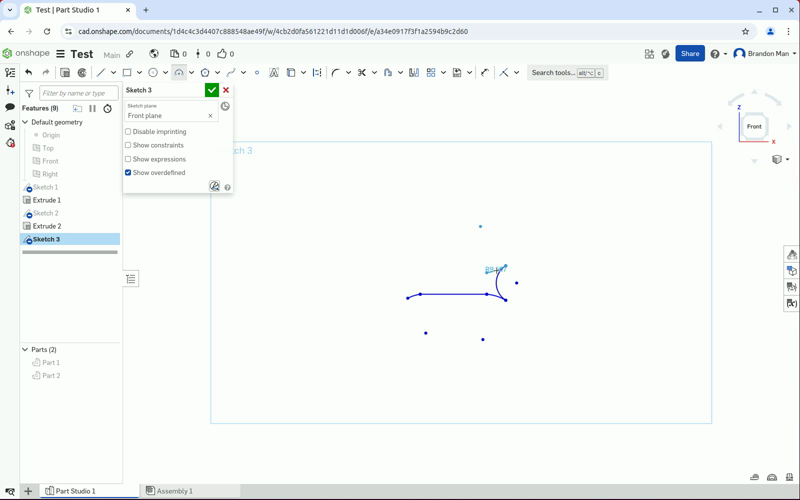
key_up(shift)
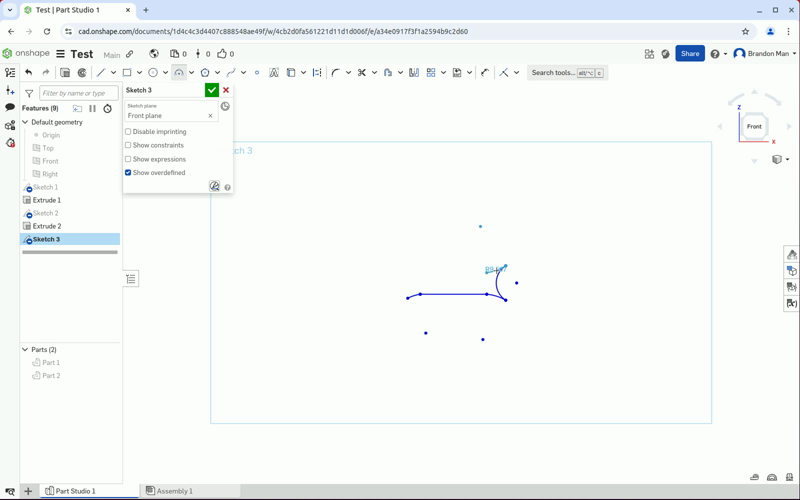
key(esc)
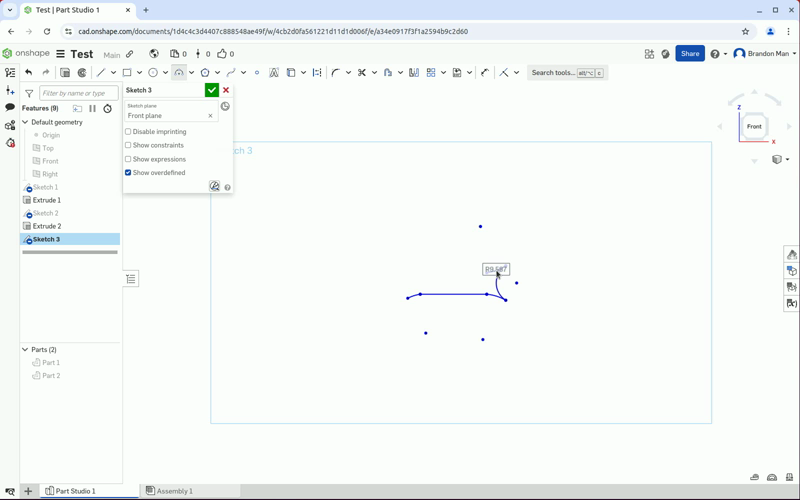
key(l)
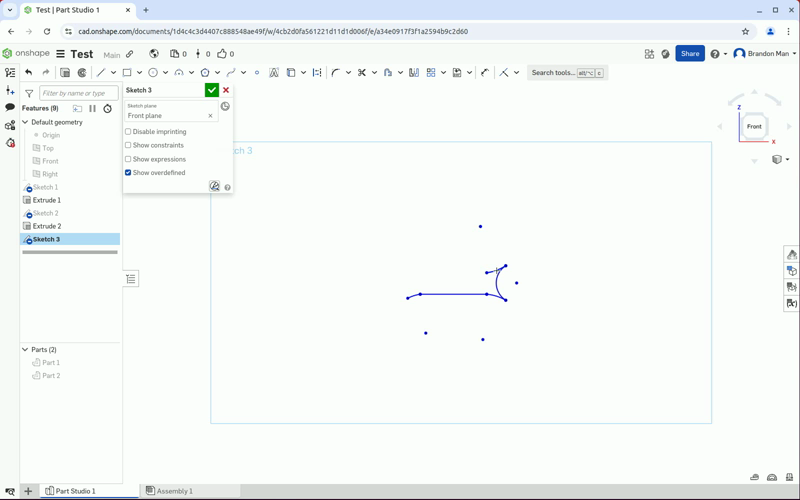
mouse_move(486, 272)
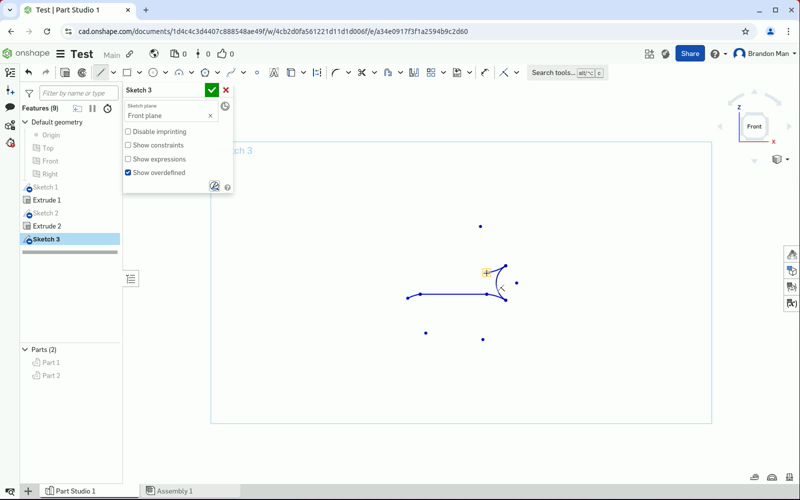
click(486, 272)
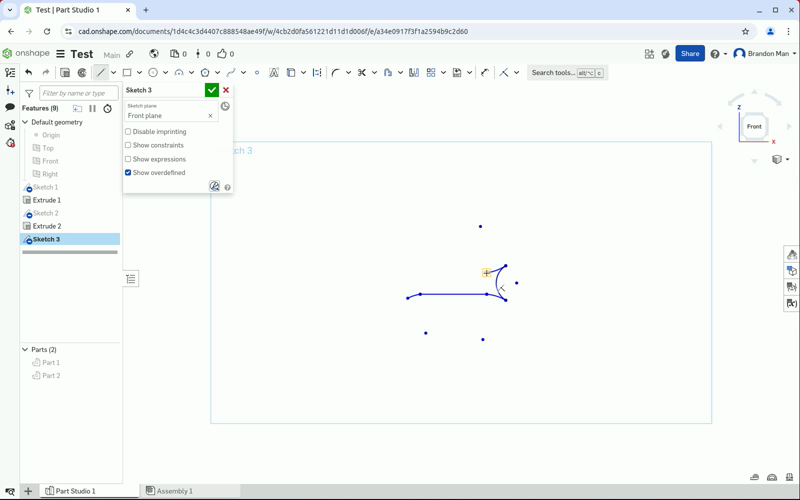
key_down(shift)
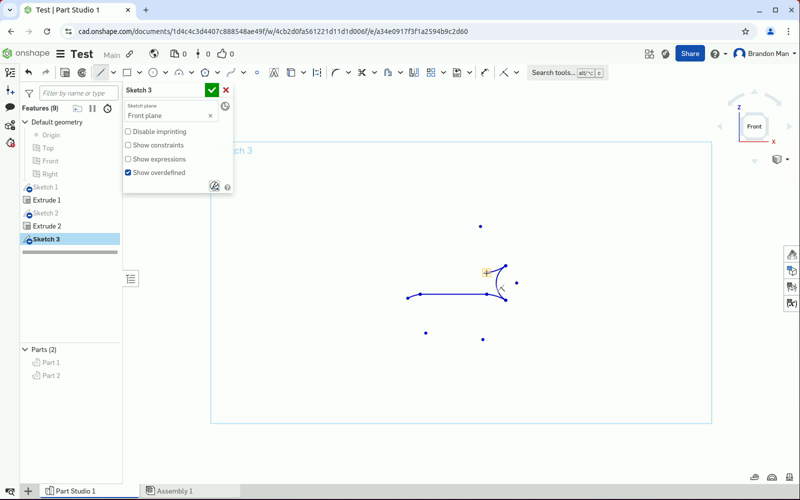
mouse_move(420, 272)
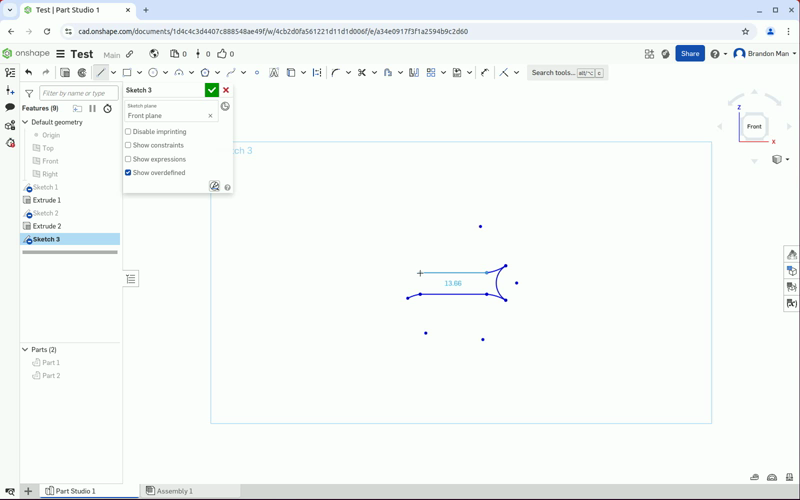
click(420, 272)
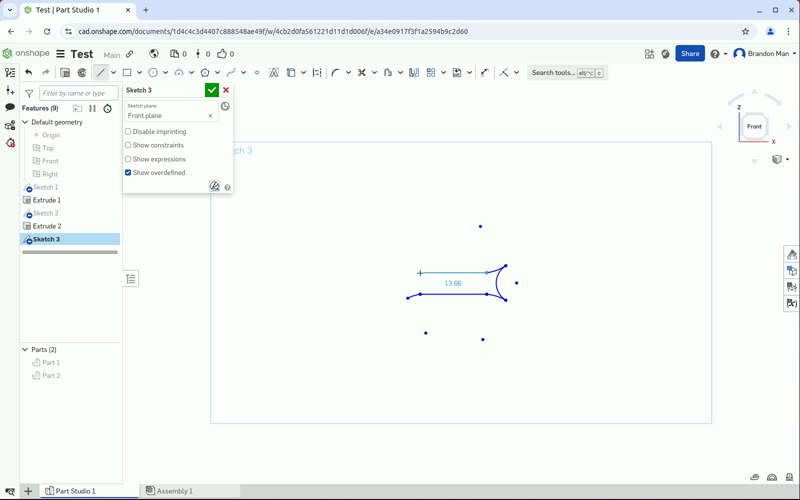
key_up(shift)
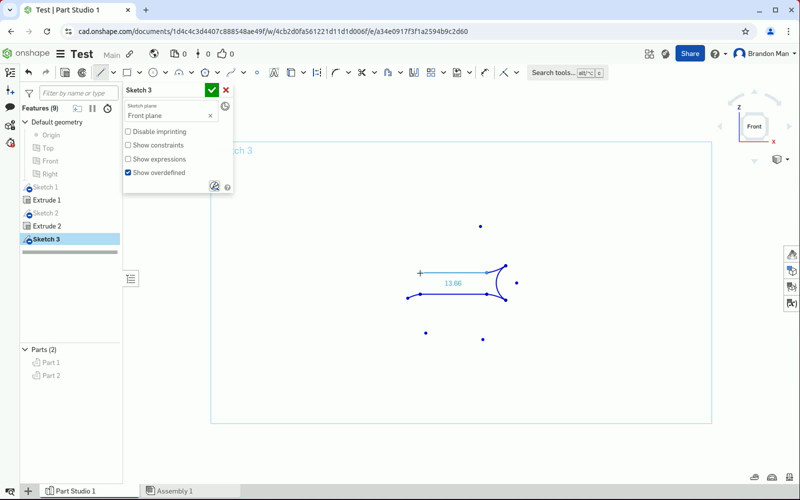
key(esc)
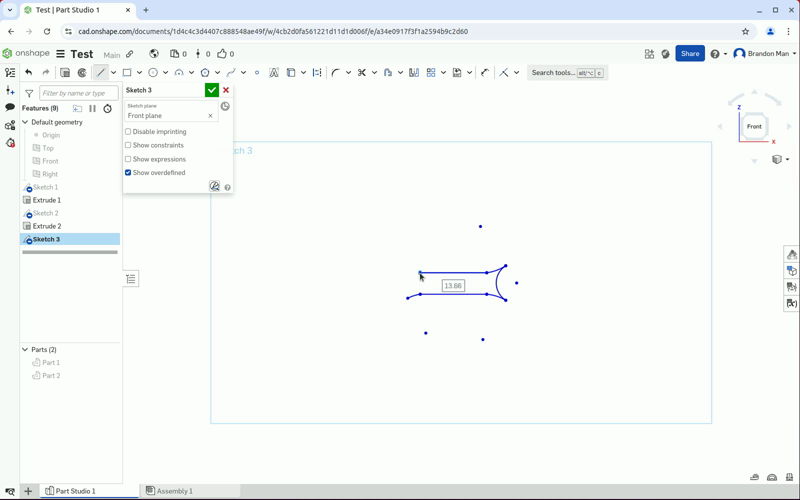
key(a)
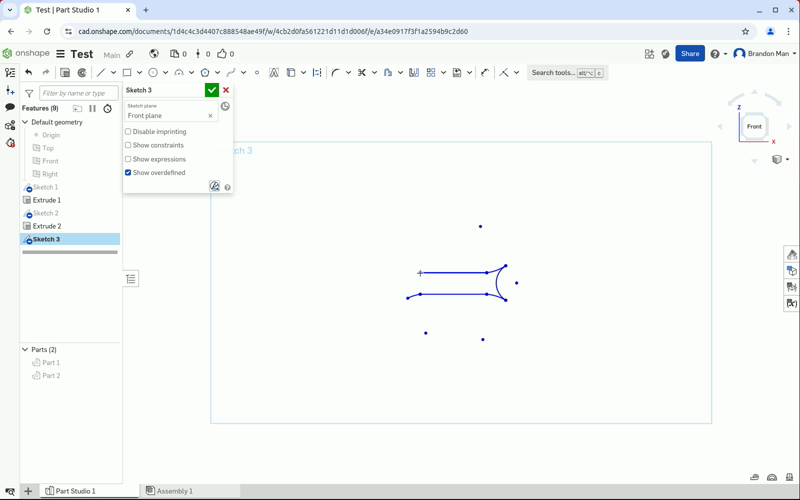
mouse_move(420, 272)
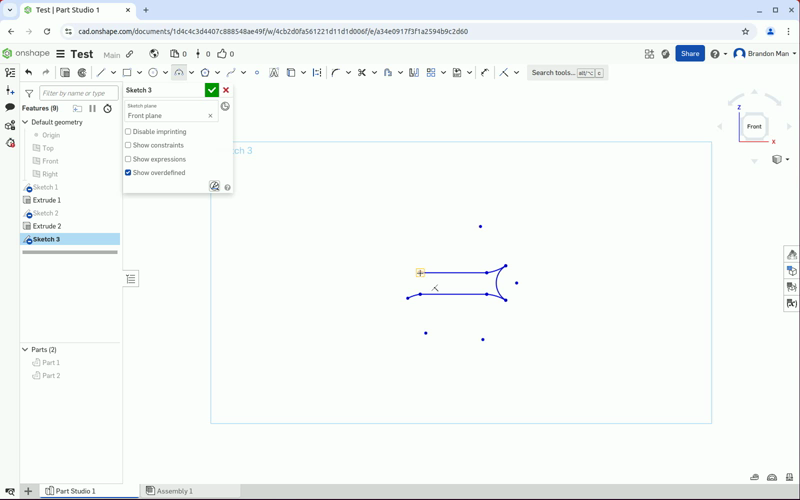
click(420, 272)
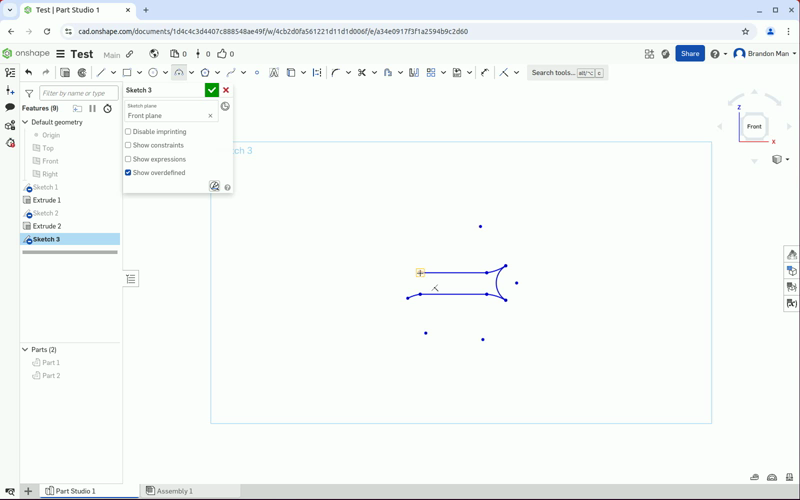
key_down(shift)
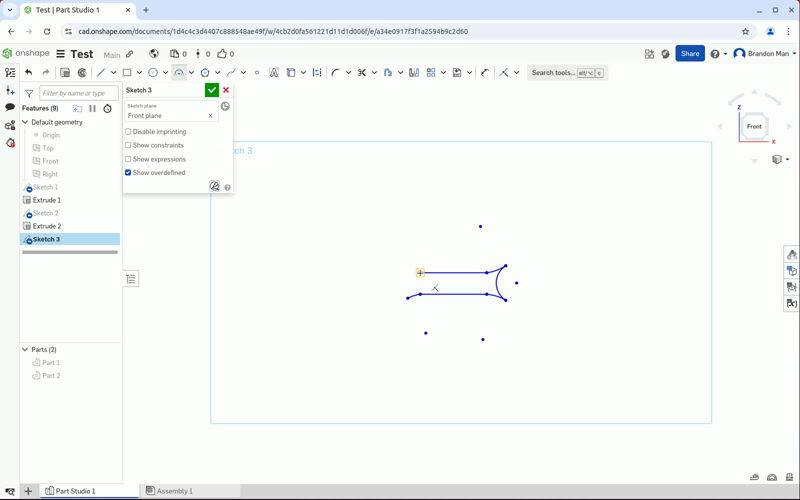
mouse_move(408, 268)
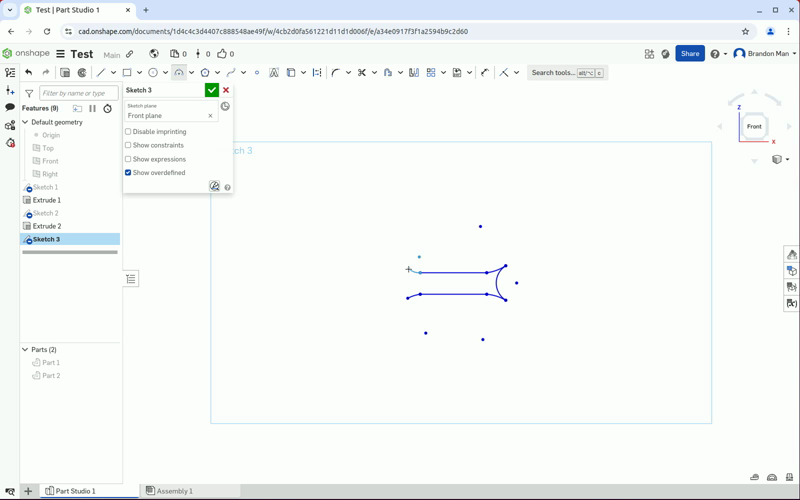
click(408, 268)
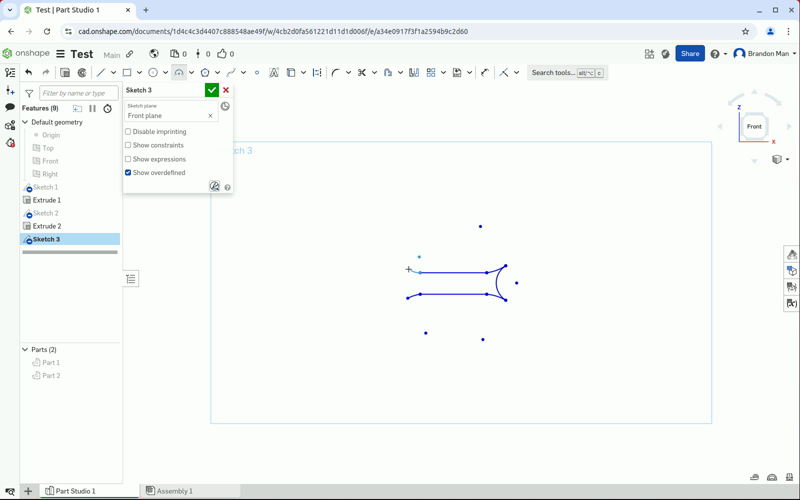
mouse_move(414, 271)
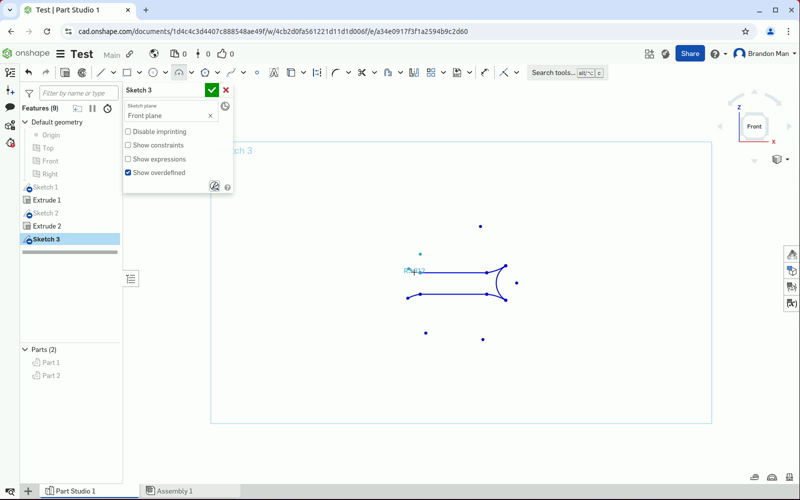
click(414, 271)
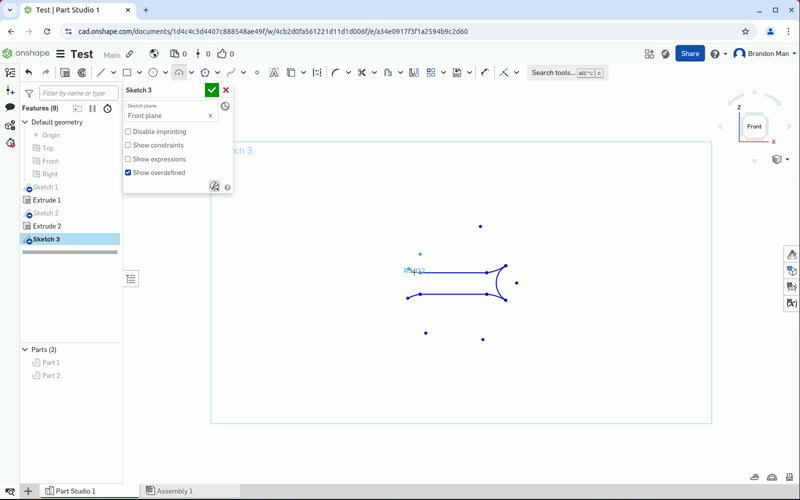
key_up(shift)
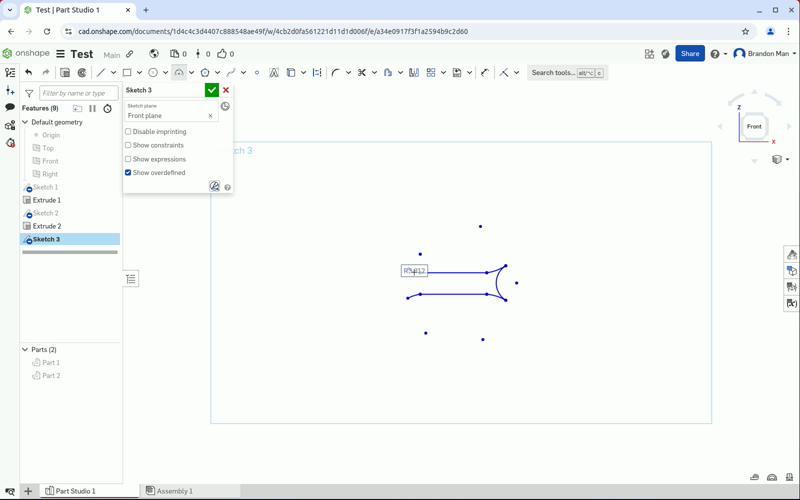
mouse_move(408, 268)
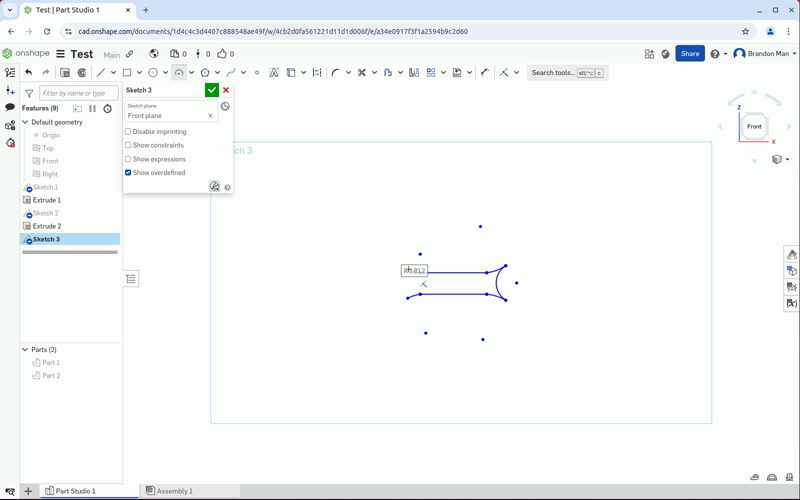
click(408, 268)
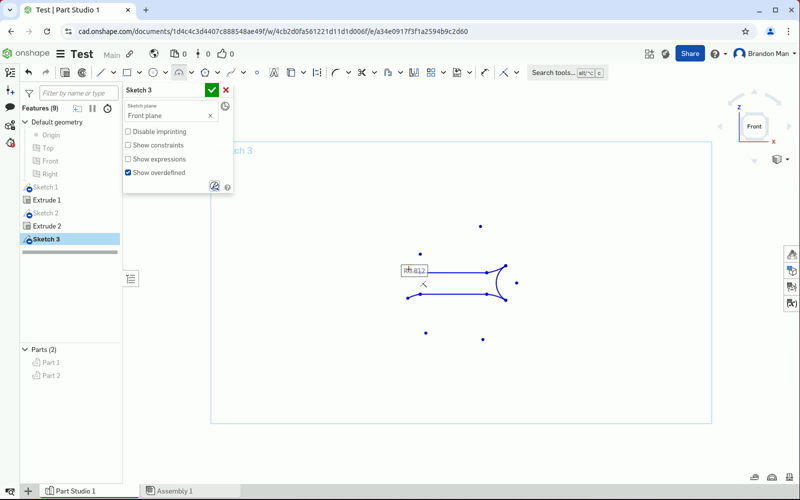
mouse_move(407, 298)
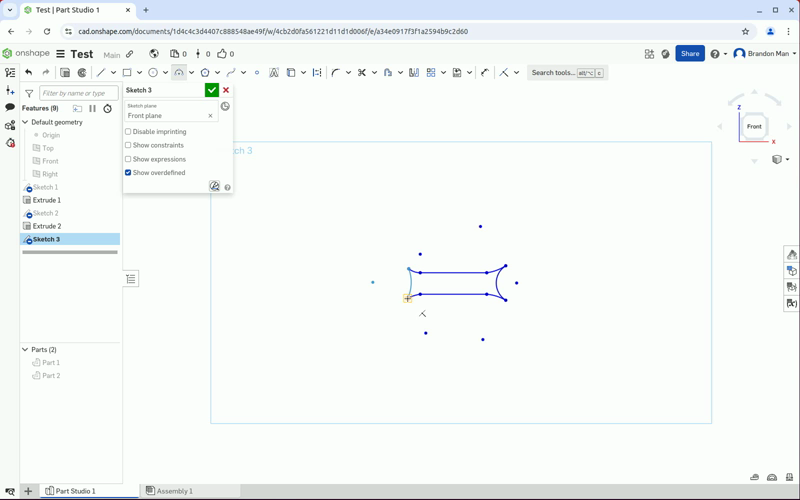
click(407, 298)
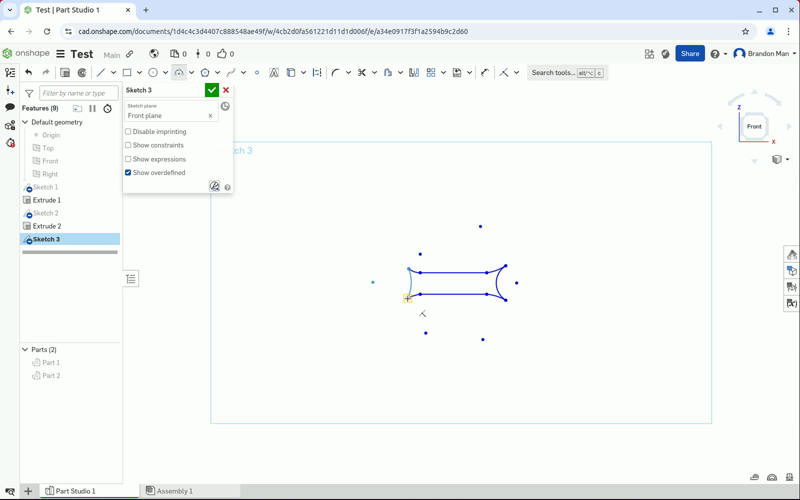
key_down(shift)
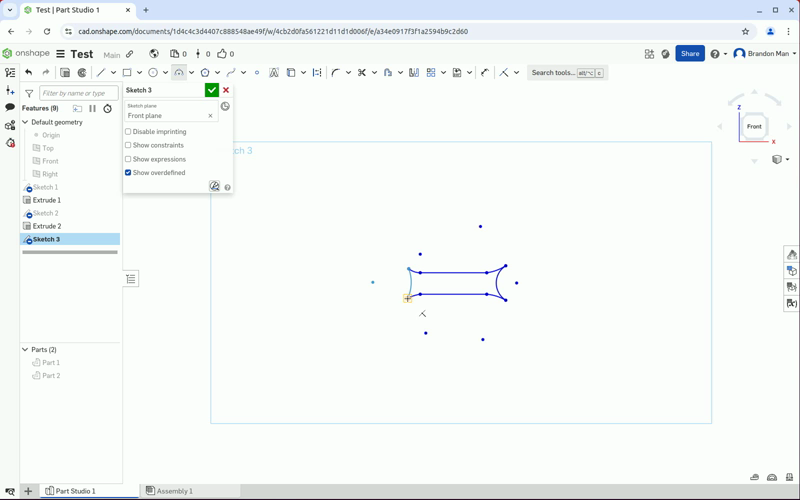
mouse_move(412, 283)
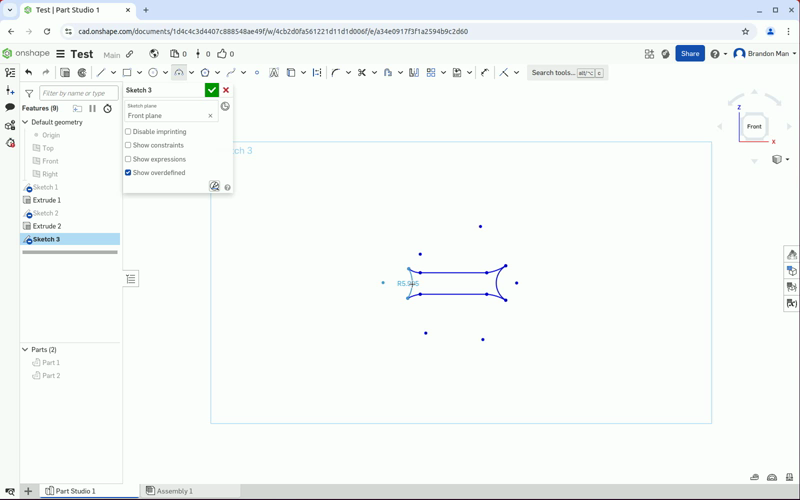
click(412, 283)
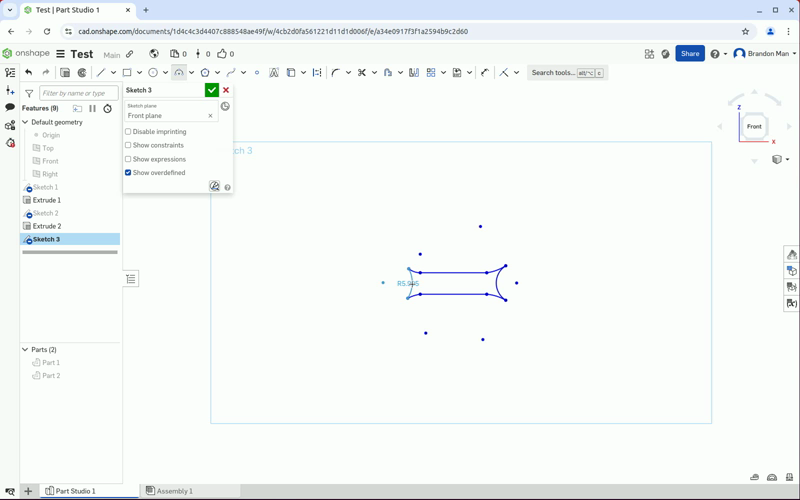
key_up(shift)
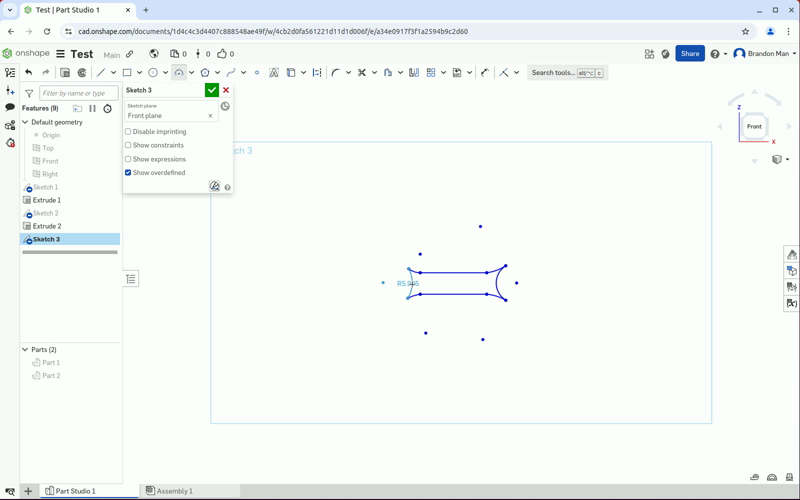
key(esc)
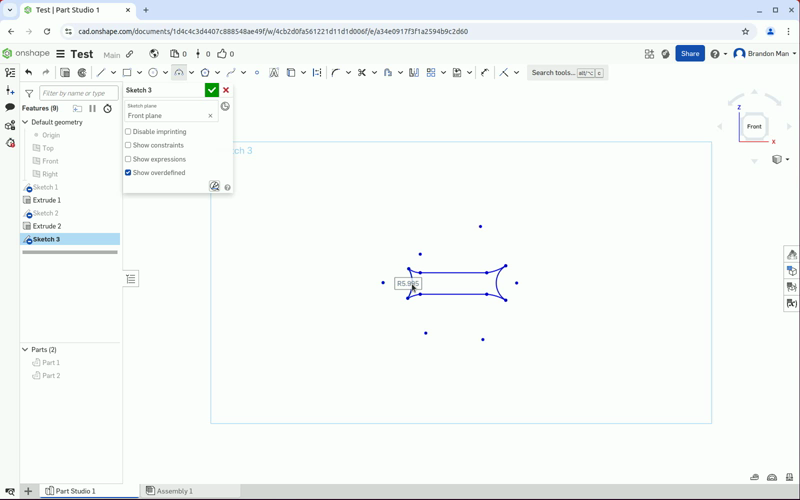
key(l)
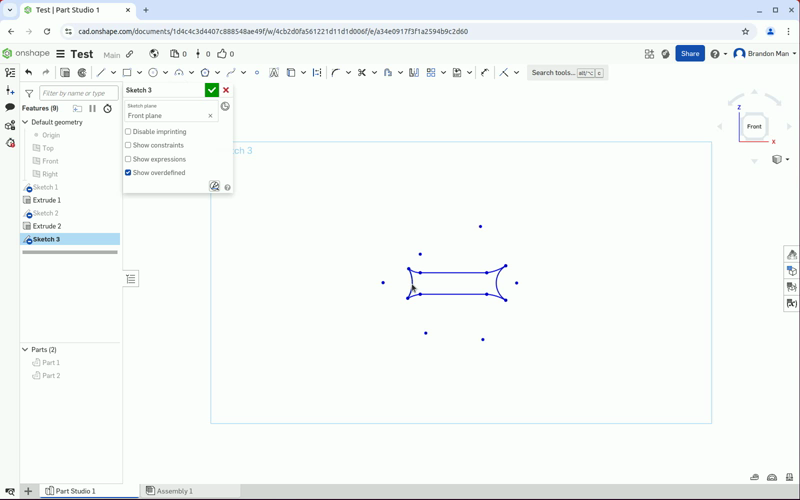
key_down(shift)
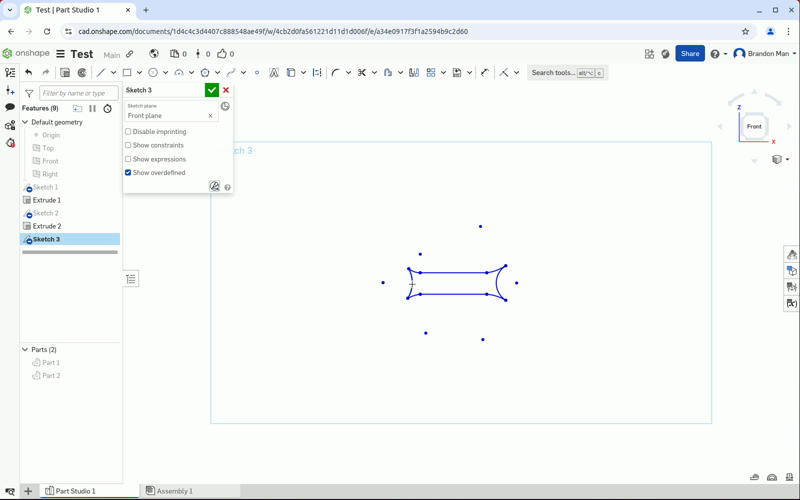
mouse_move(422, 288)
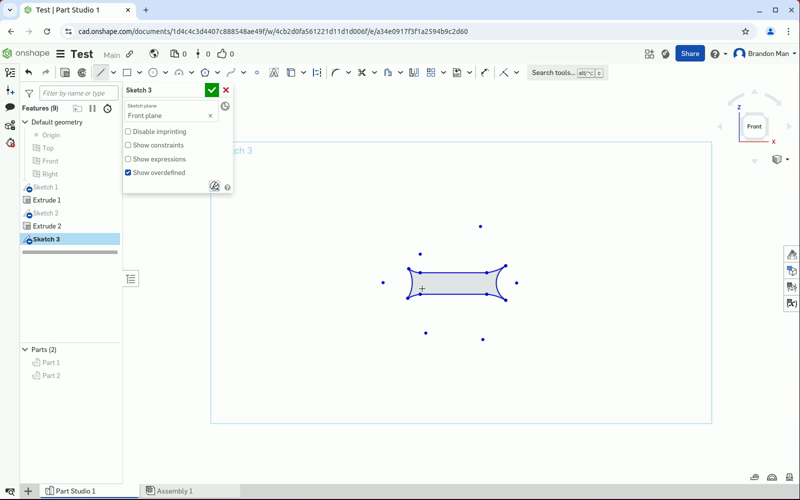
click(422, 288)
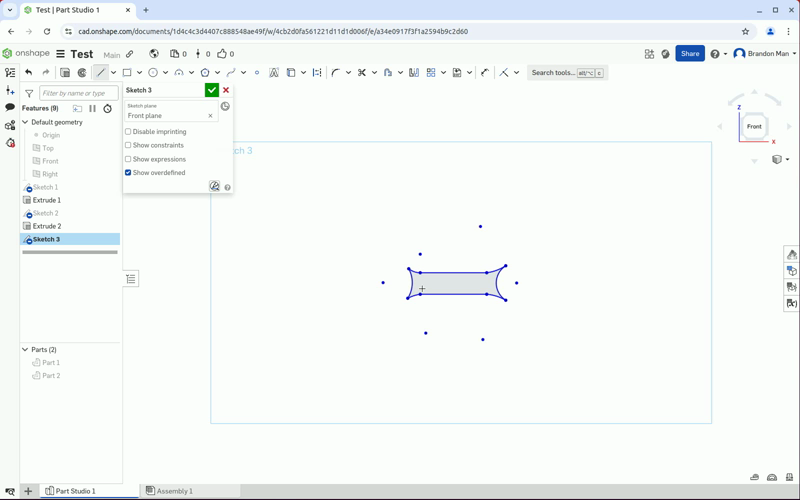
key_up(shift)
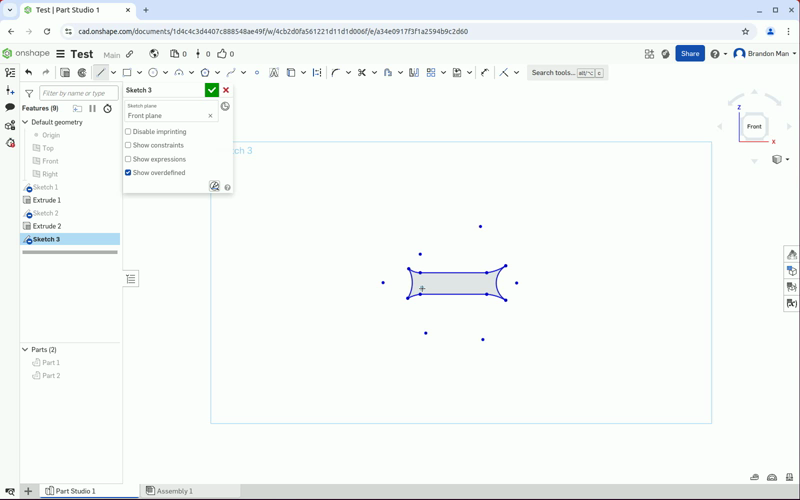
key_down(shift)
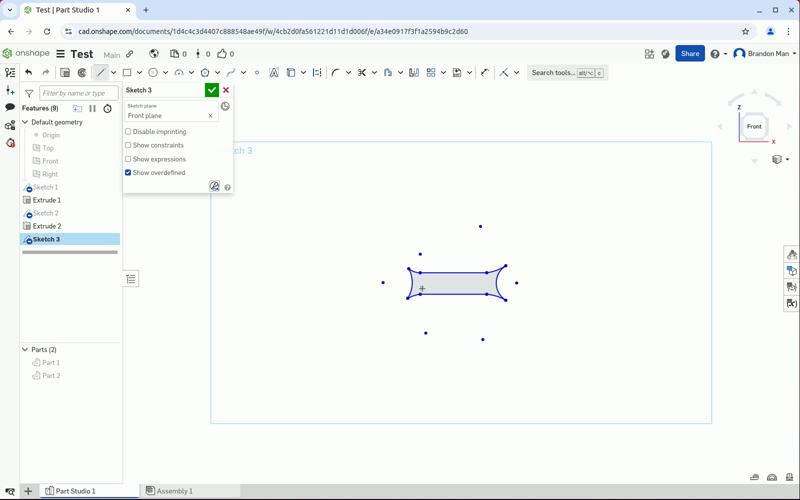
mouse_move(486, 288)
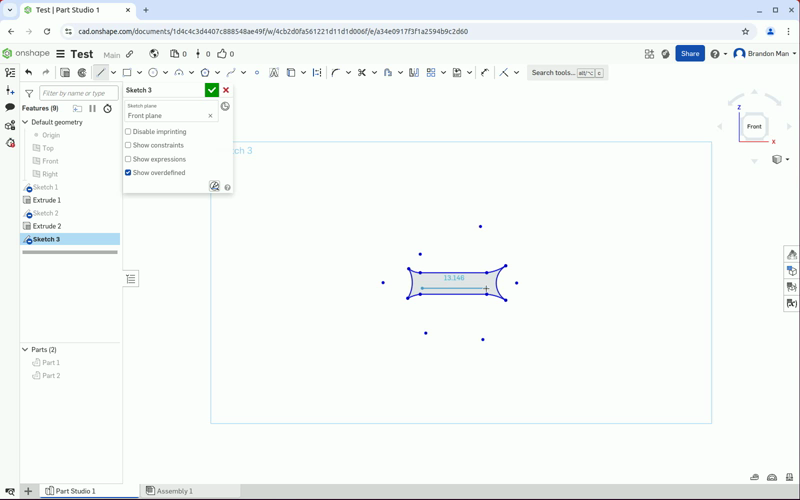
click(486, 288)
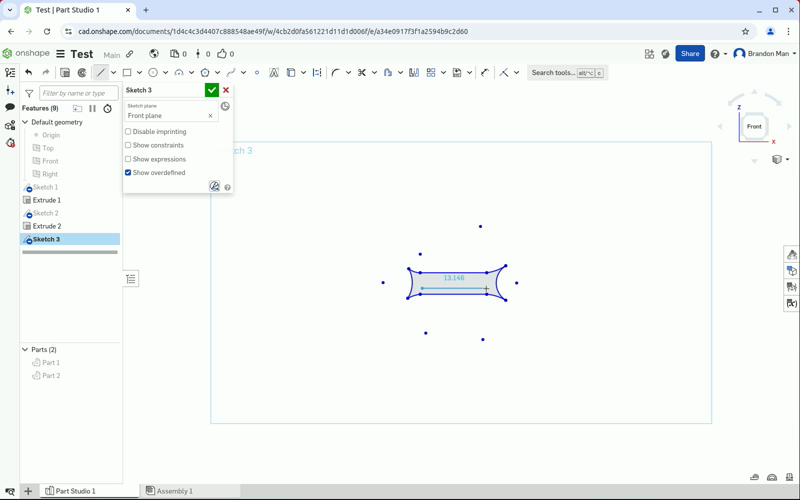
key_up(shift)
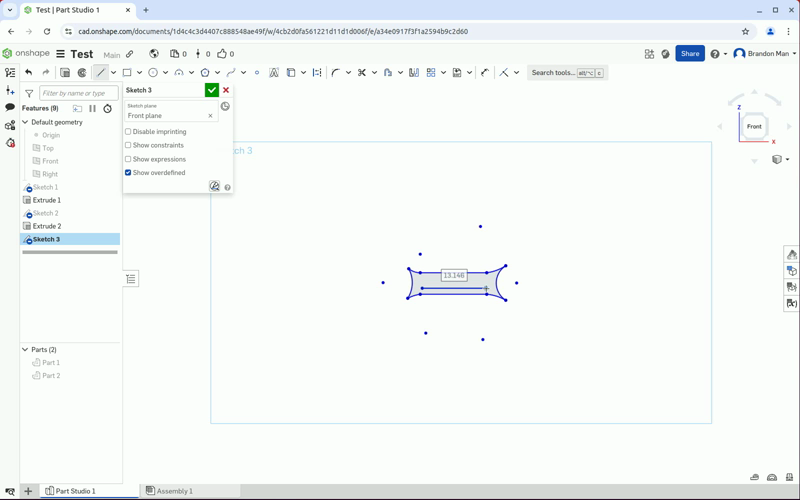
key(esc)
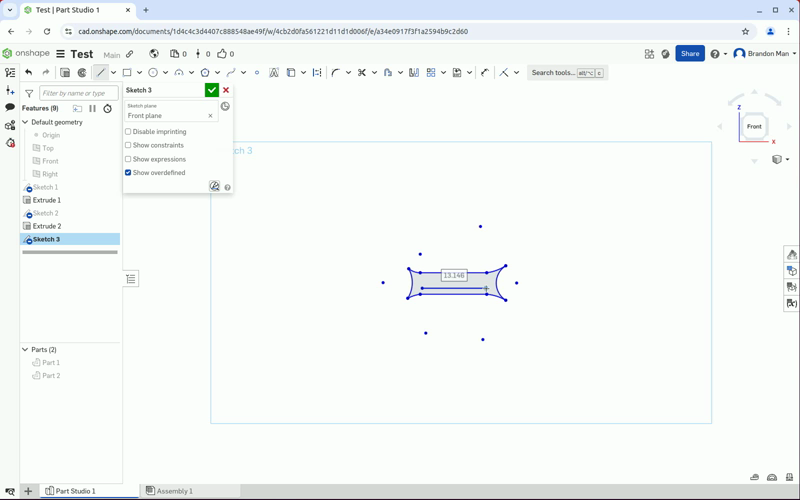
key(a)
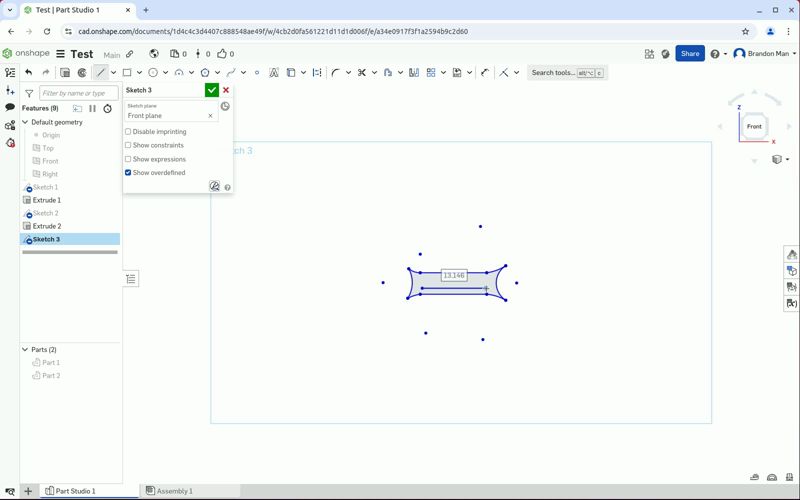
mouse_move(486, 288)
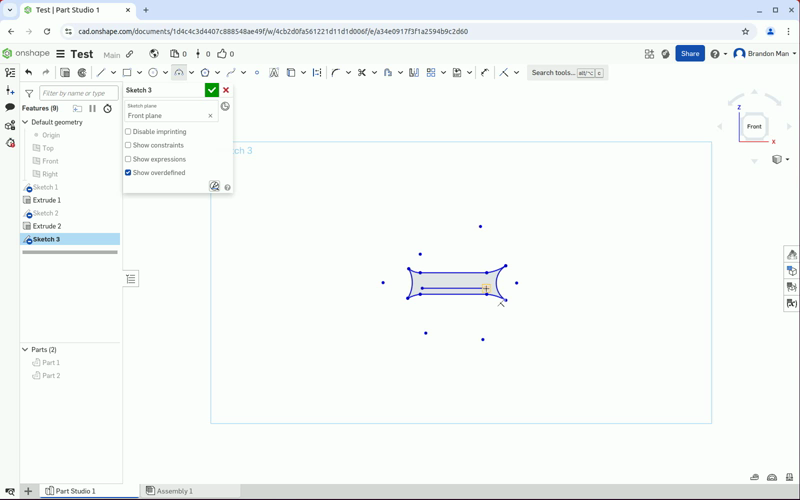
click(486, 288)
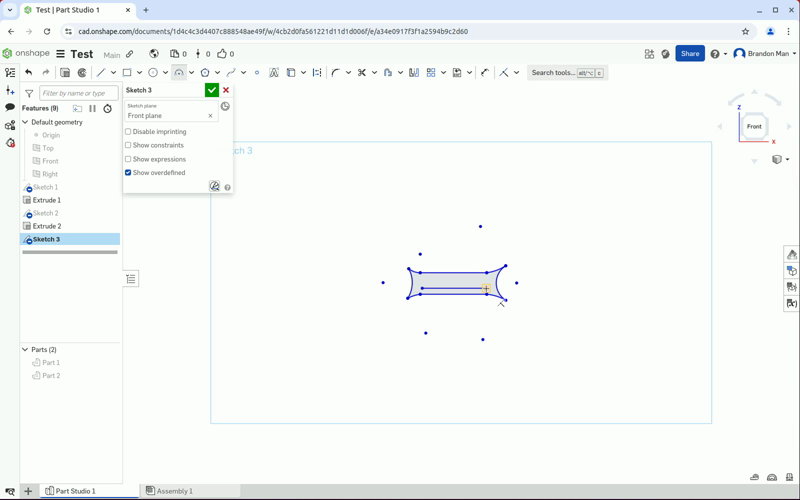
key_down(shift)
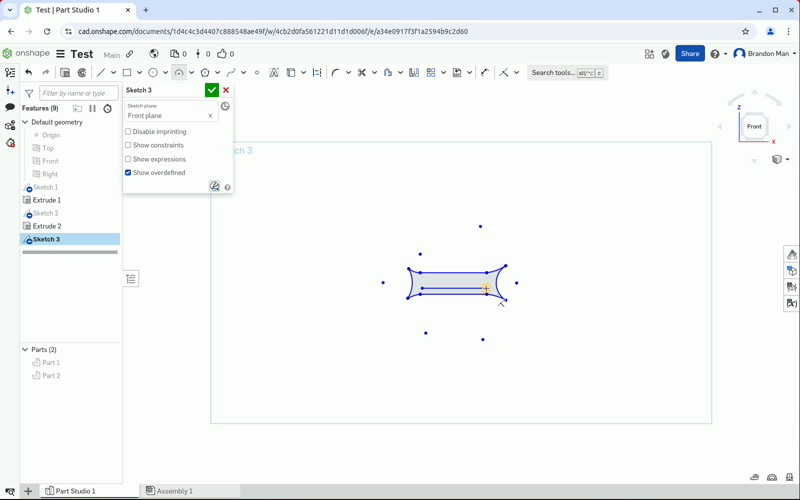
mouse_move(486, 277)
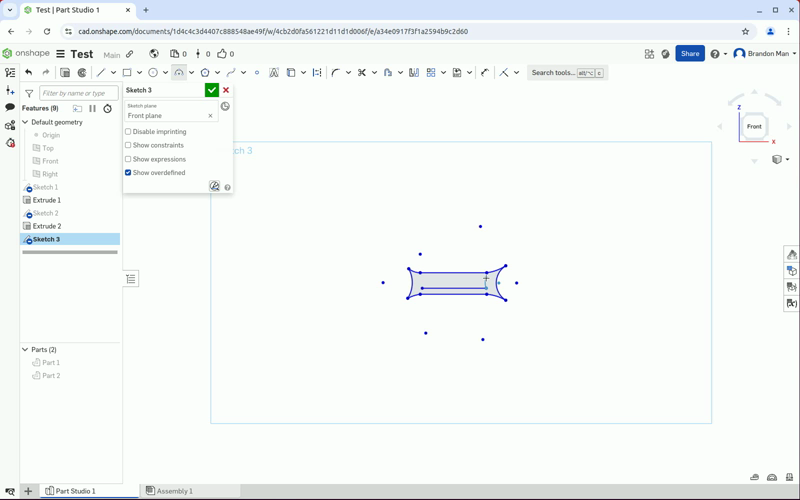
click(486, 277)
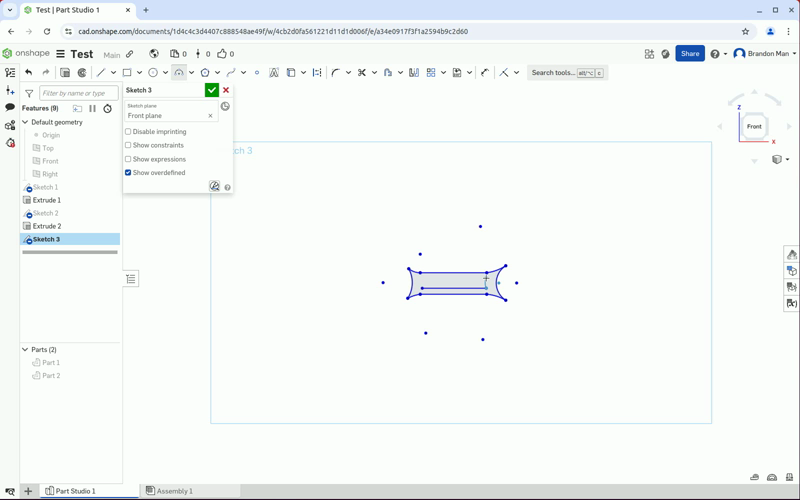
mouse_move(491, 282)
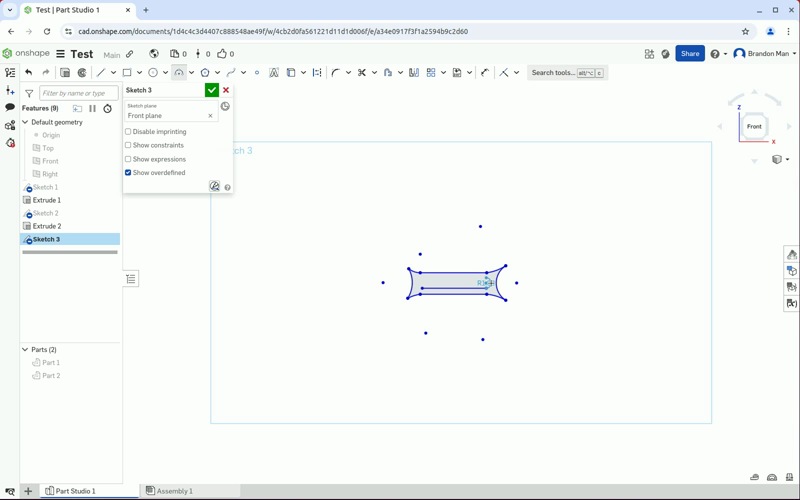
click(491, 282)
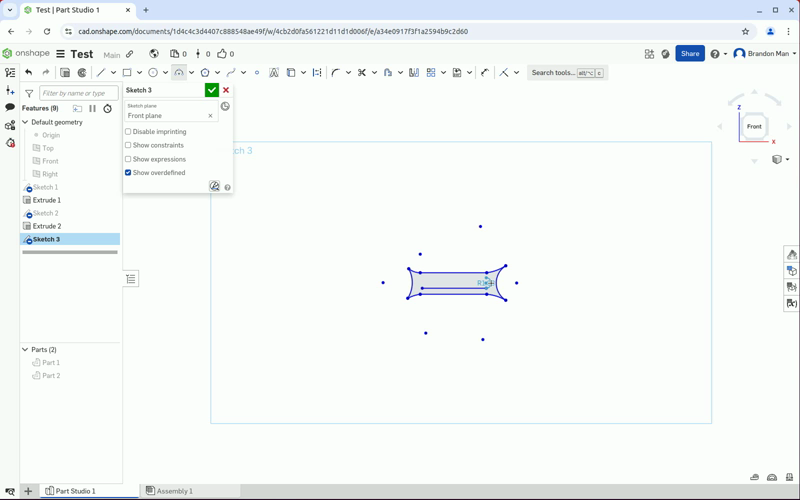
key_up(shift)
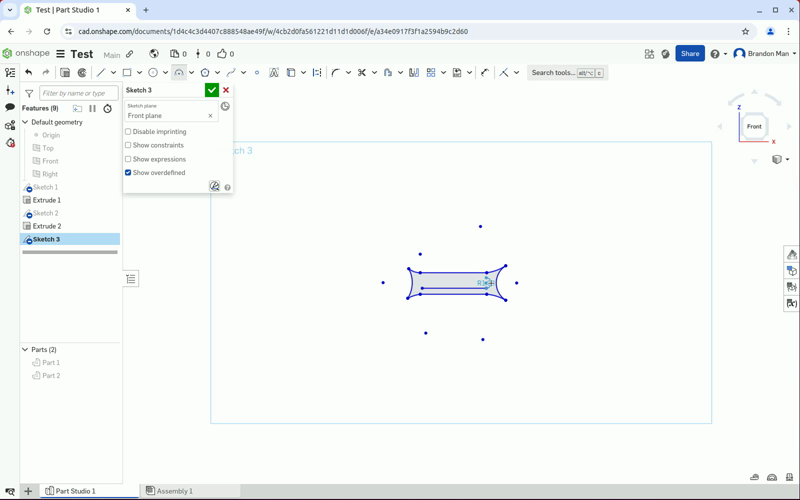
key(esc)
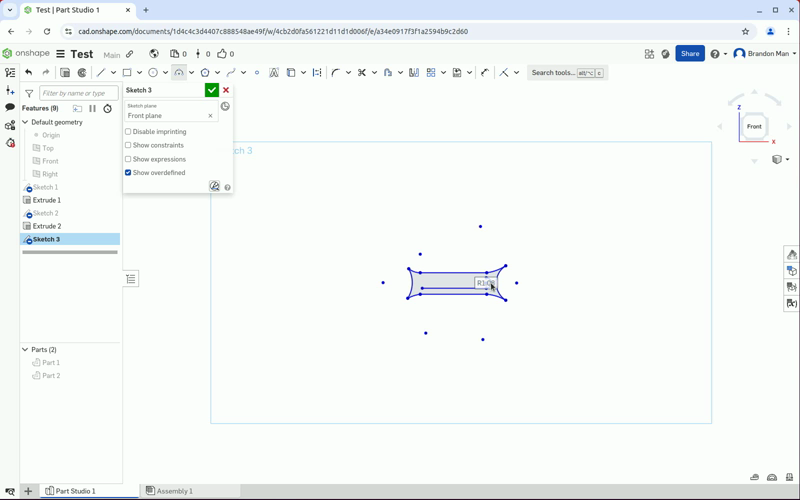
key(l)
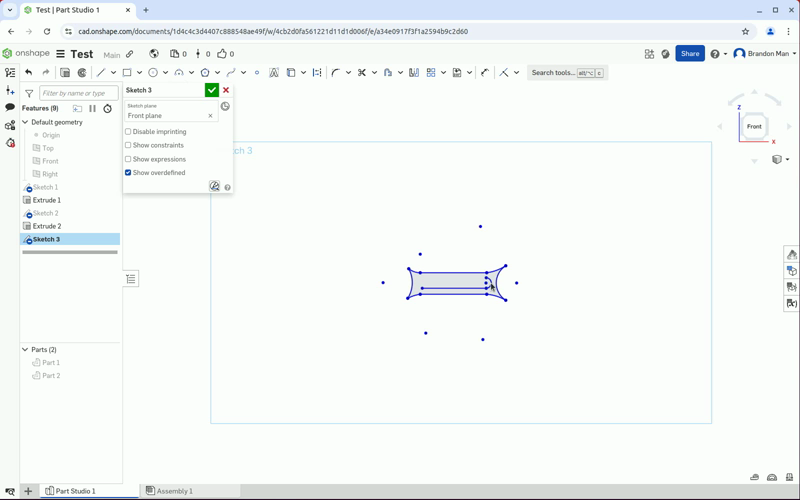
mouse_move(486, 277)
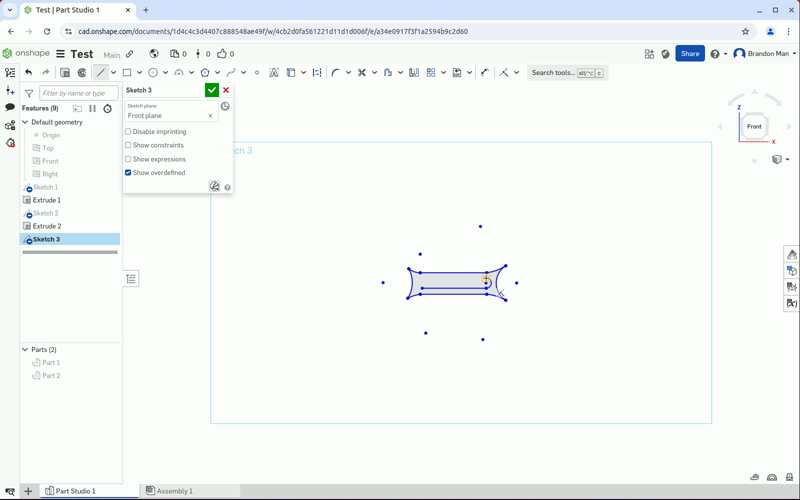
click(486, 277)
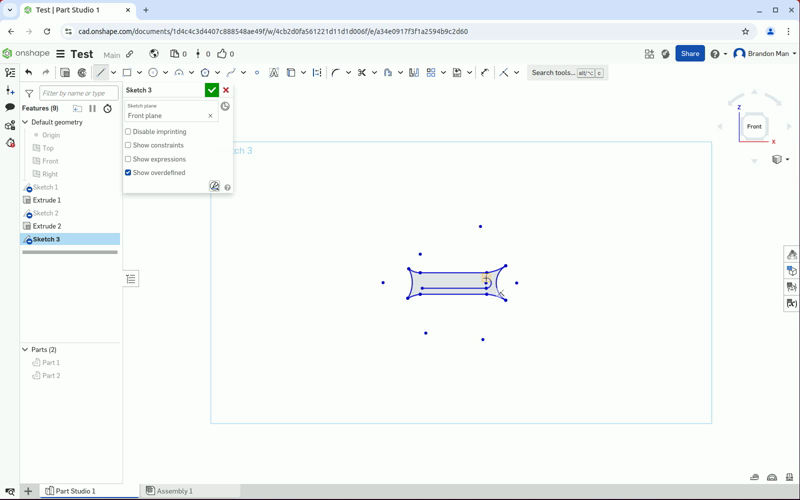
key_down(shift)
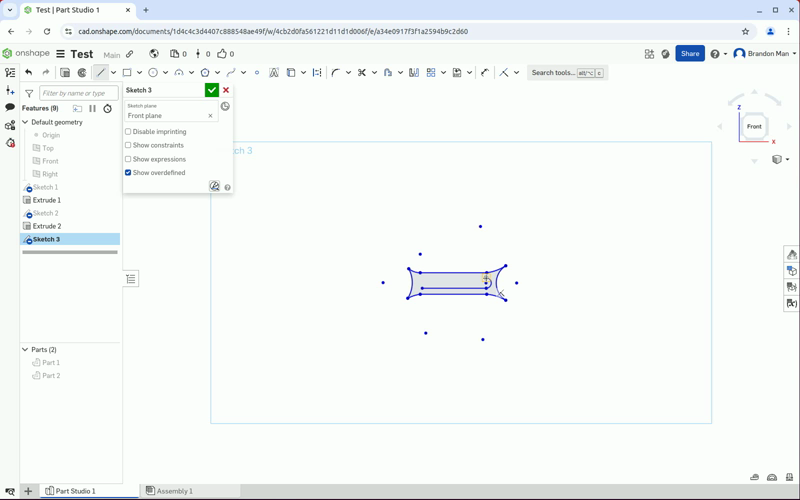
mouse_move(422, 277)
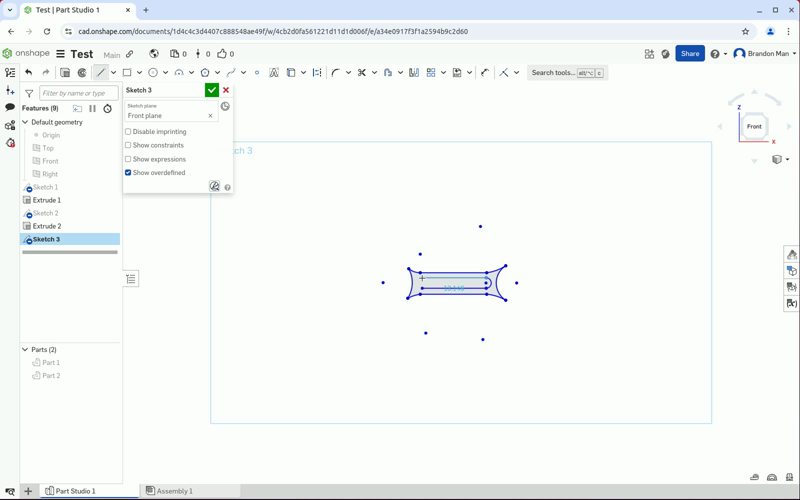
click(422, 277)
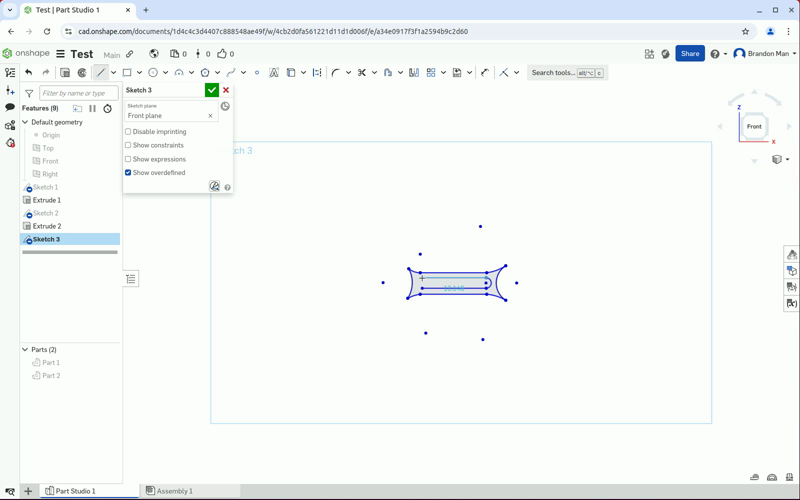
key_up(shift)
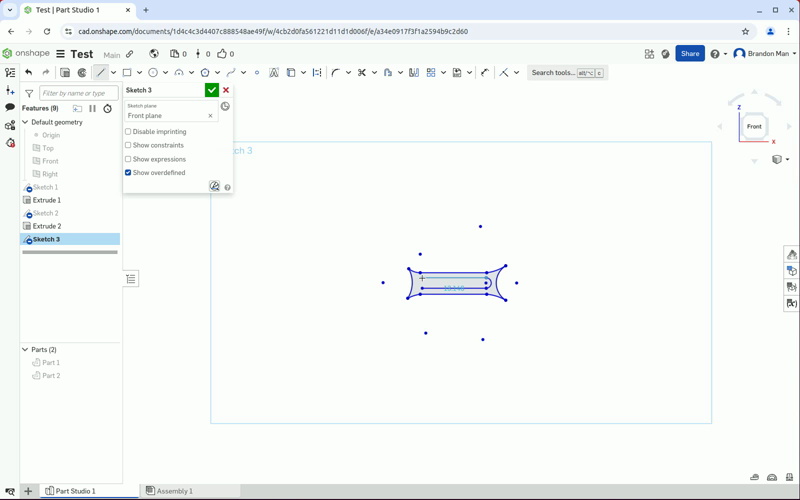
key(esc)
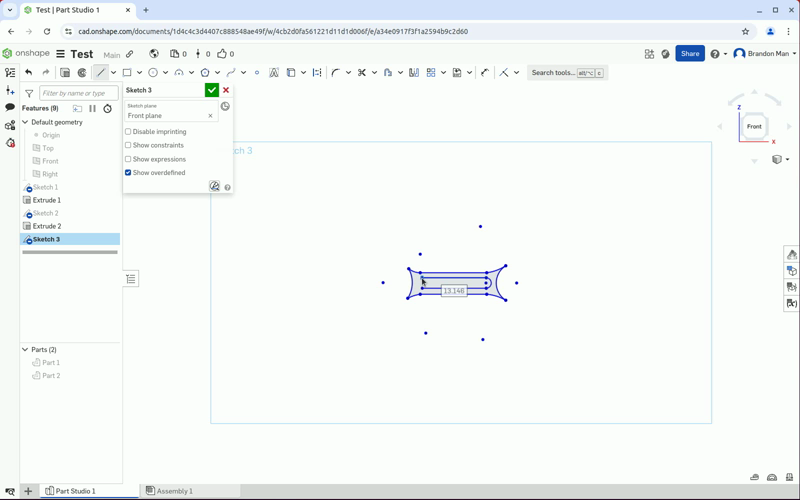
key(a)
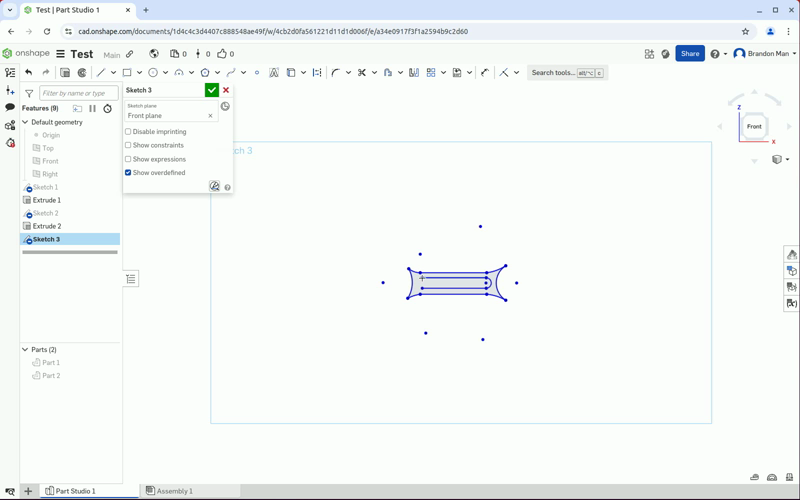
mouse_move(422, 277)
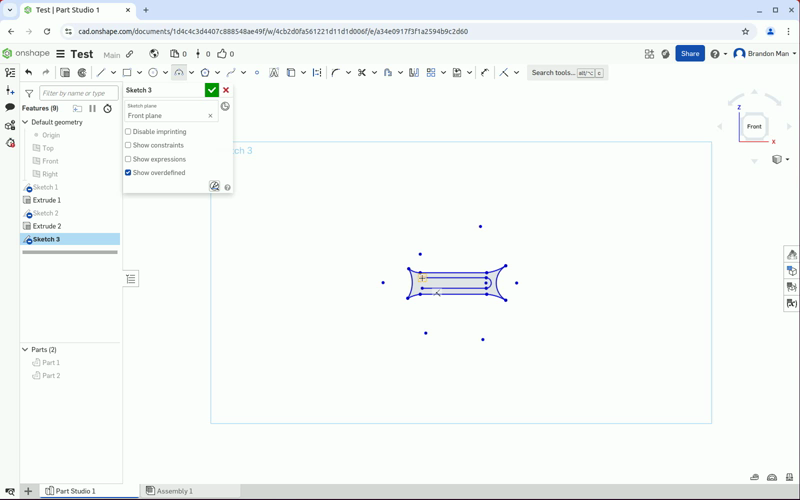
click(422, 277)
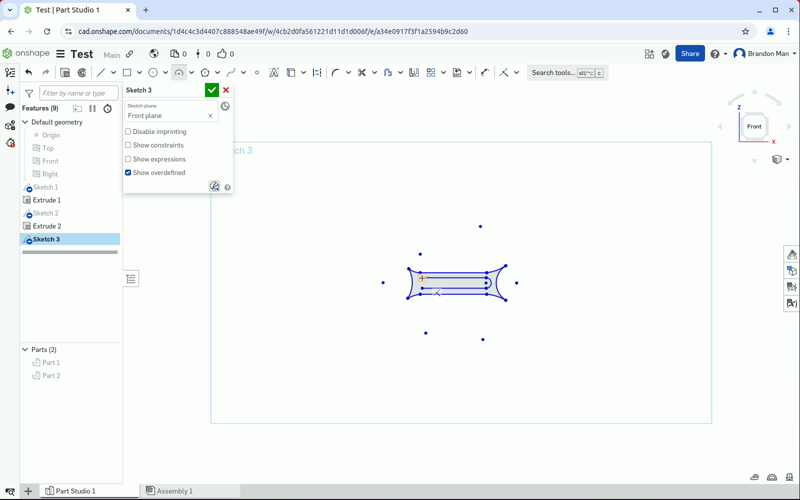
mouse_move(422, 288)
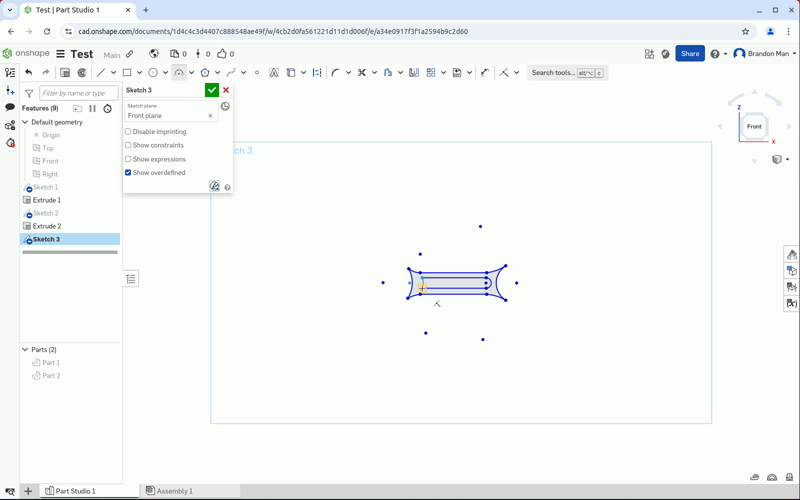
click(422, 288)
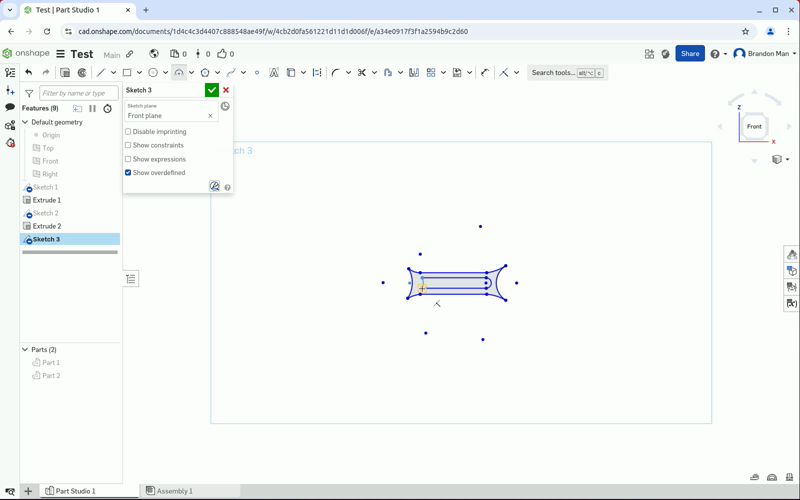
key_down(shift)
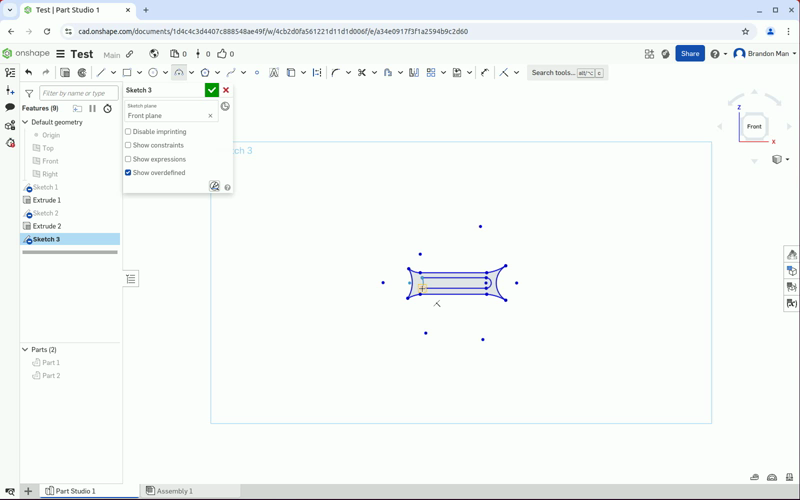
mouse_move(417, 282)
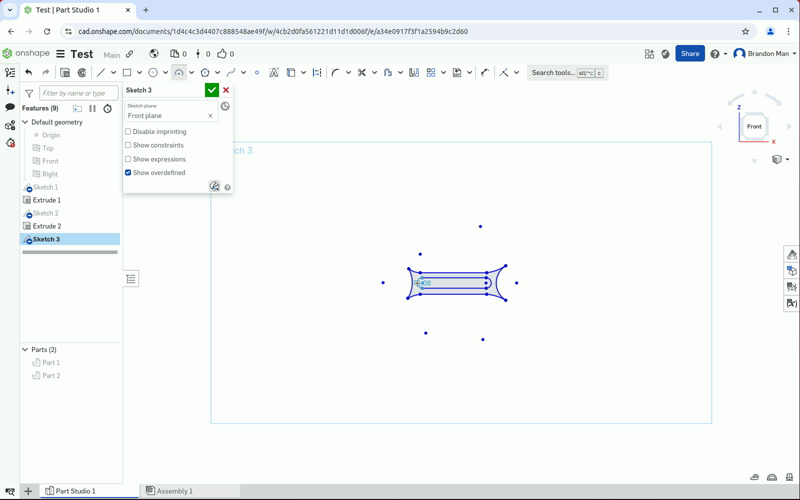
click(417, 282)
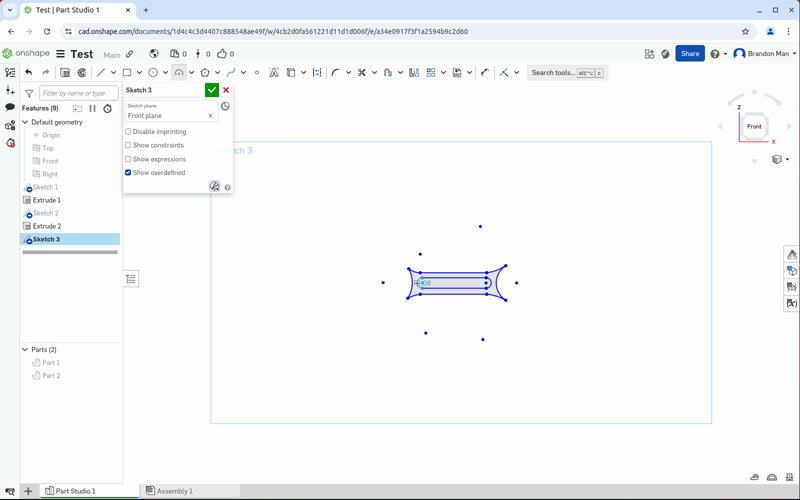
key_up(shift)
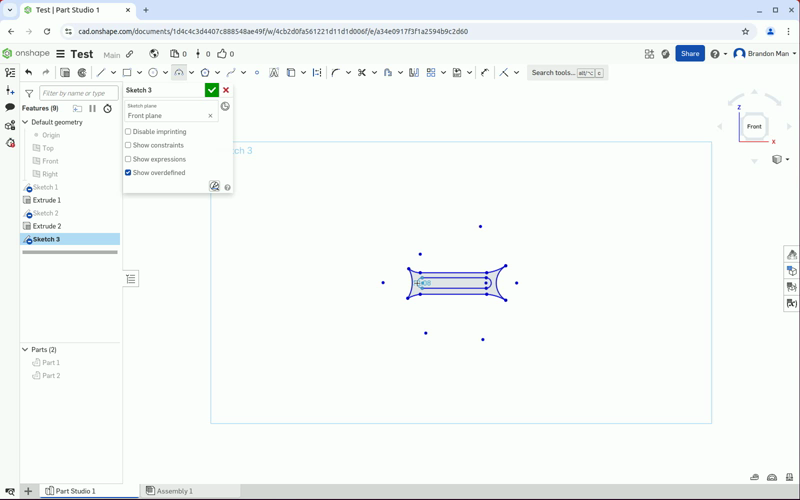
key(esc)
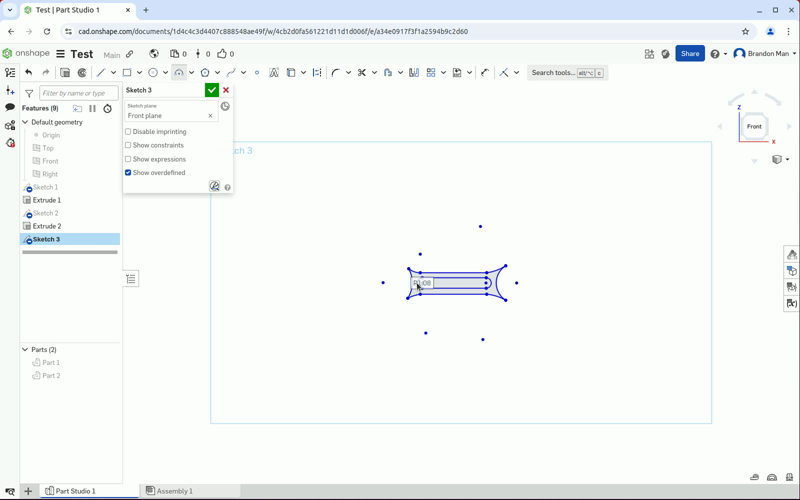
mouse_move(504, 269)
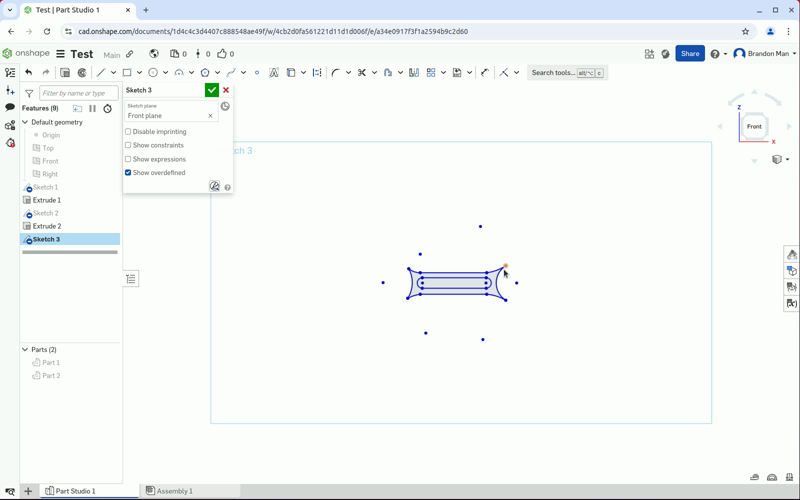
scroll(6)
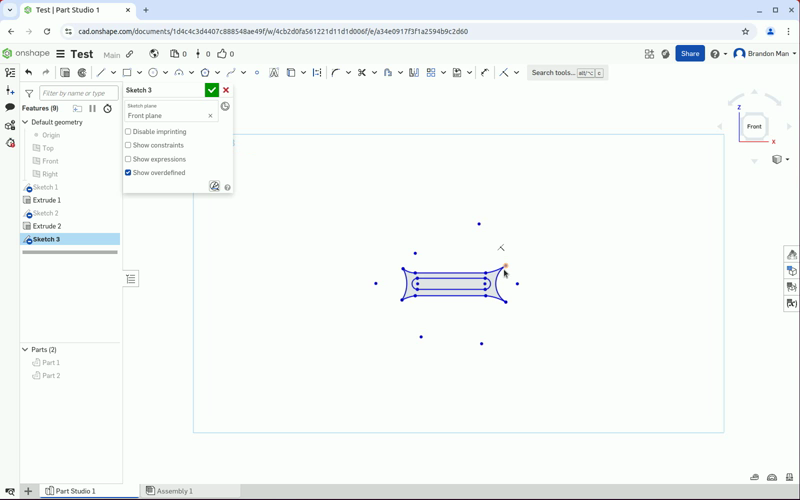
scroll(6)
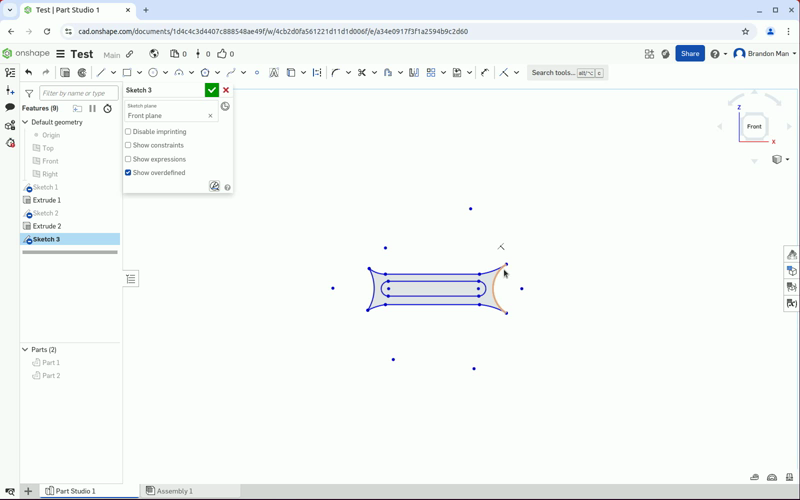
scroll(6)
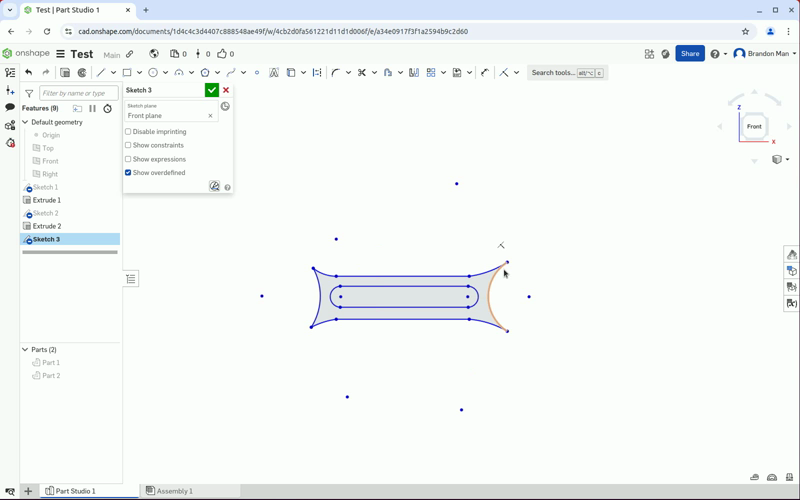
scroll(6)
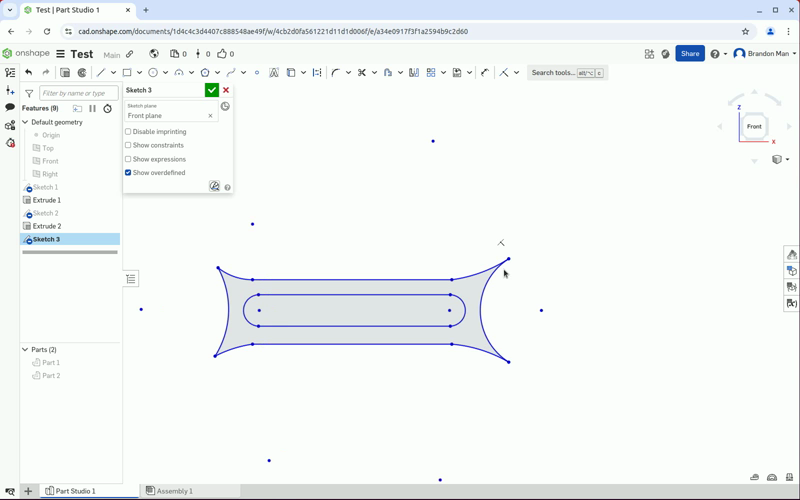
scroll(6)
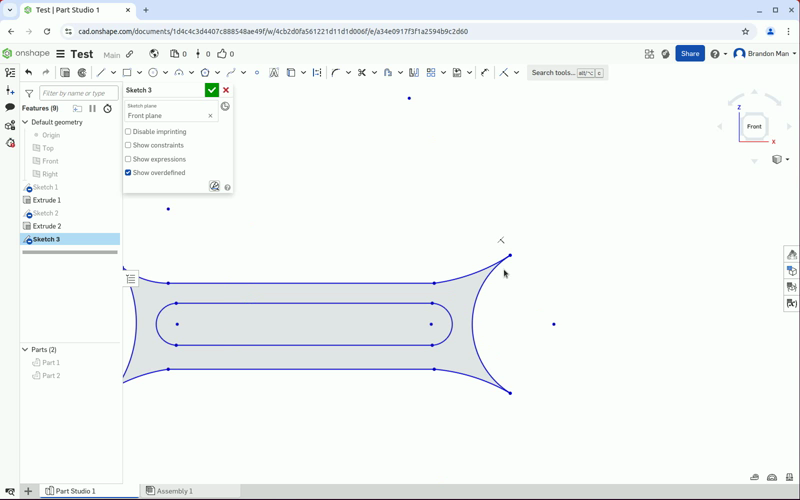
scroll(6)
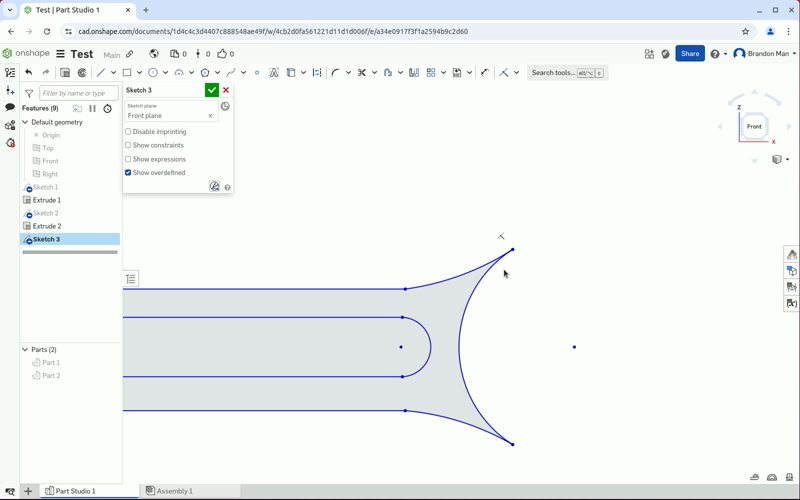
scroll(6)
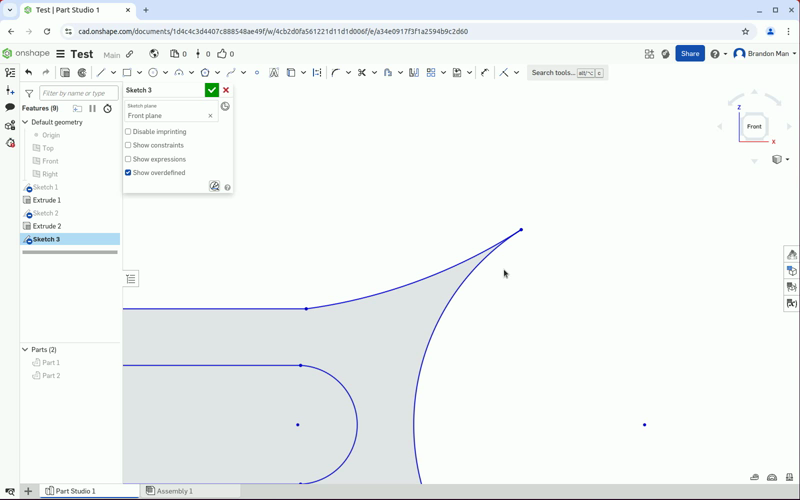
click(504, 269)
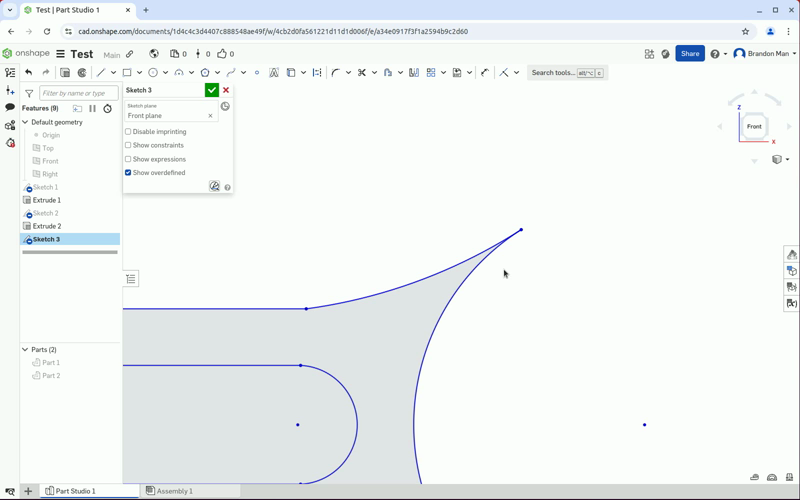
scroll(-6)
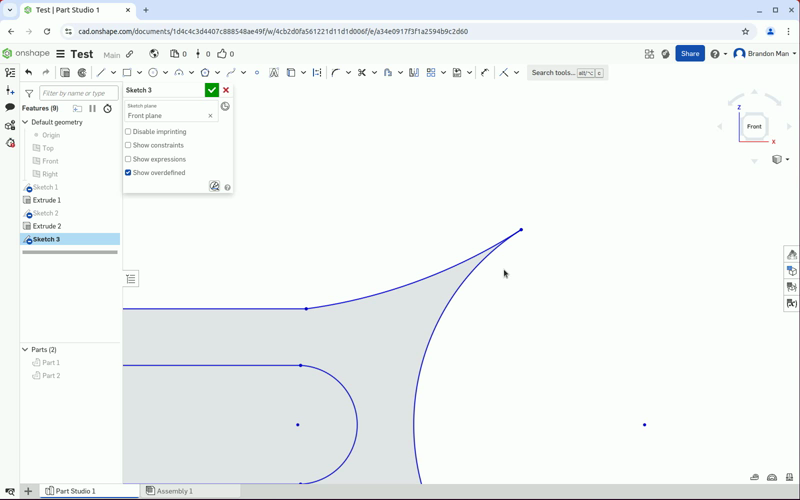
scroll(-6)
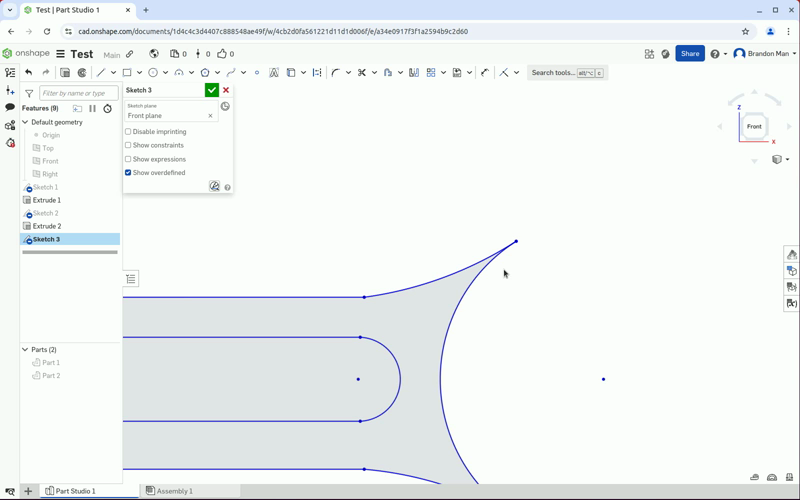
scroll(-6)
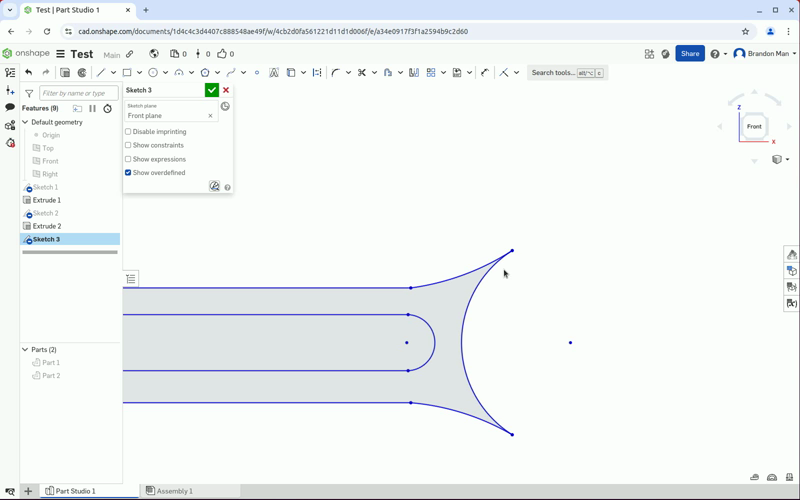
scroll(-6)
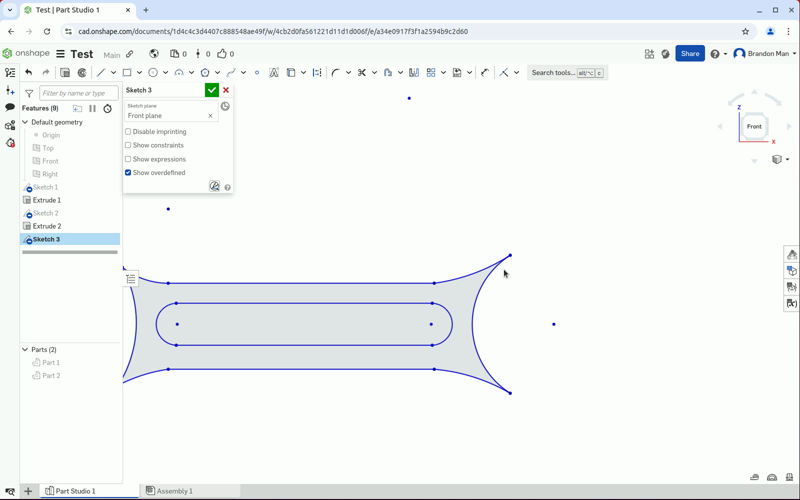
scroll(-6)
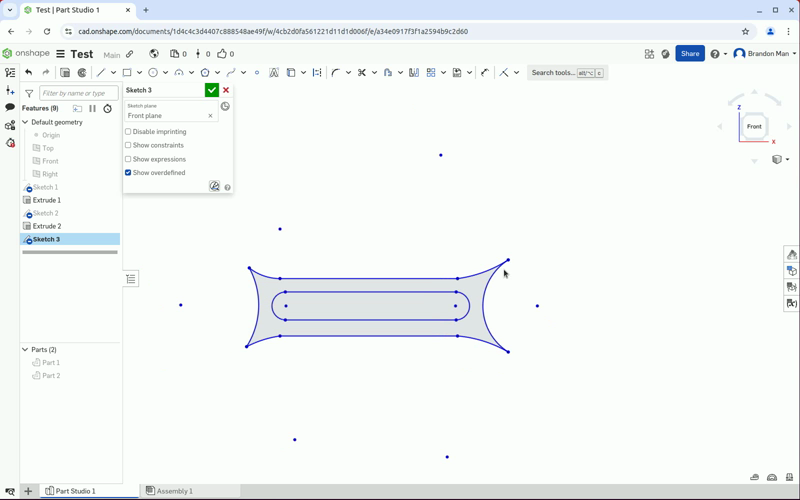
scroll(-6)
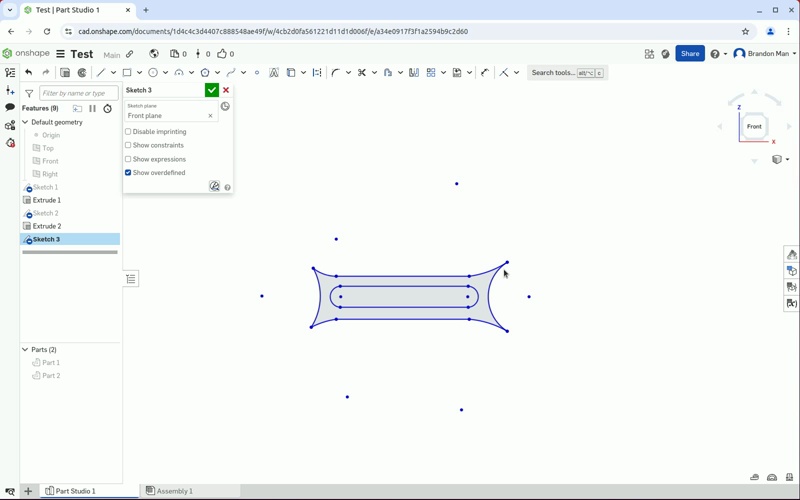
scroll(-6)
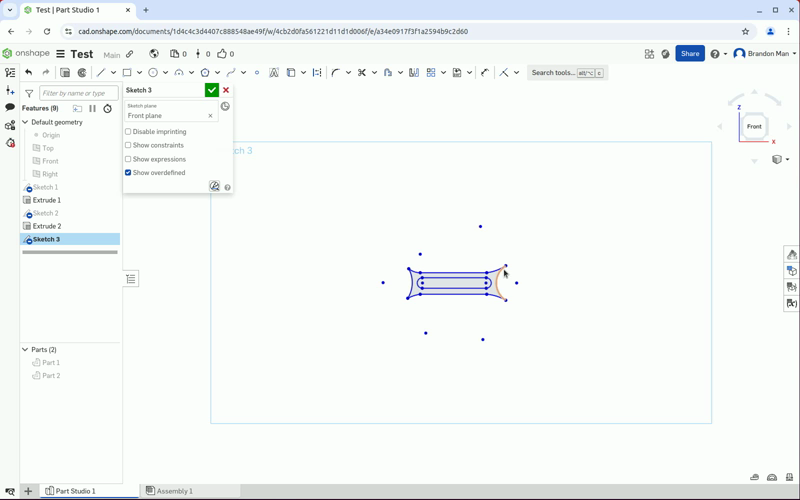
mouse_move(73, 352)
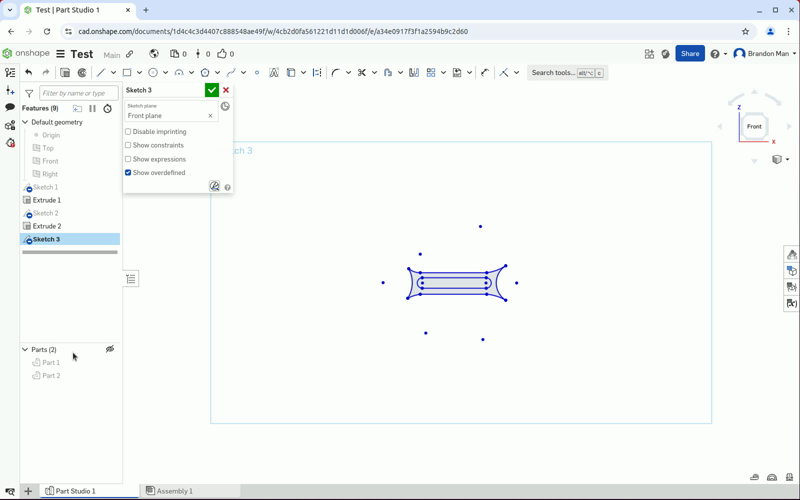
key(shift+y)
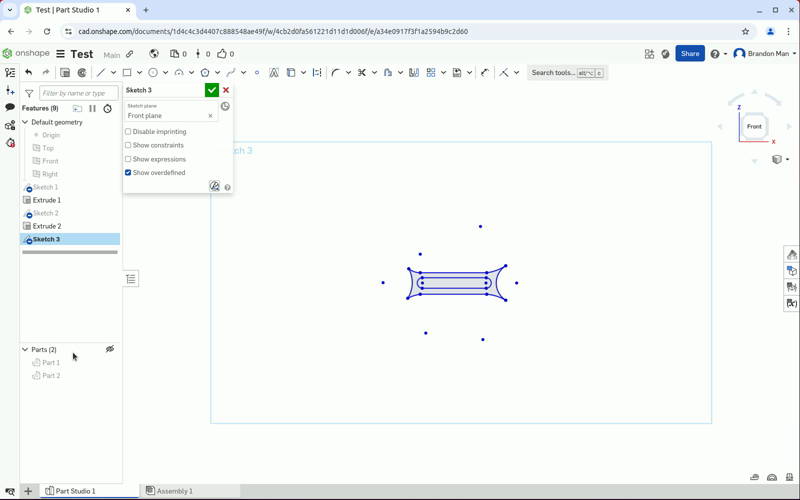
key(shift+e)
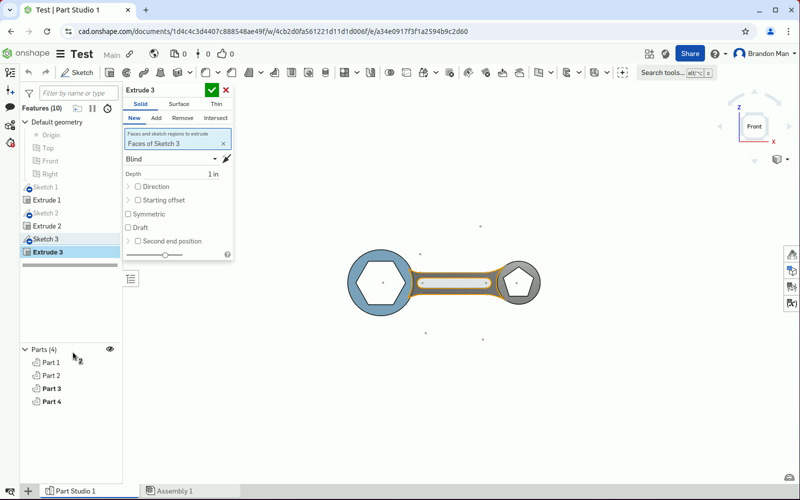
mouse_move(143, 106)
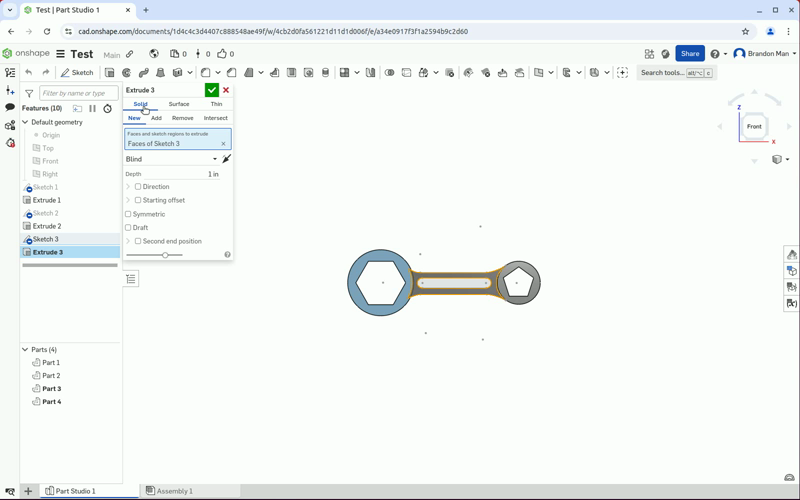
click(143, 106)
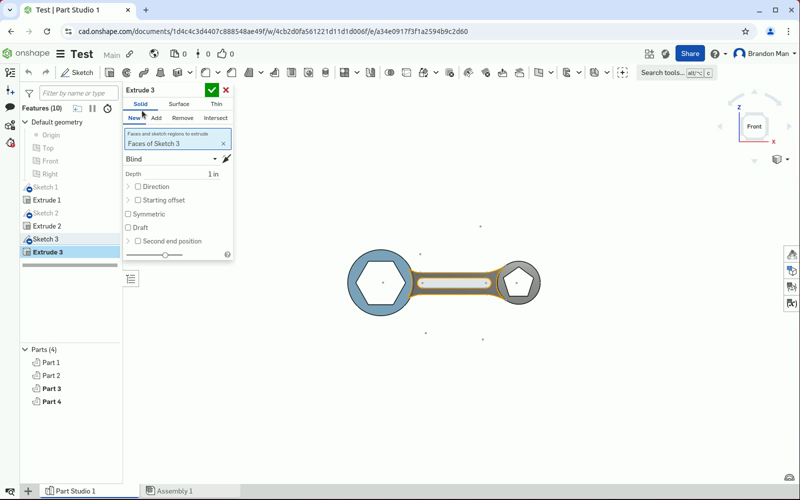
mouse_move(137, 120)
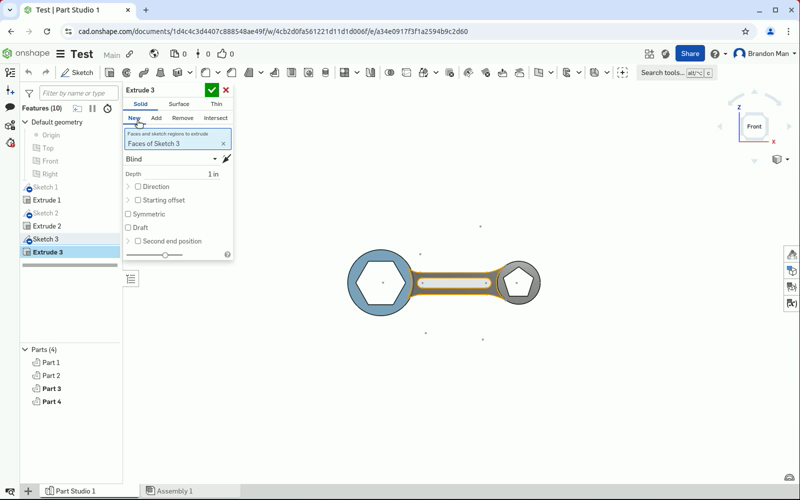
click(137, 120)
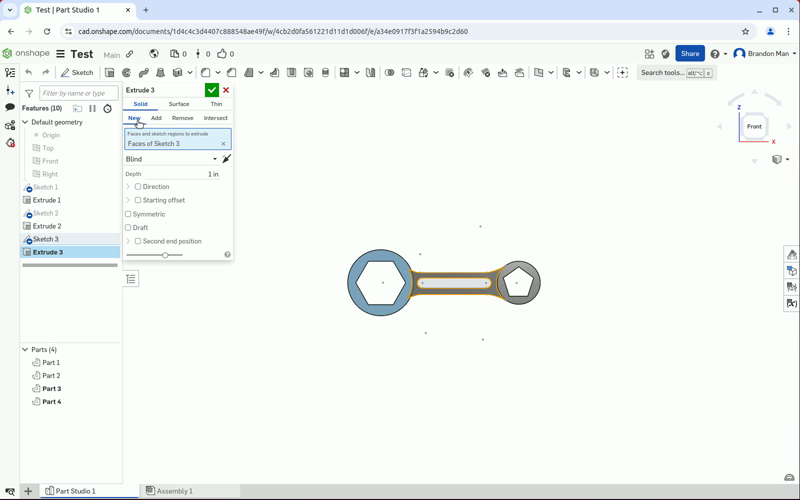
key(tab, 4)
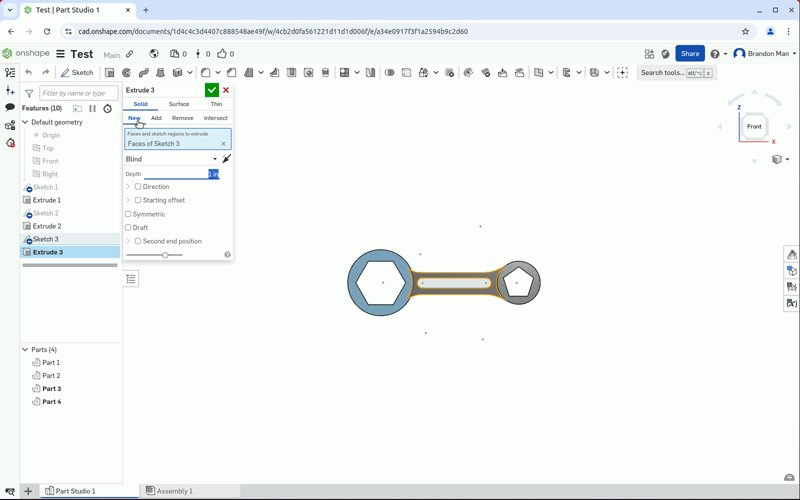
text(5.536)
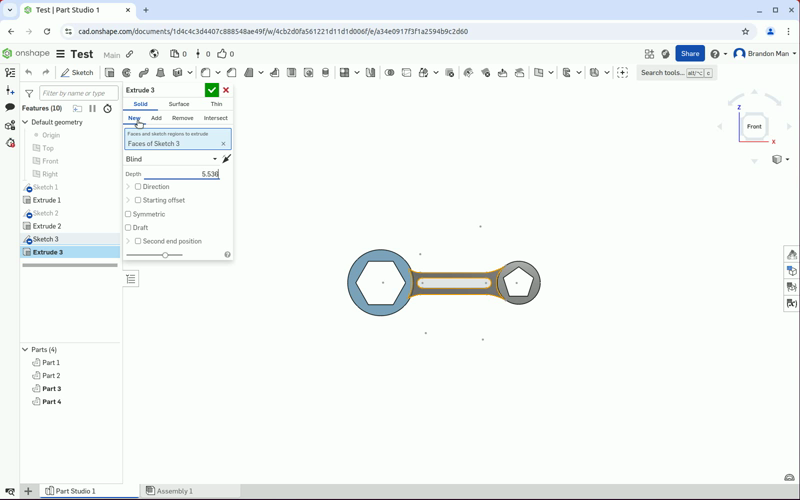
key(enter)
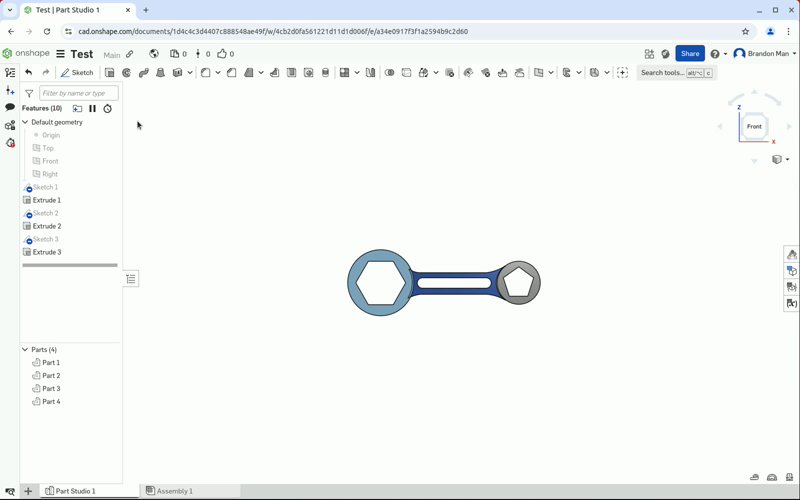
key(shift+h)
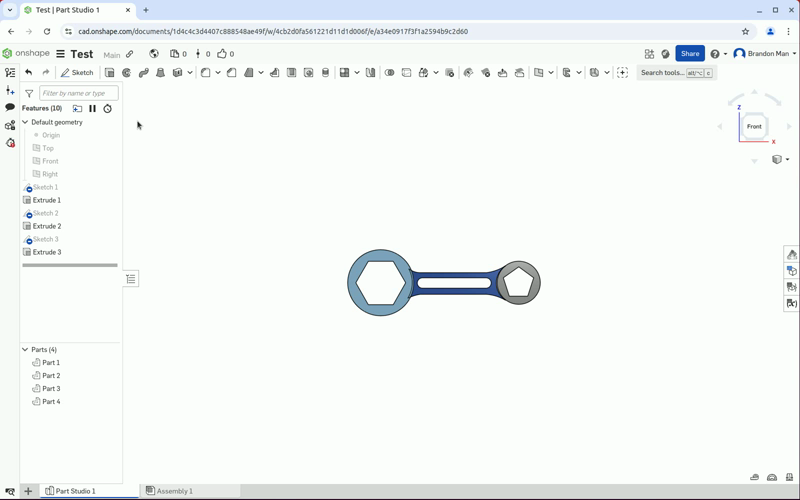
key(shift+h)
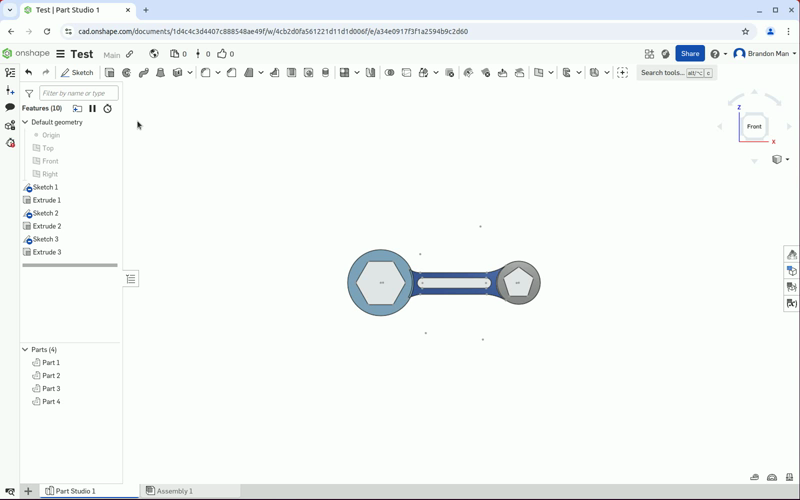
key(shift+7)
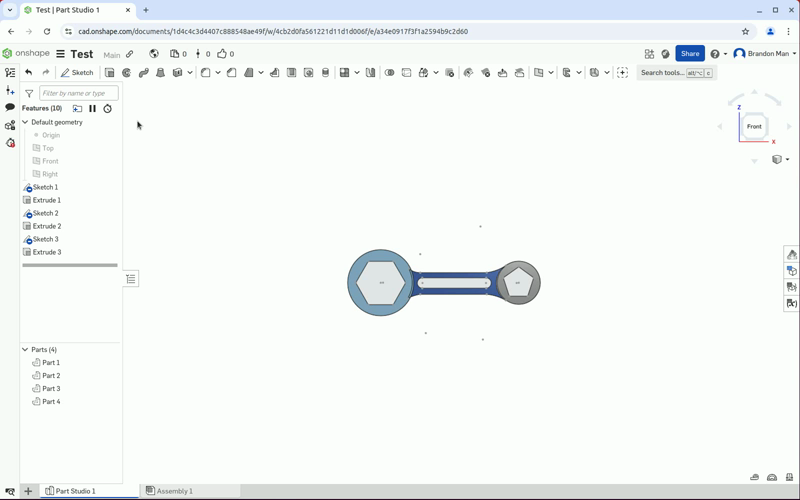
key(left, 2)
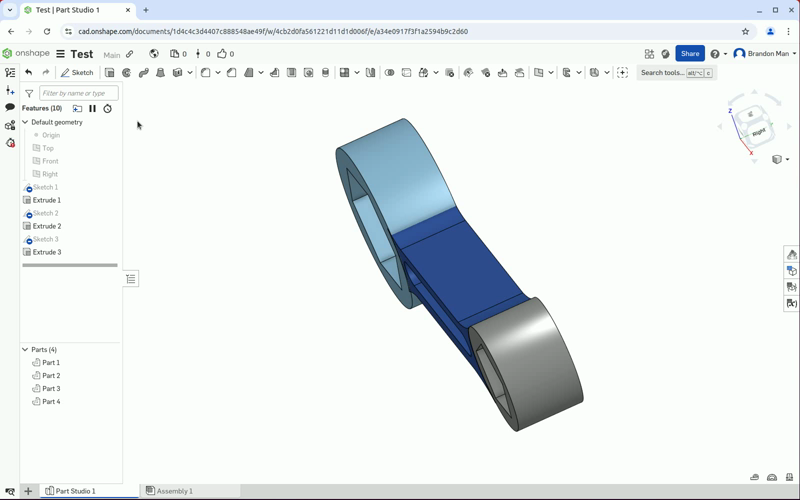
key(down, 2)
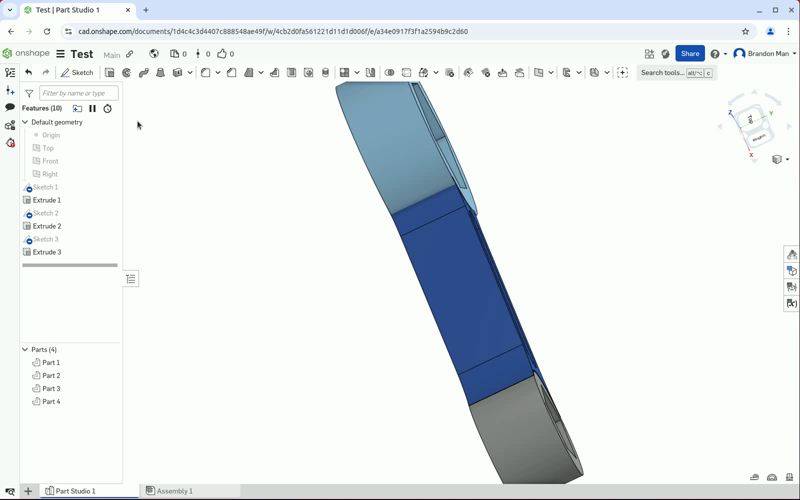
key(up, 2)
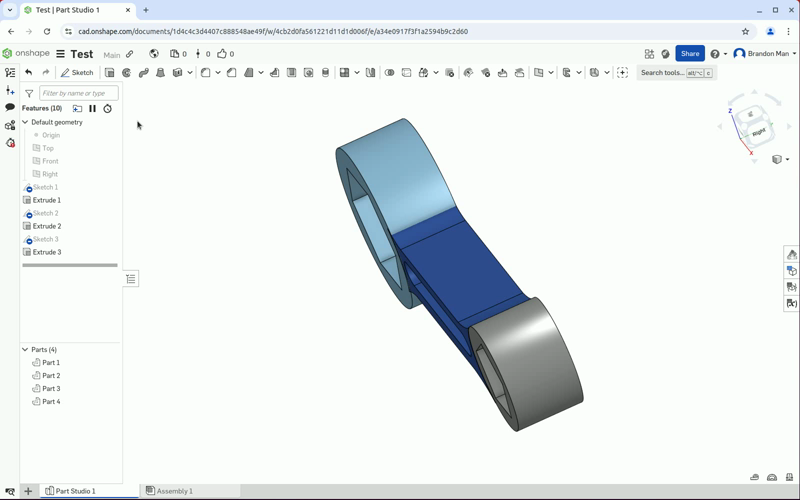
key(right, 2)
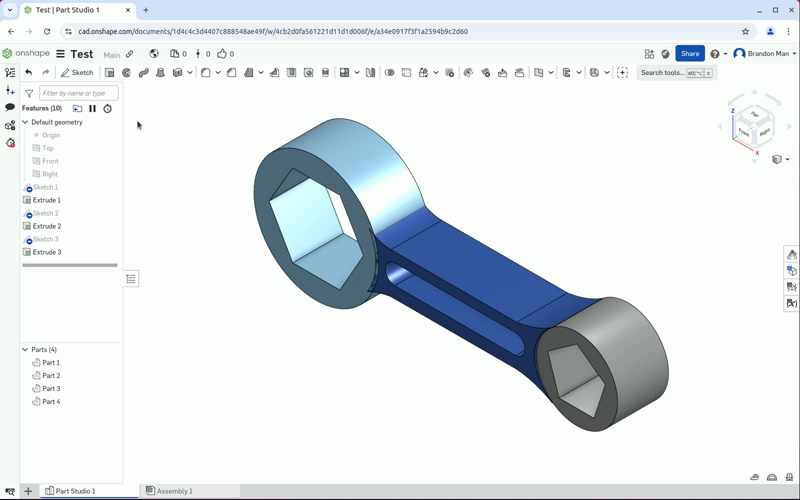
mouse_move(73, 189)
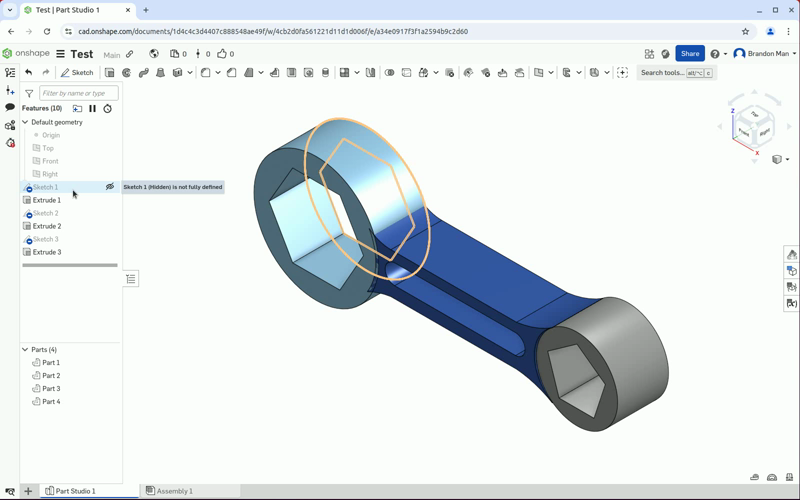
click(73, 189)